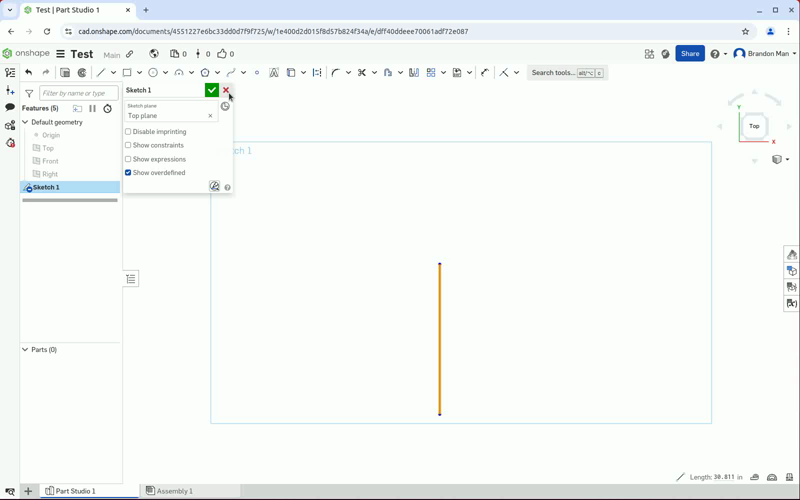
key(shift+h)
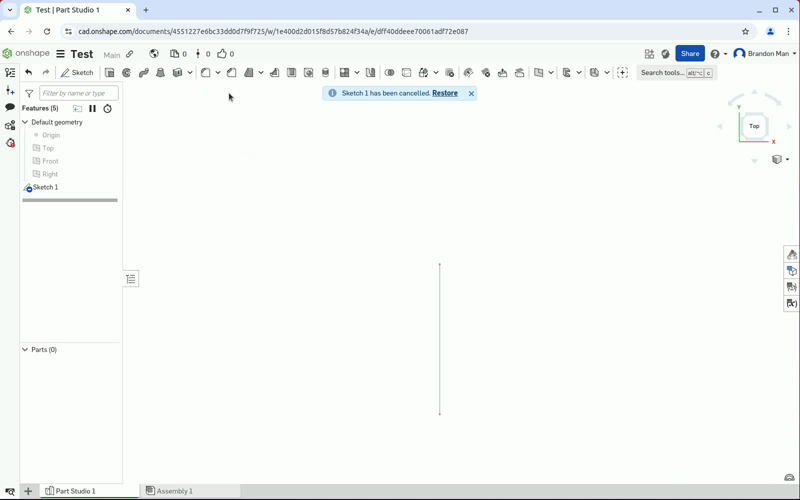
key(shift+s)
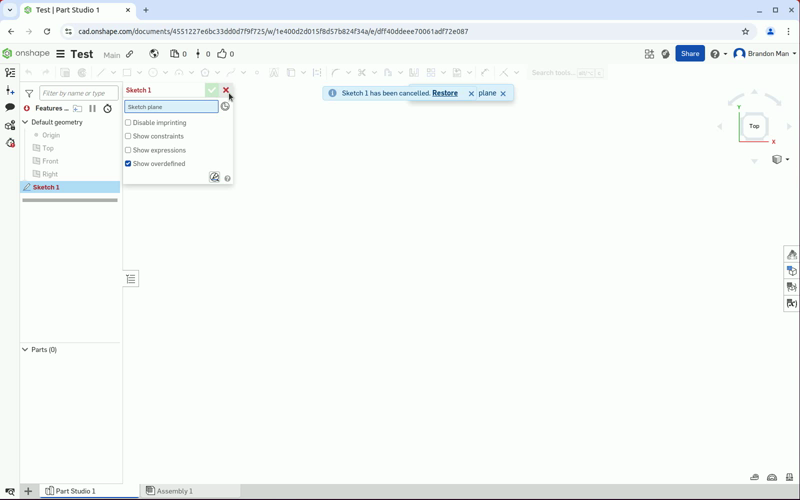
mouse_move(73, 150)
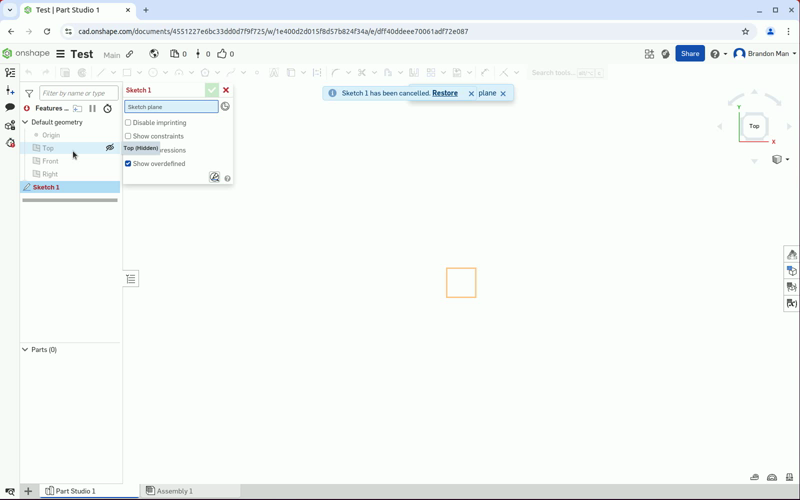
click(73, 150)
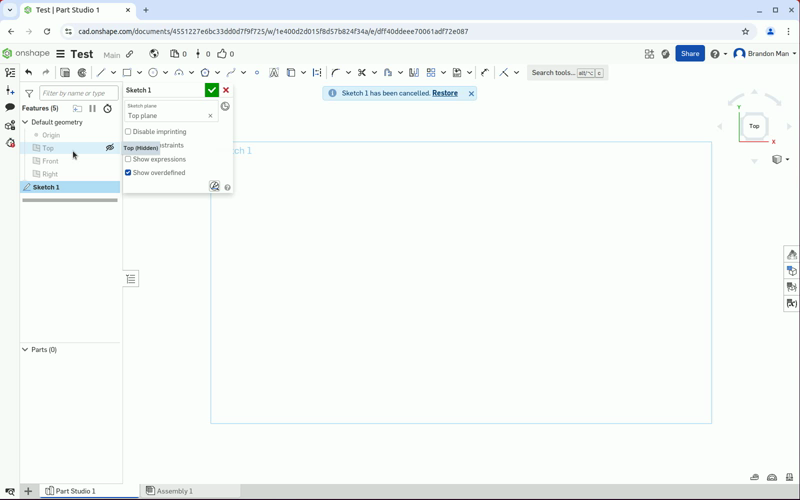
mouse_move(73, 352)
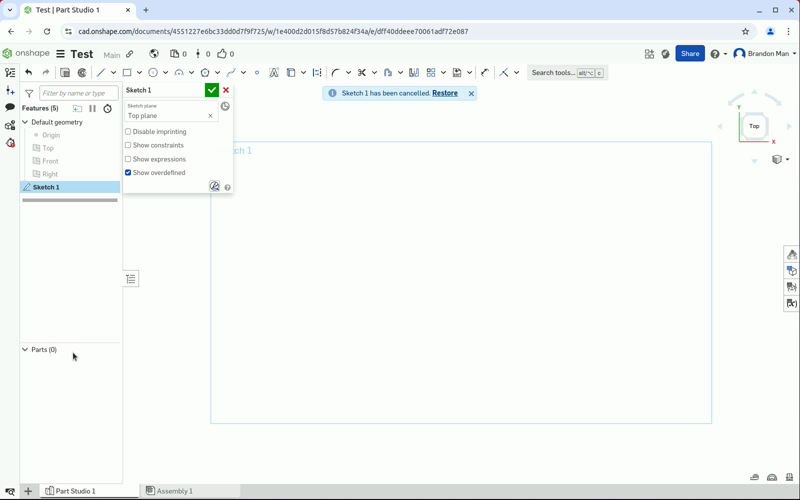
key(y)
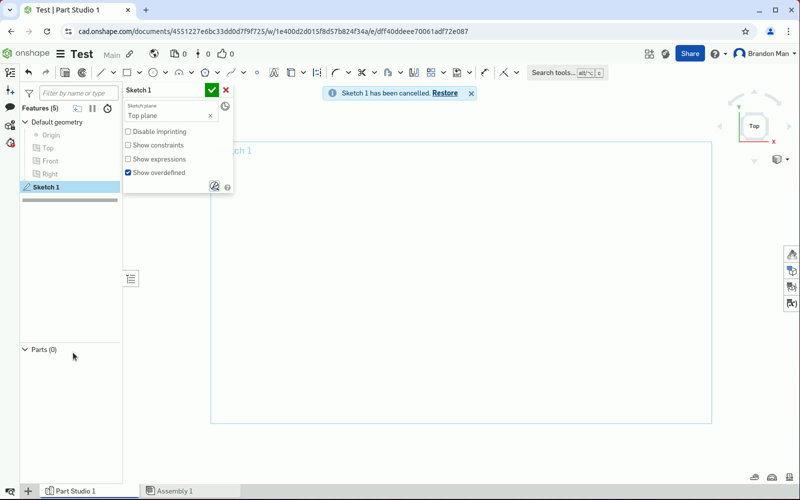
key(c)
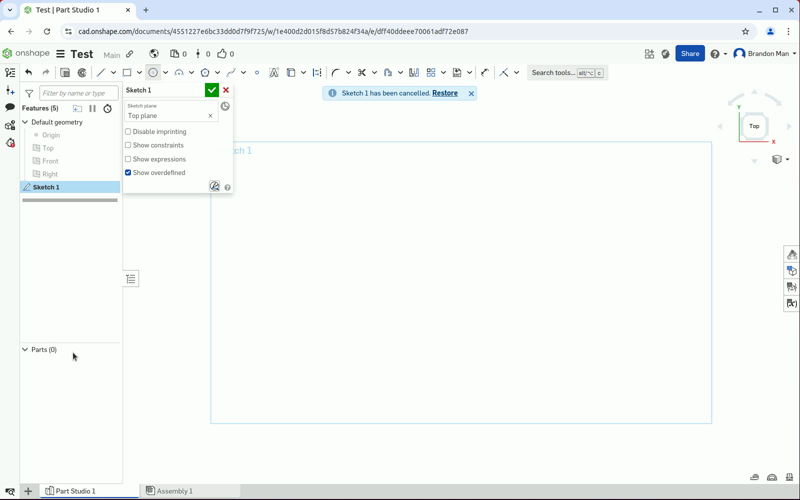
key_down(shift)
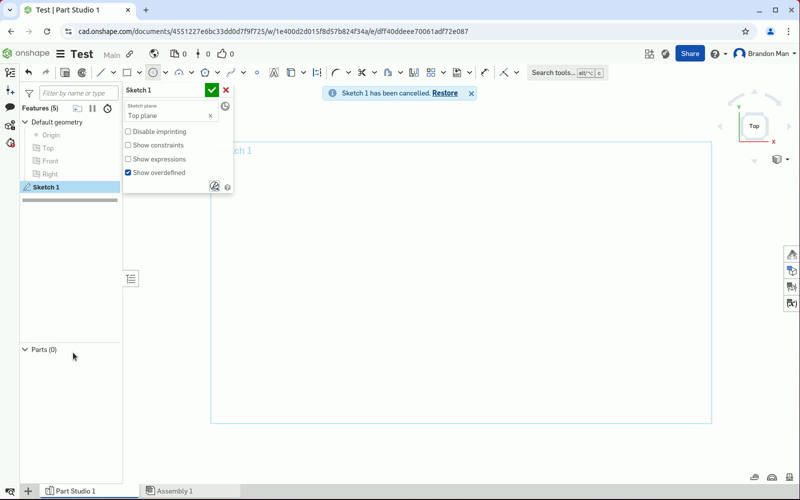
mouse_move(377, 281)
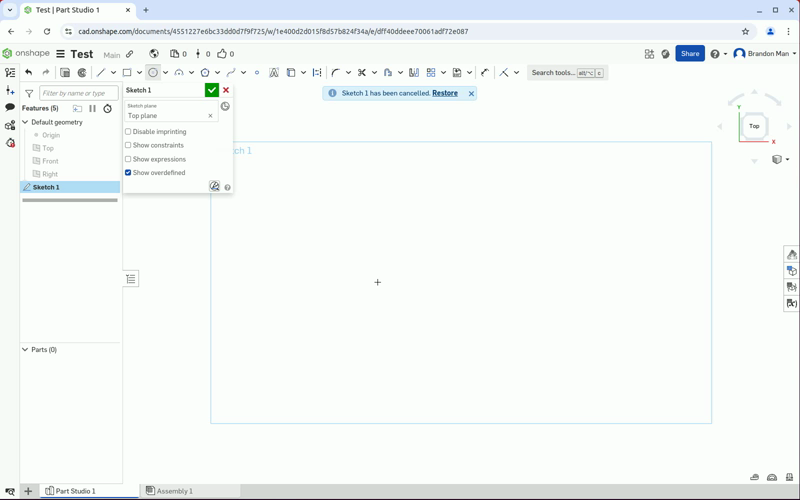
click(377, 281)
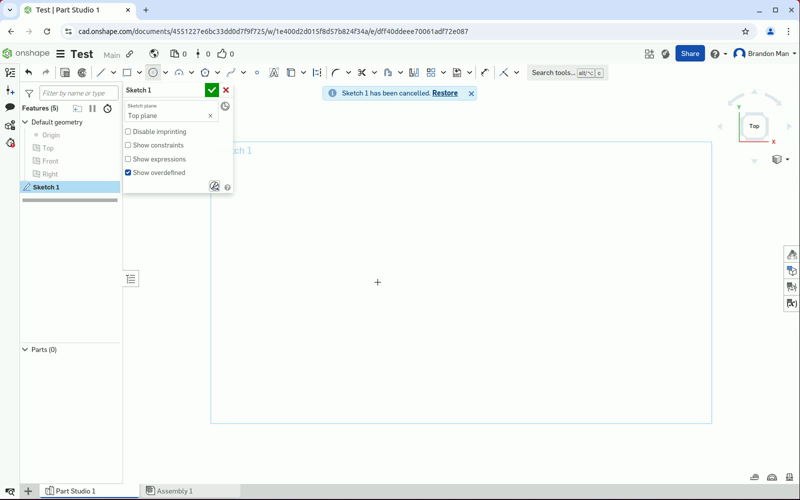
key_up(shift)
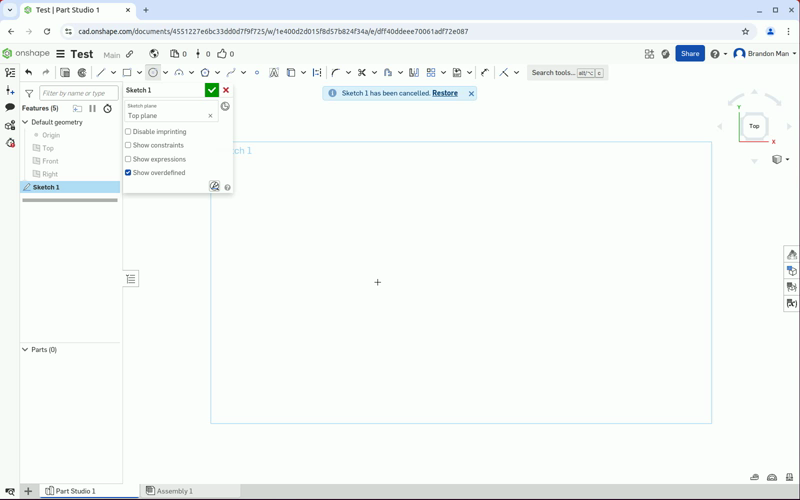
mouse_move(406, 281)
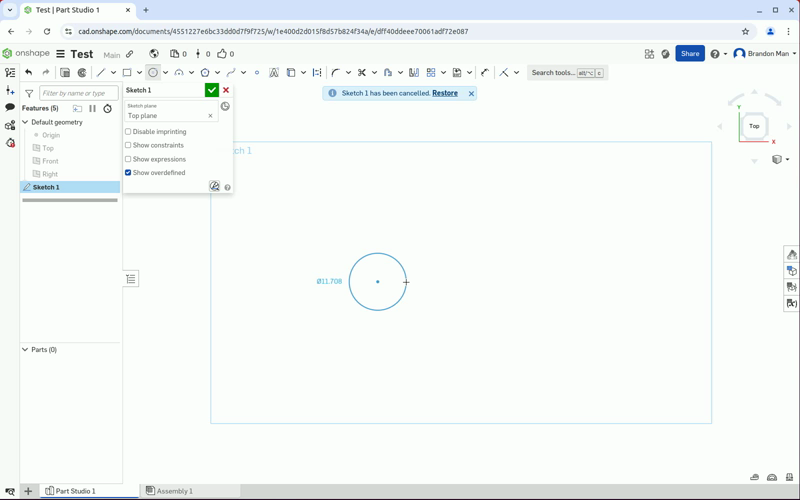
click(406, 281)
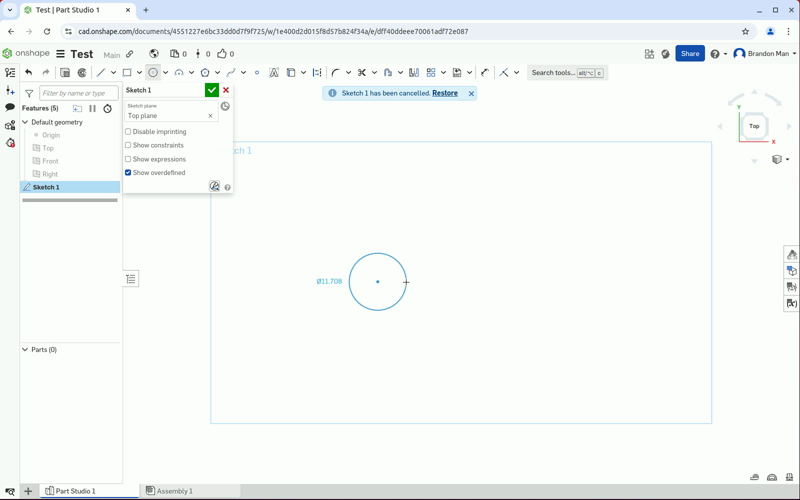
key(esc)
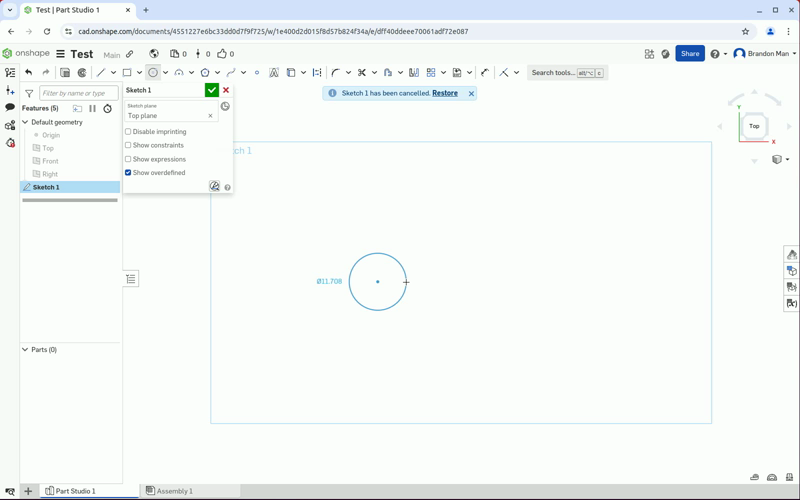
key(c)
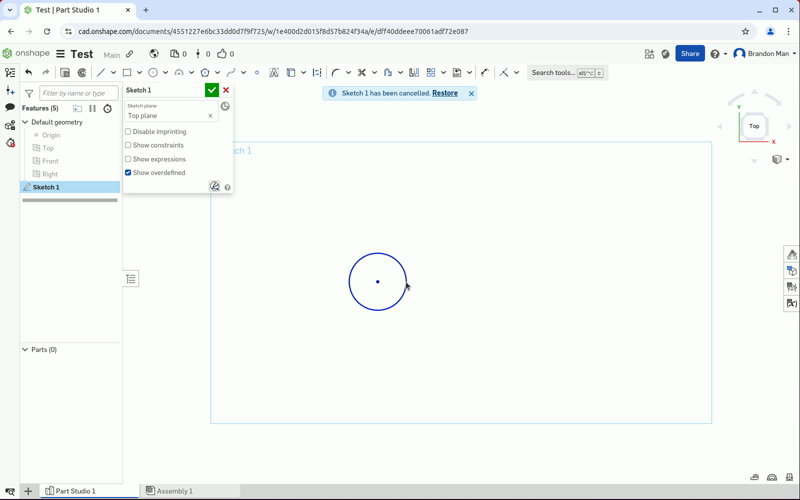
key_down(shift)
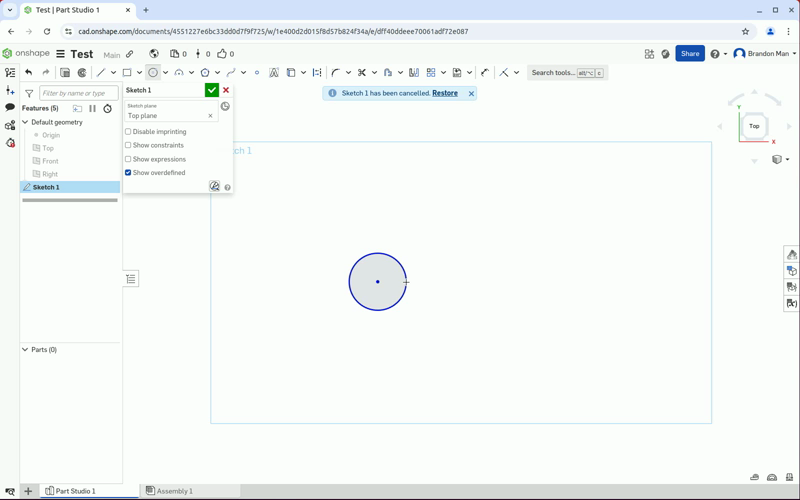
mouse_move(377, 281)
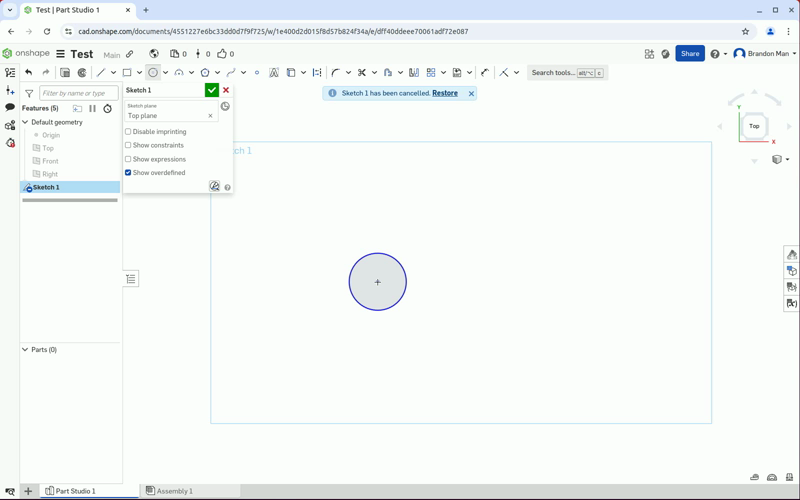
click(377, 281)
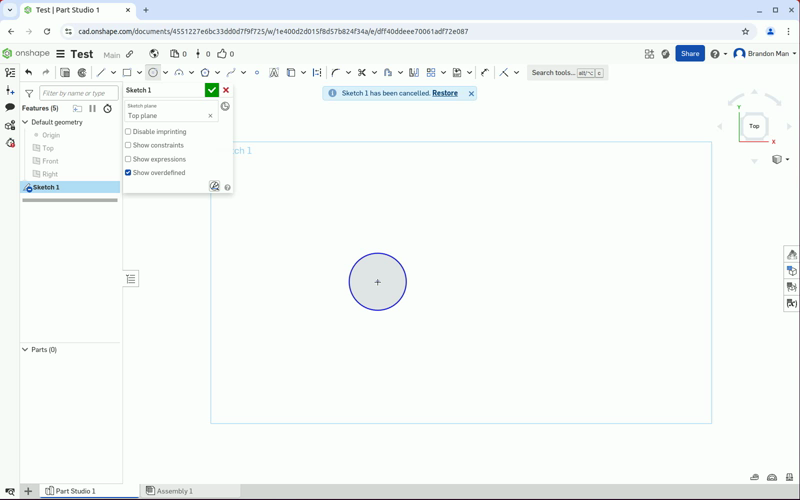
key_up(shift)
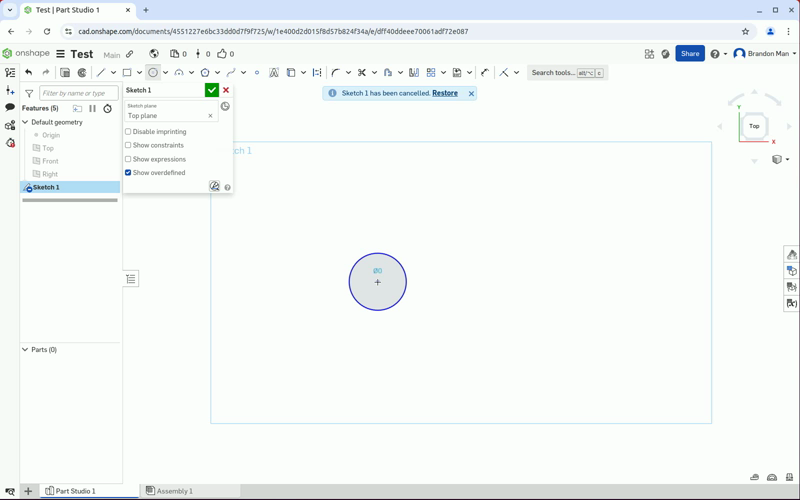
mouse_move(399, 281)
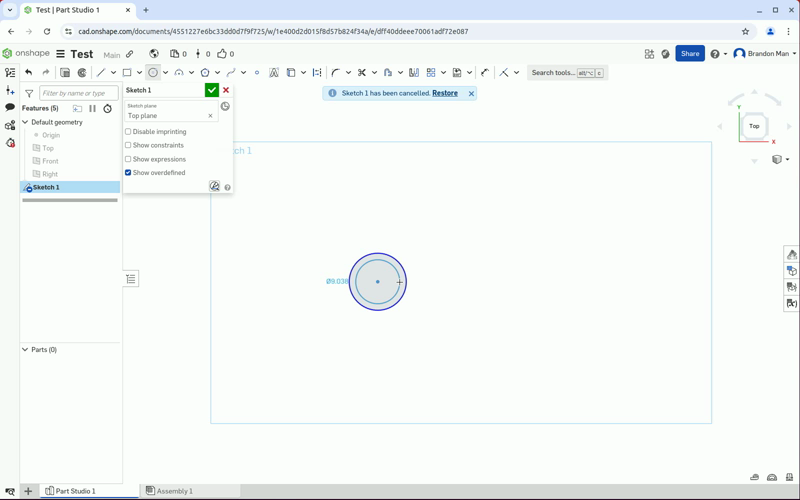
click(399, 281)
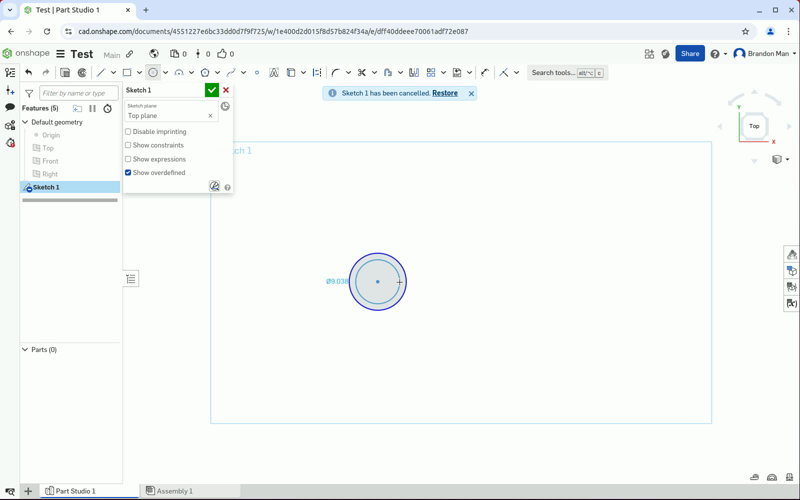
key(esc)
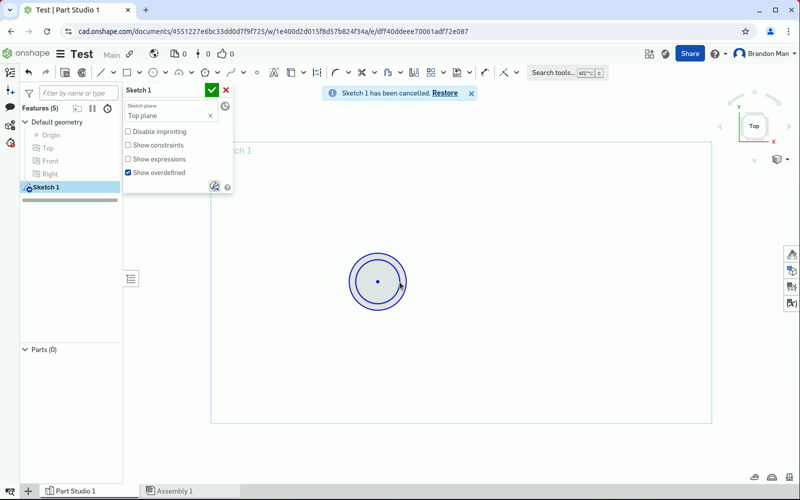
mouse_move(363, 261)
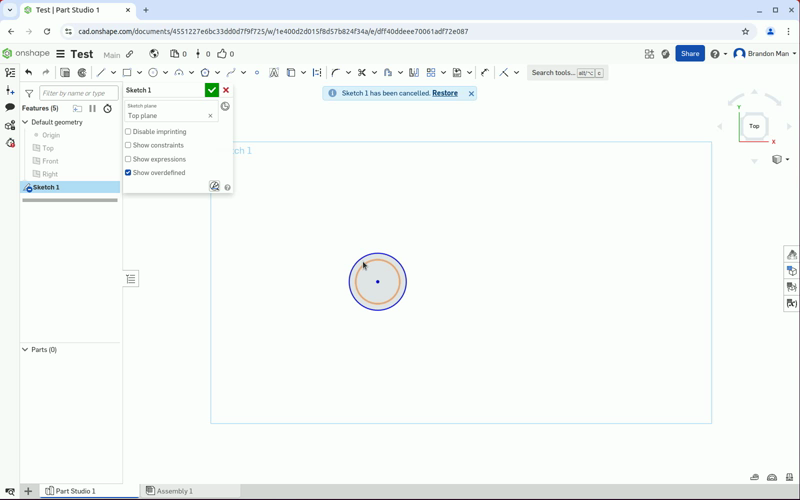
scroll(6)
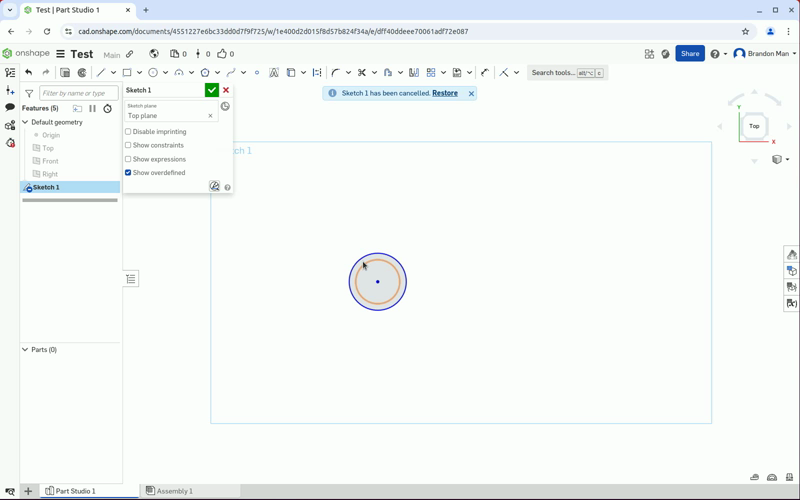
scroll(6)
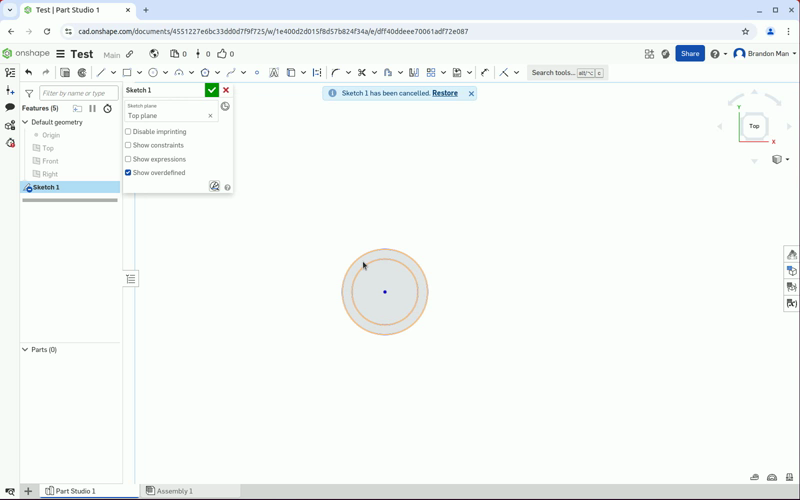
scroll(6)
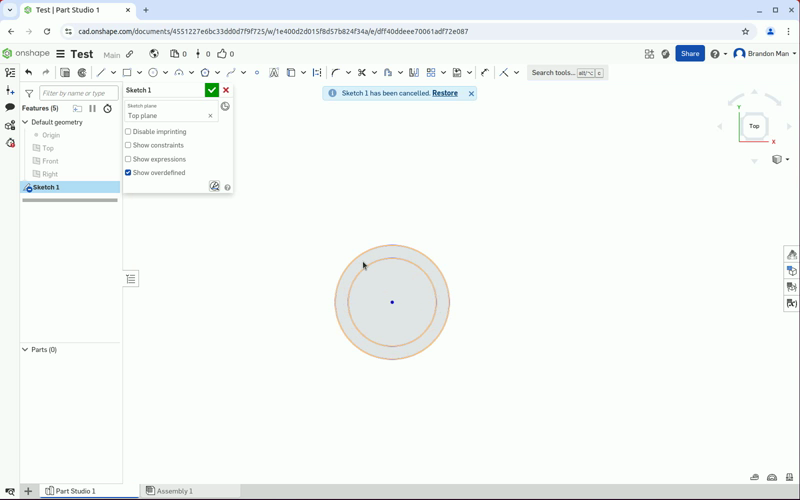
scroll(6)
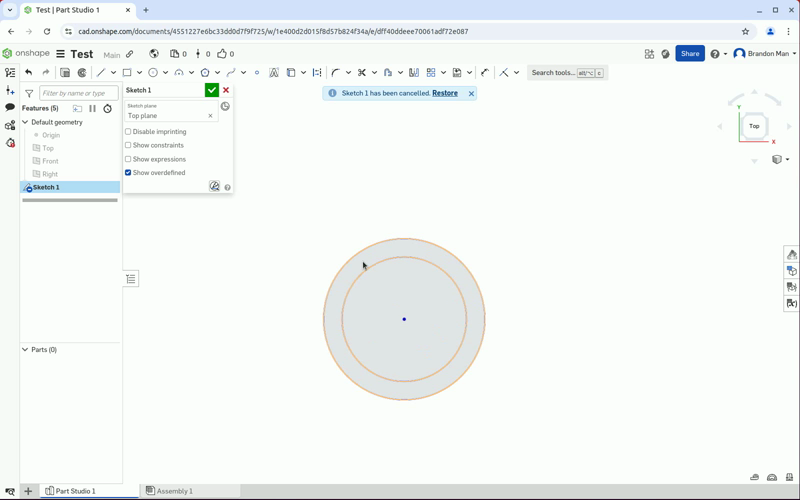
scroll(6)
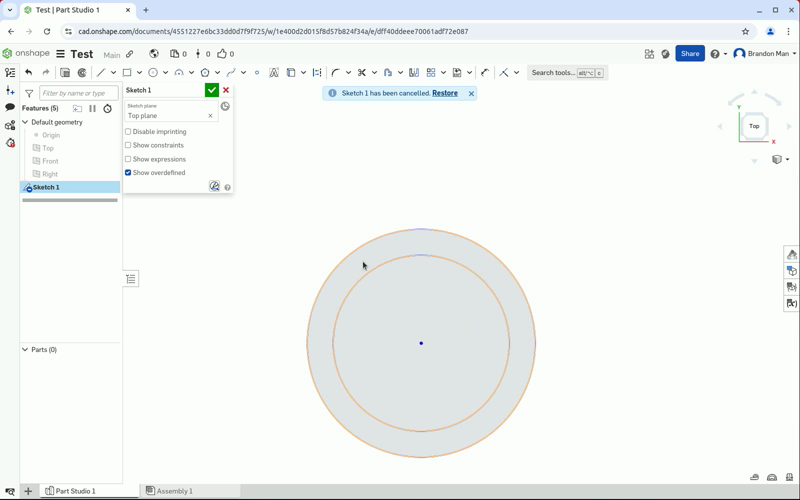
scroll(6)
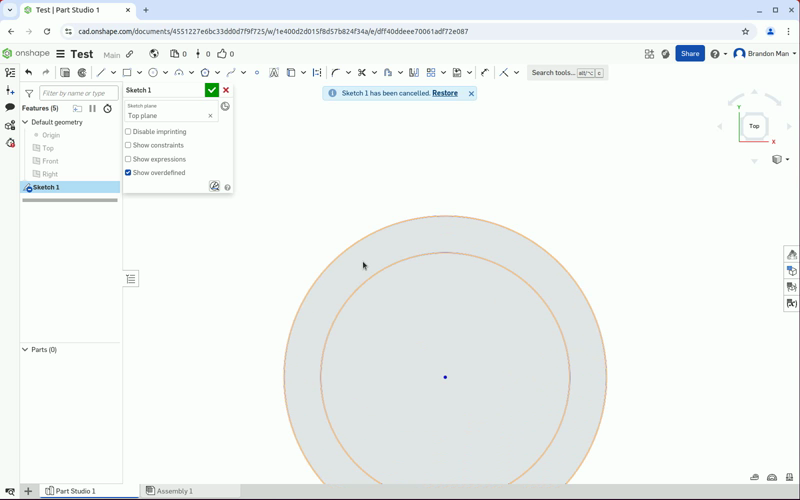
scroll(6)
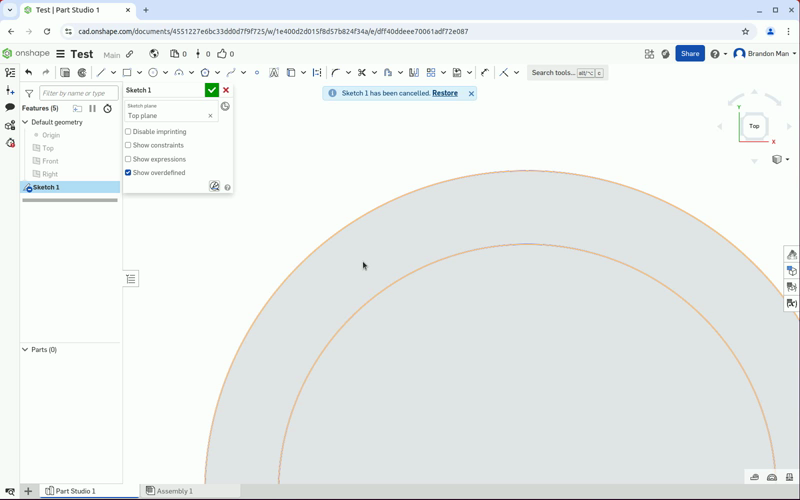
click(363, 261)
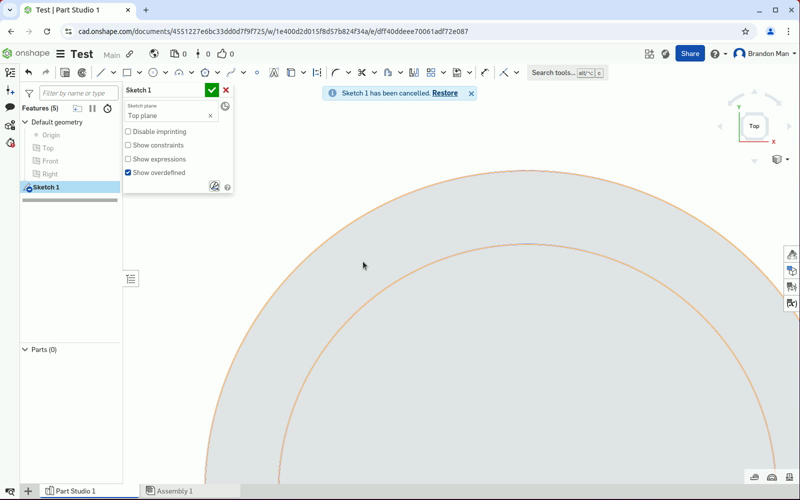
scroll(-6)
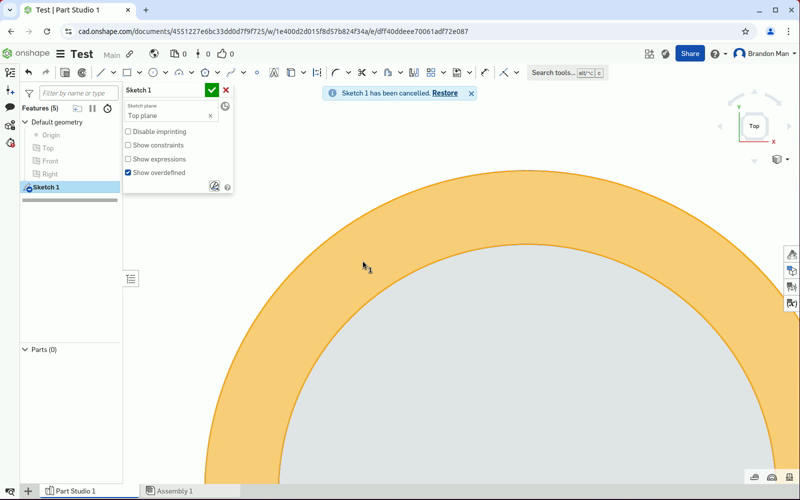
scroll(-6)
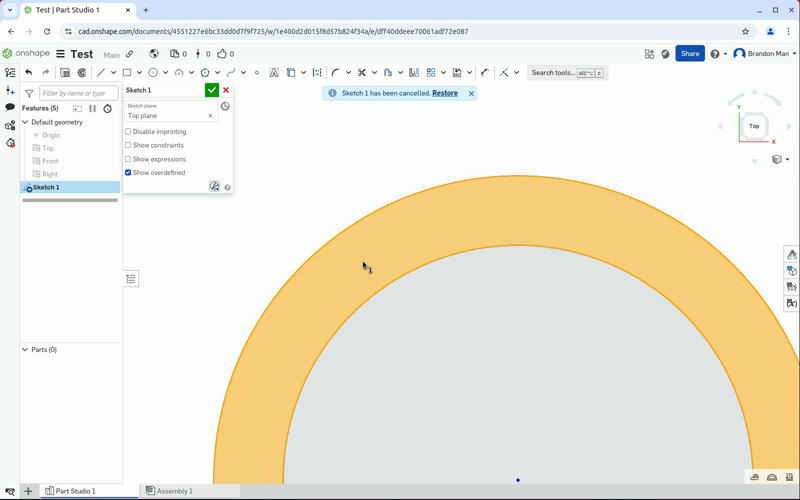
scroll(-6)
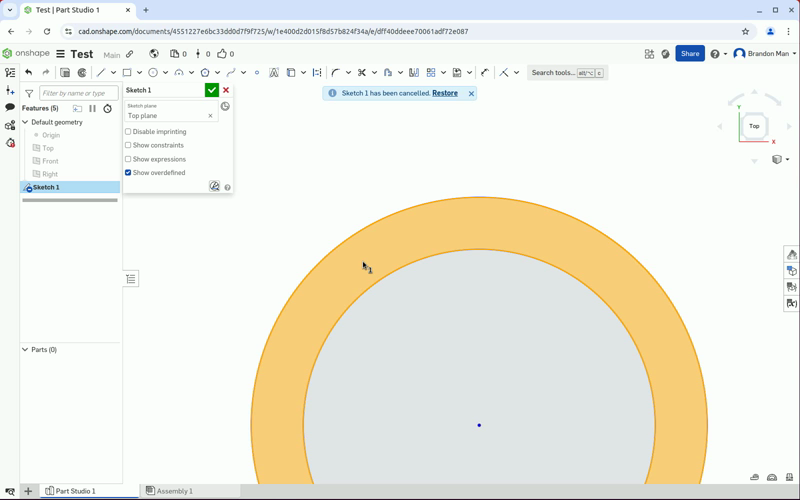
scroll(-6)
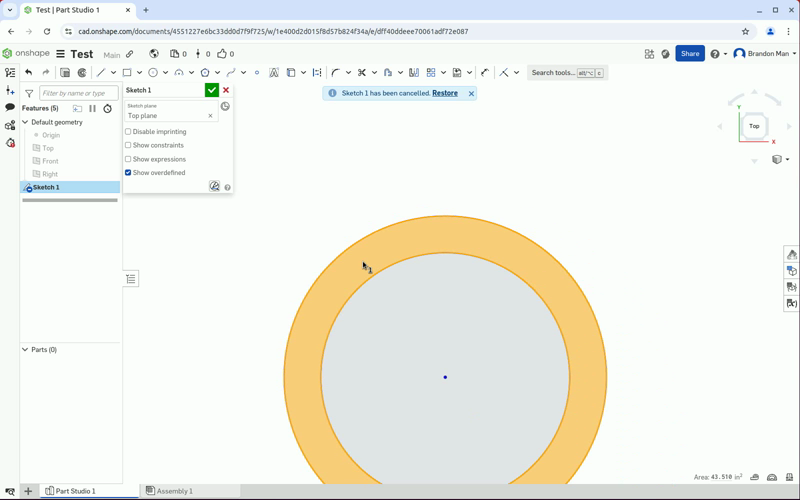
scroll(-6)
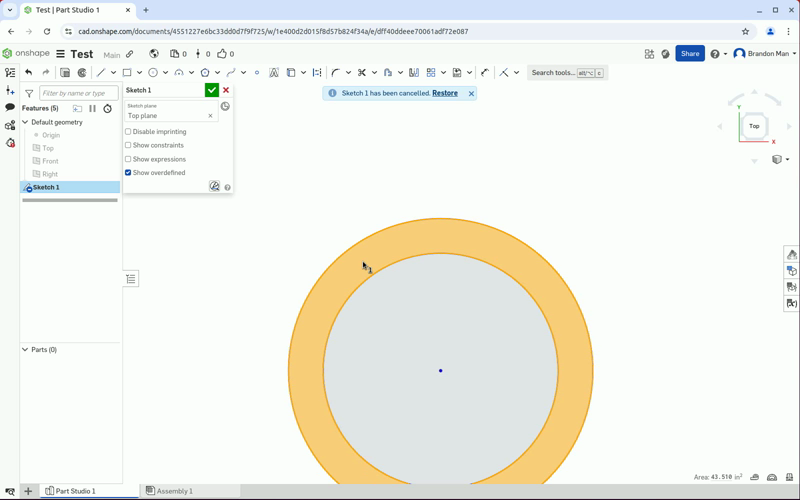
scroll(-6)
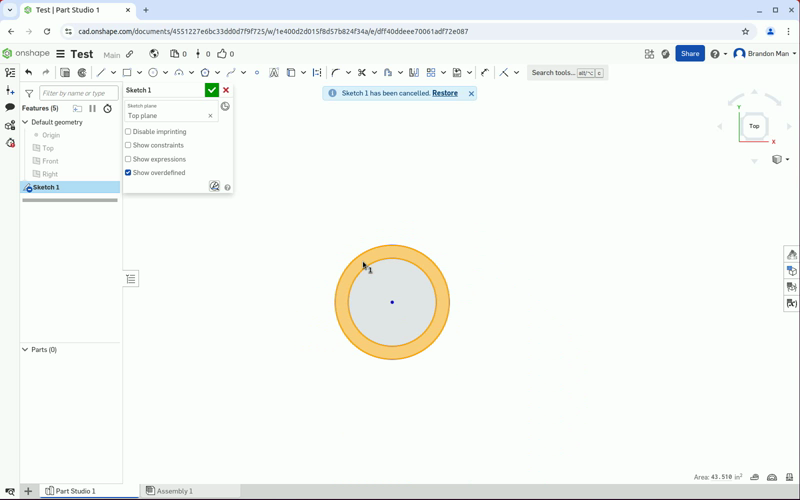
scroll(-6)
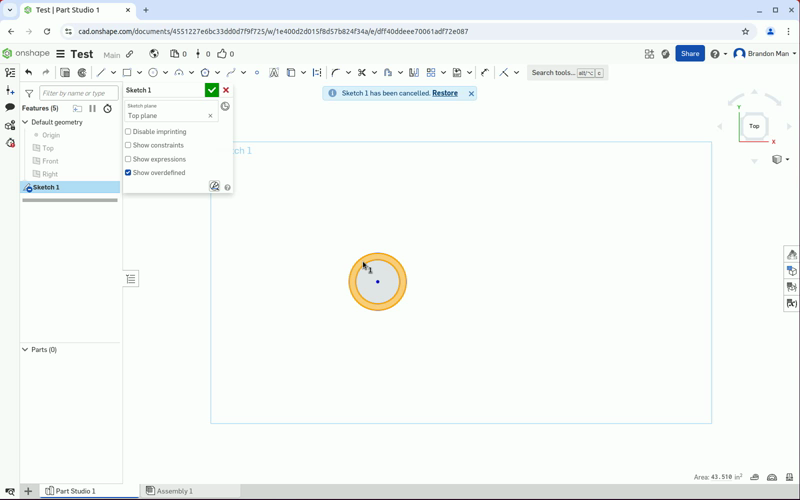
mouse_move(73, 352)
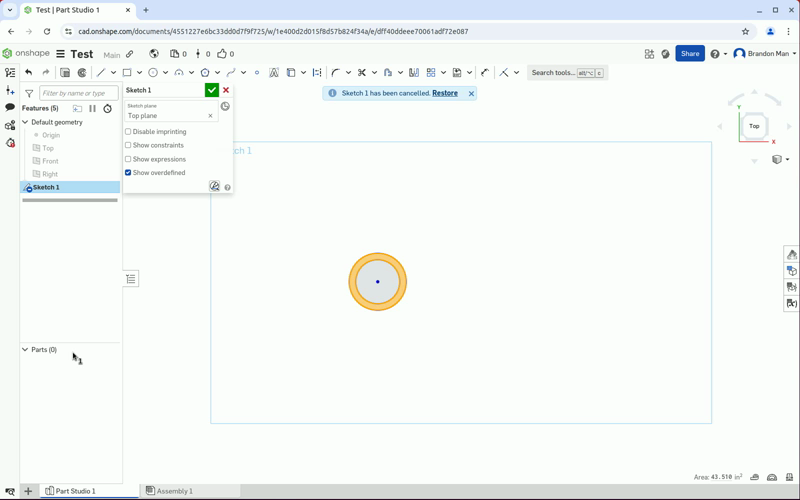
key(shift+y)
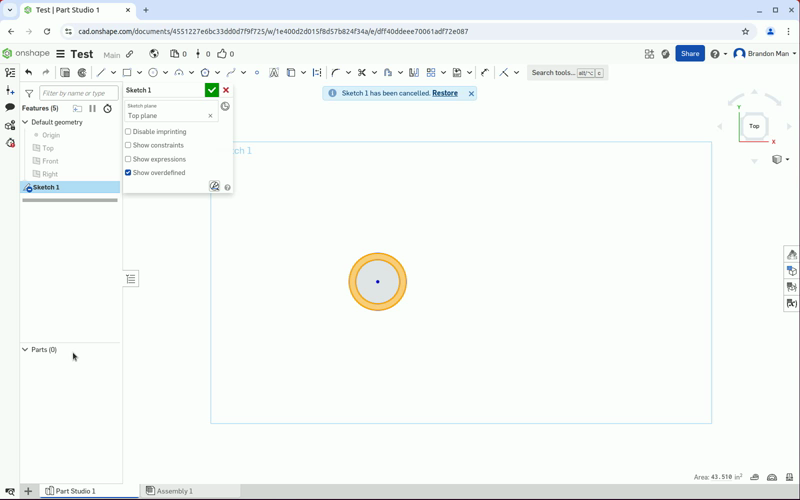
key(shift+e)
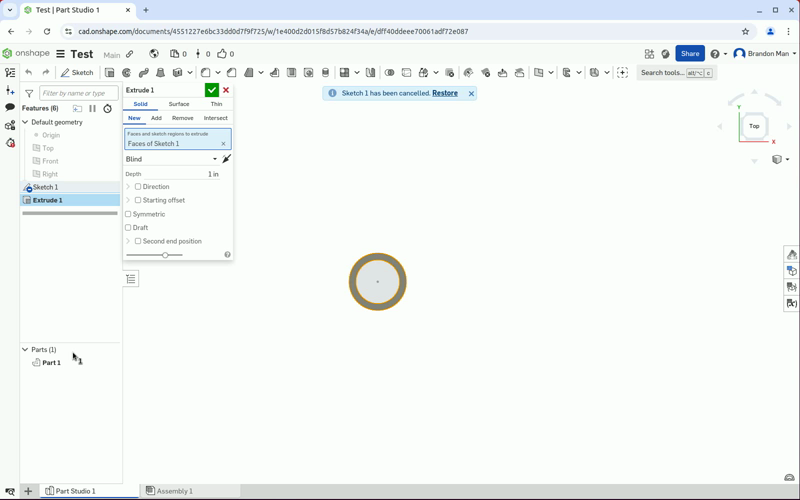
mouse_move(143, 106)
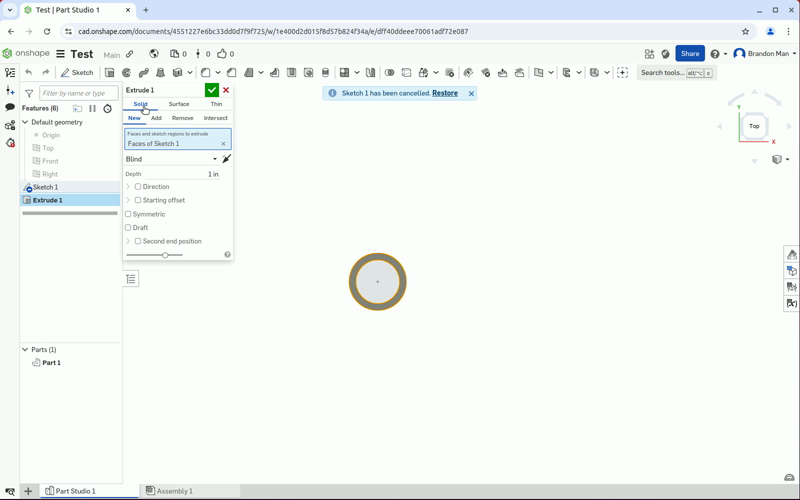
click(143, 106)
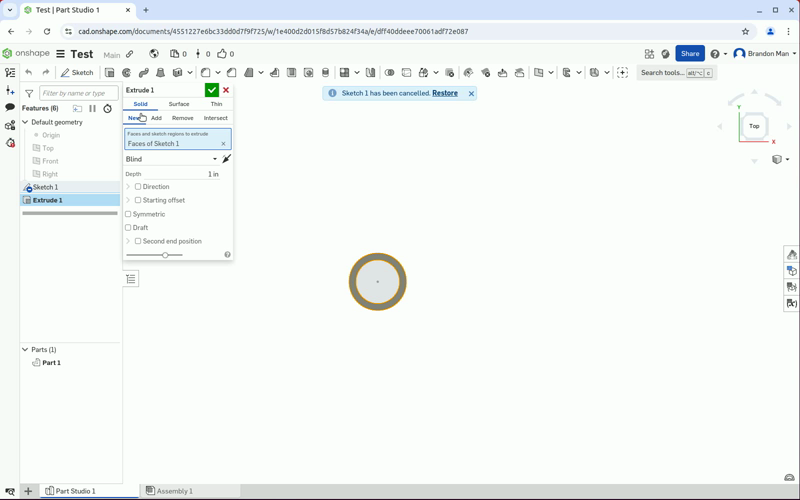
mouse_move(137, 120)
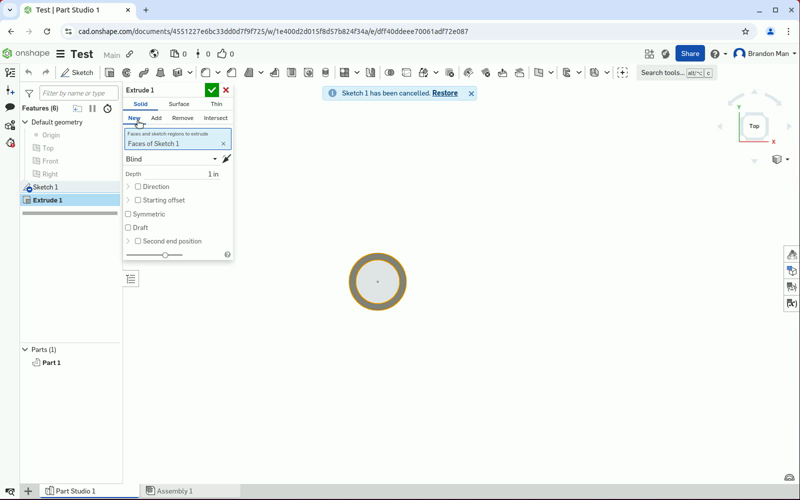
click(137, 120)
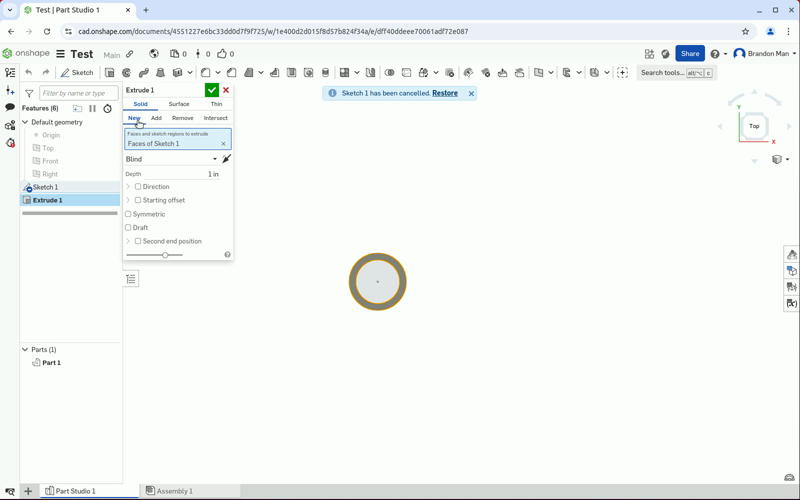
key(tab, 4)
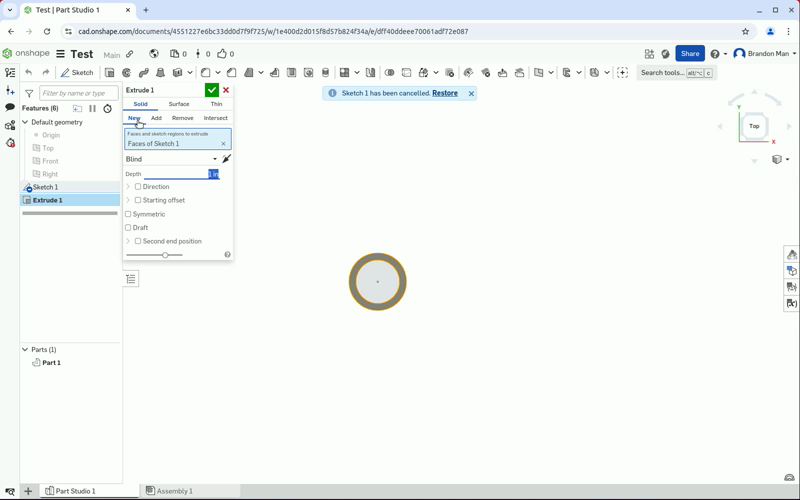
text(6.018)
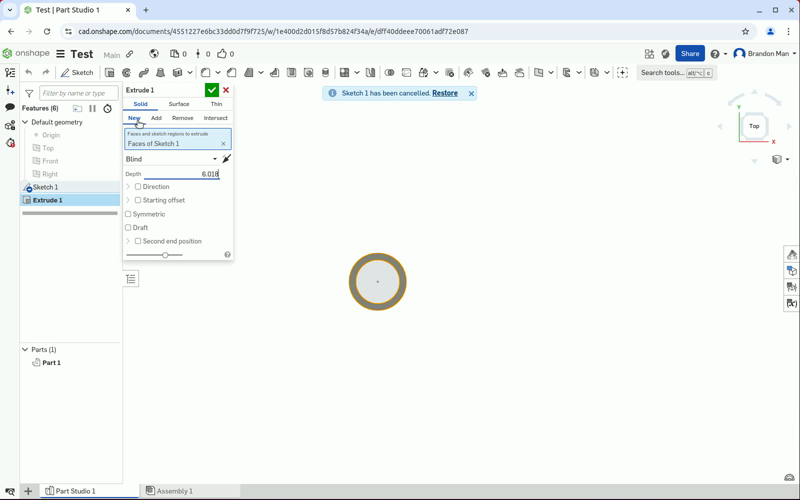
key(enter)
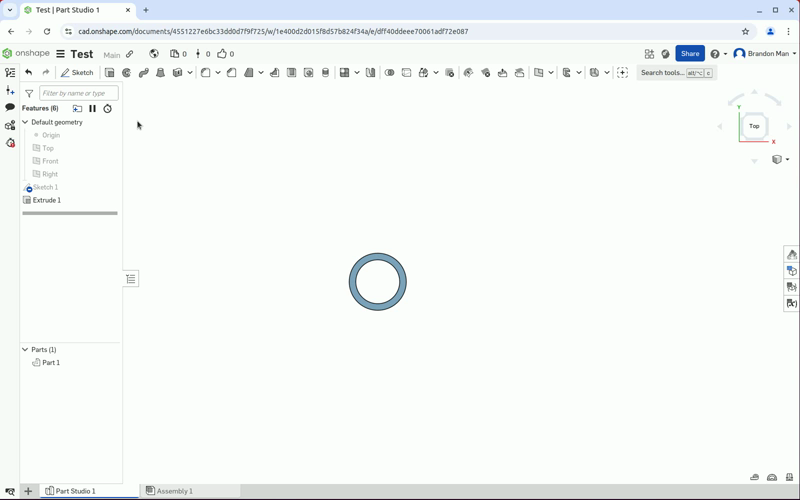
key(shift+h)
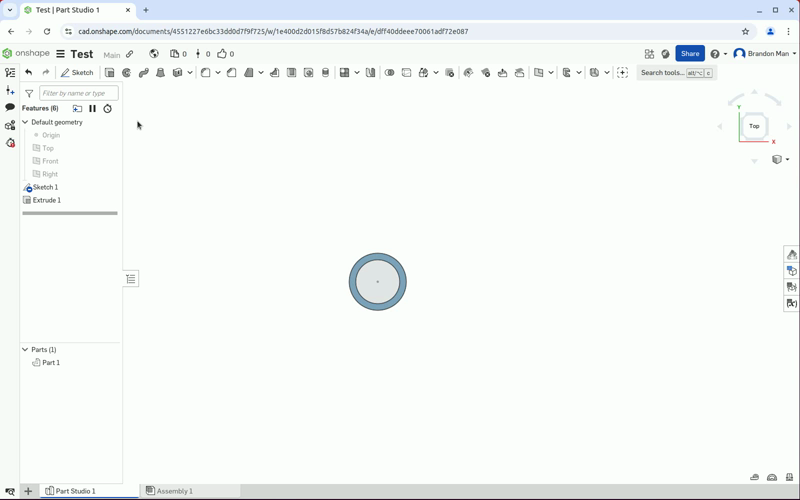
key(shift+h)
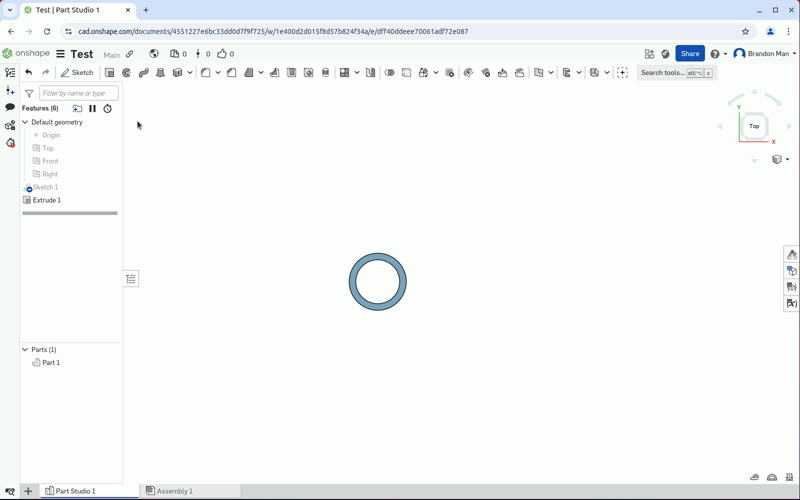
mouse_move(73, 189)
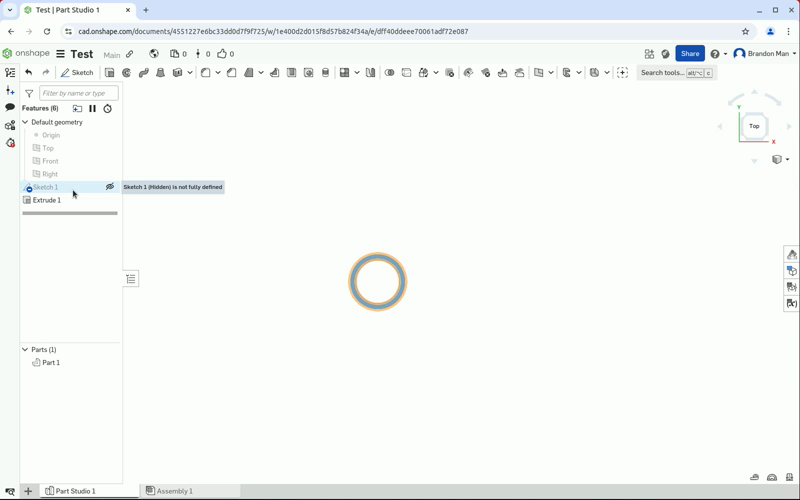
click(73, 189)
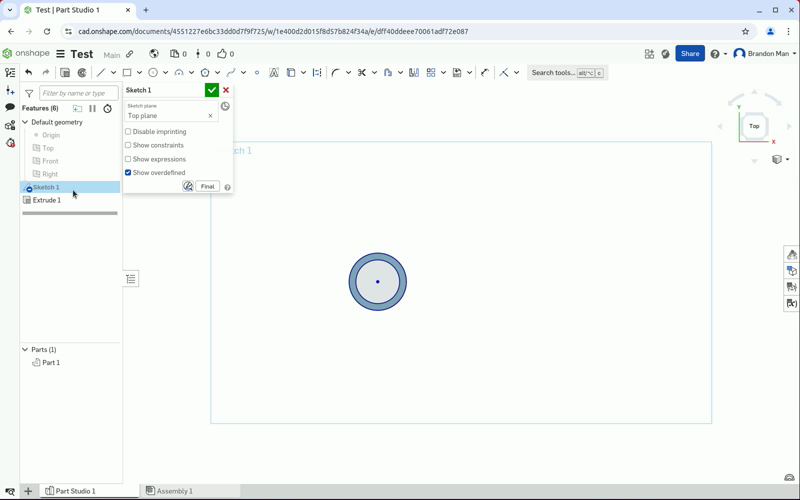
mouse_move(229, 92)
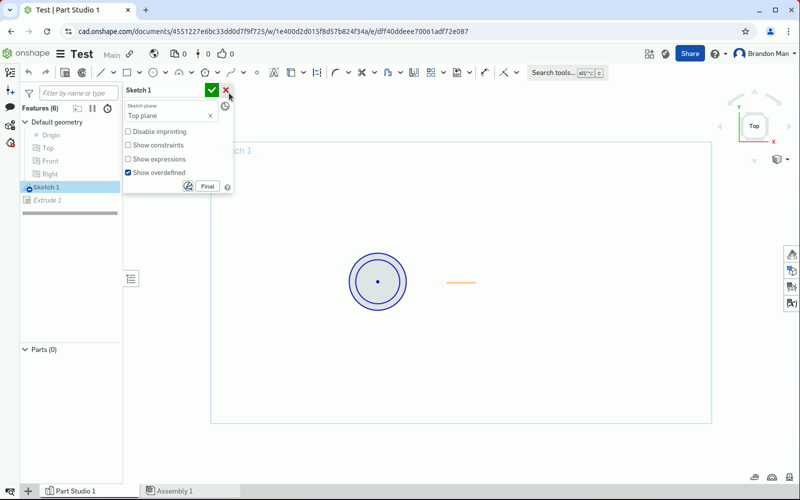
click(229, 92)
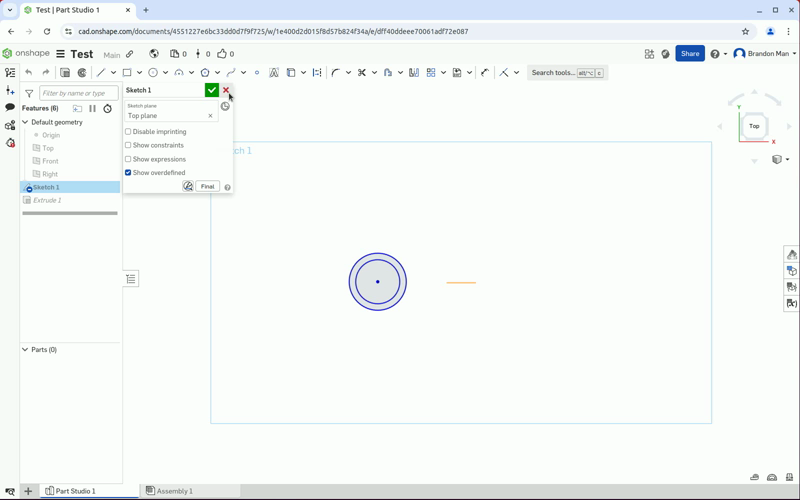
key(shift+s)
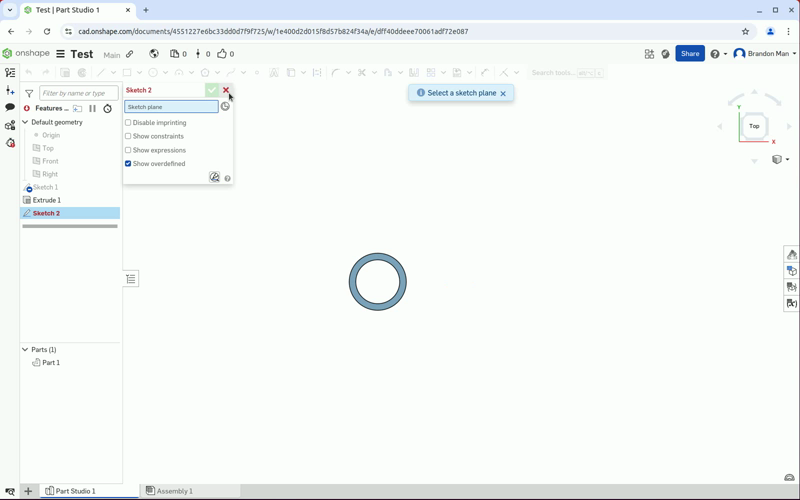
mouse_move(73, 150)
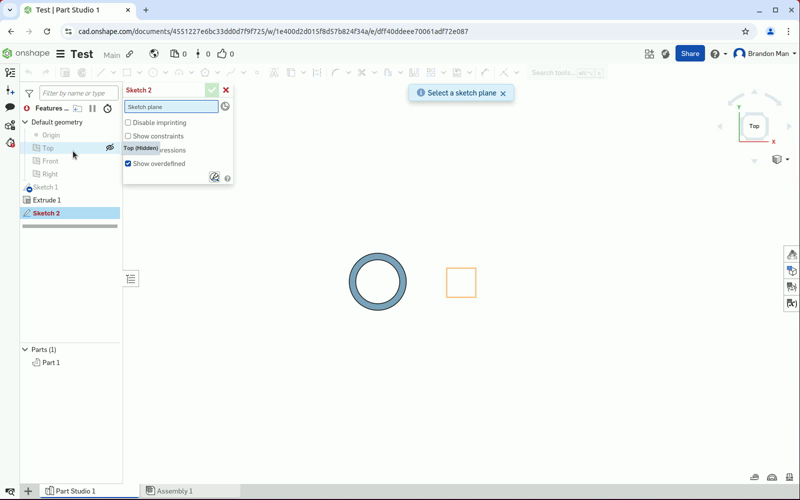
click(73, 150)
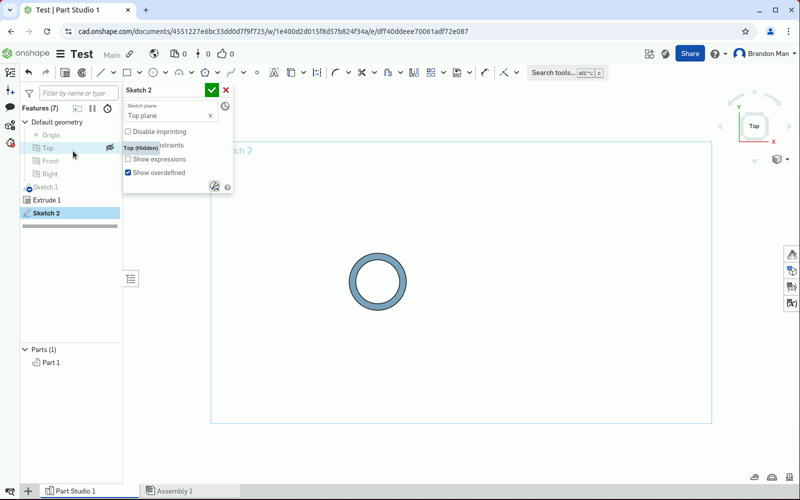
mouse_move(73, 352)
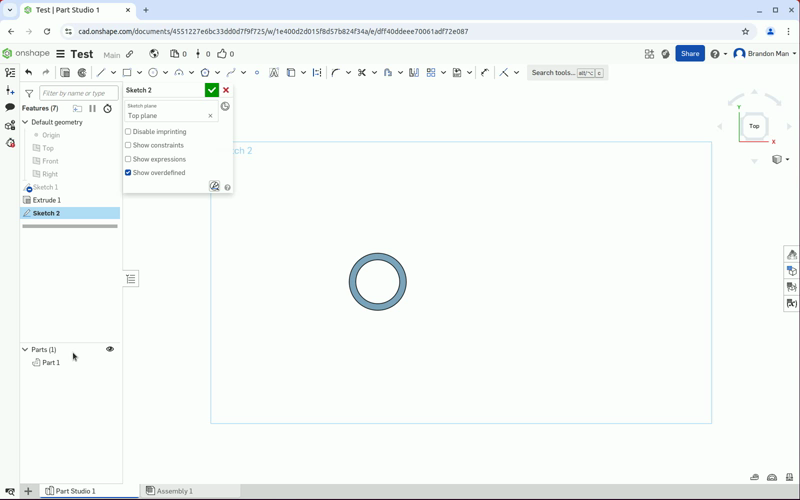
key(y)
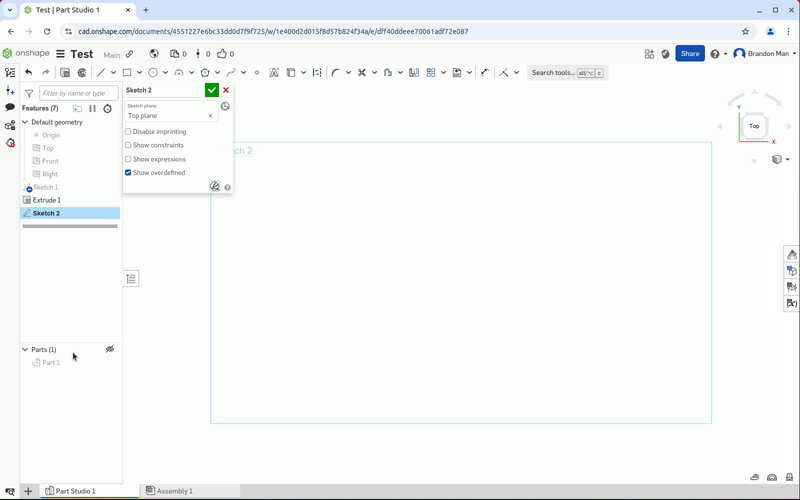
key(c)
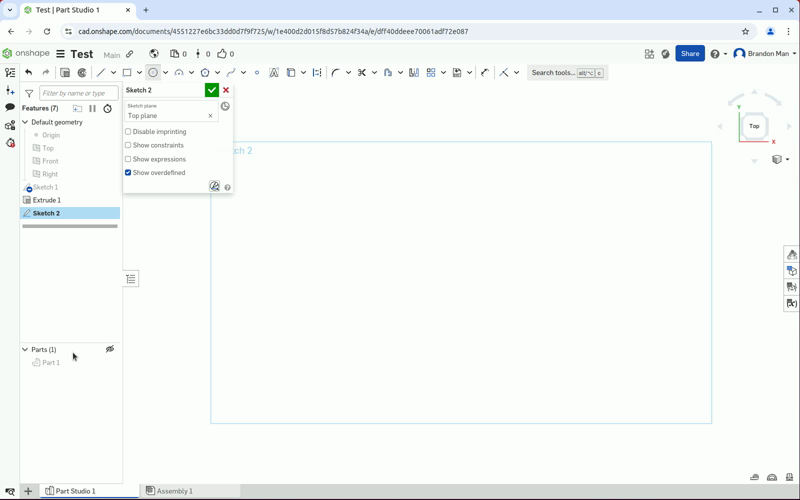
key_down(shift)
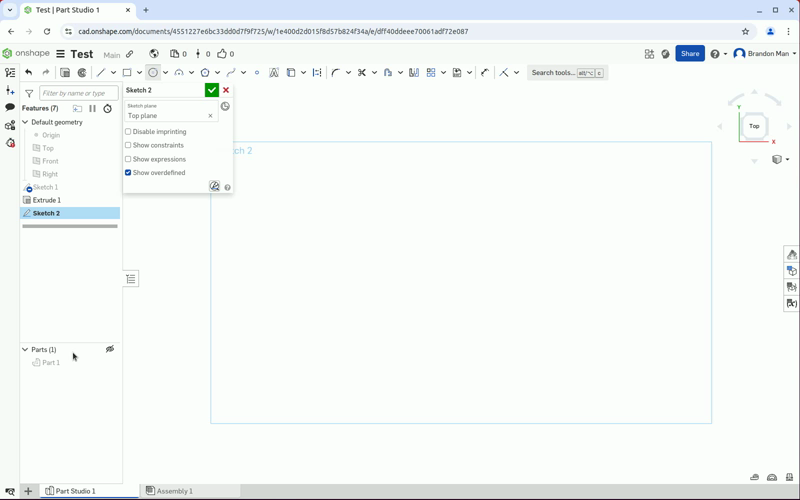
mouse_move(521, 282)
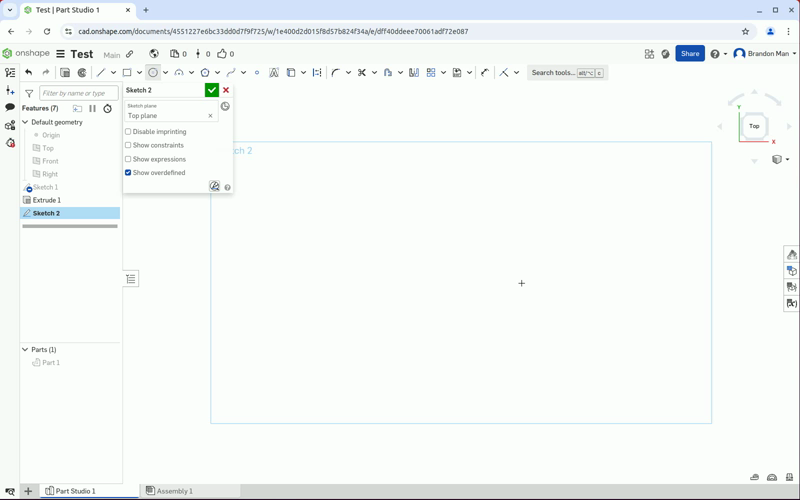
click(521, 282)
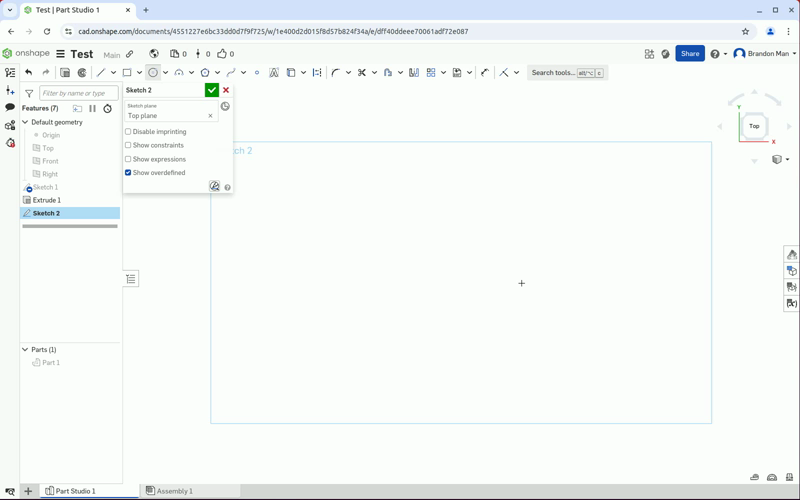
key_up(shift)
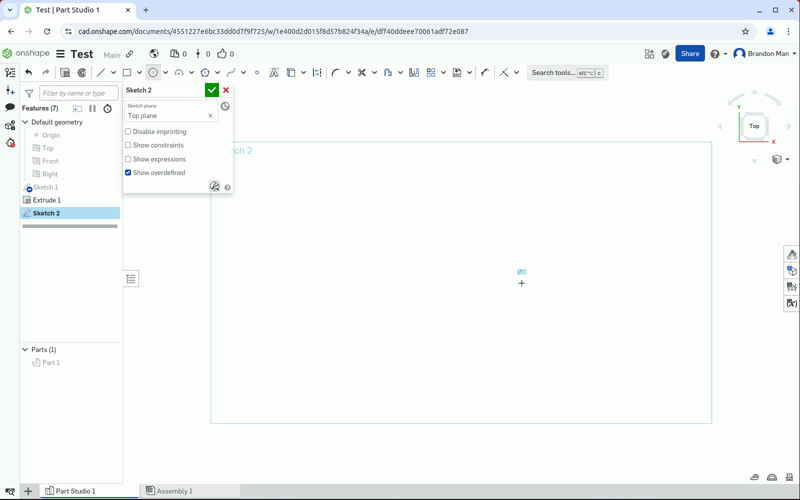
mouse_move(537, 282)
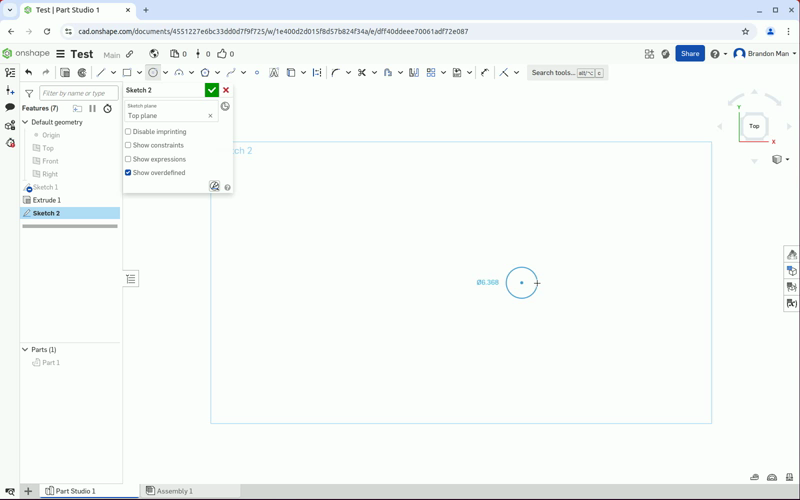
click(537, 282)
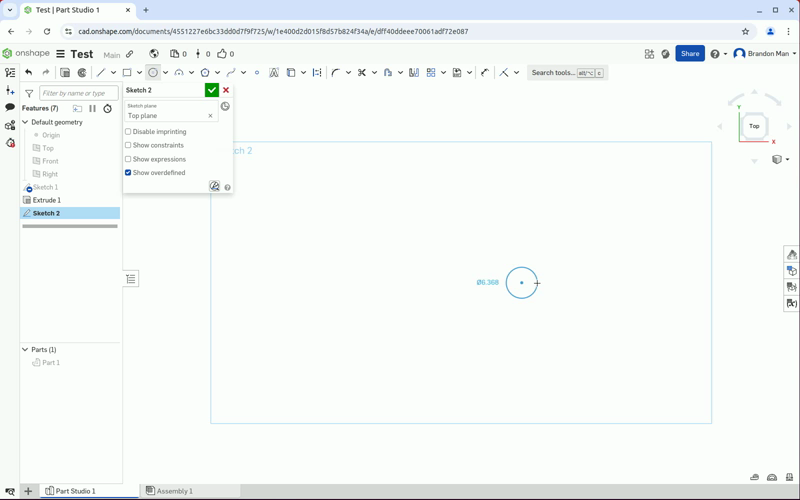
key(esc)
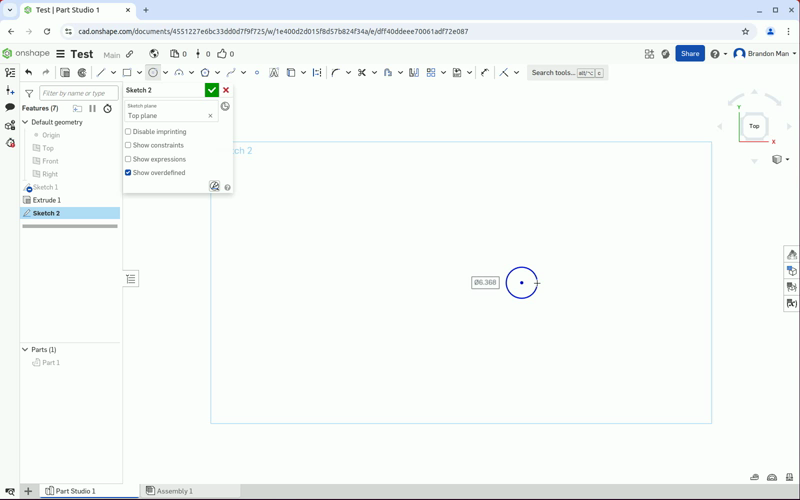
key(c)
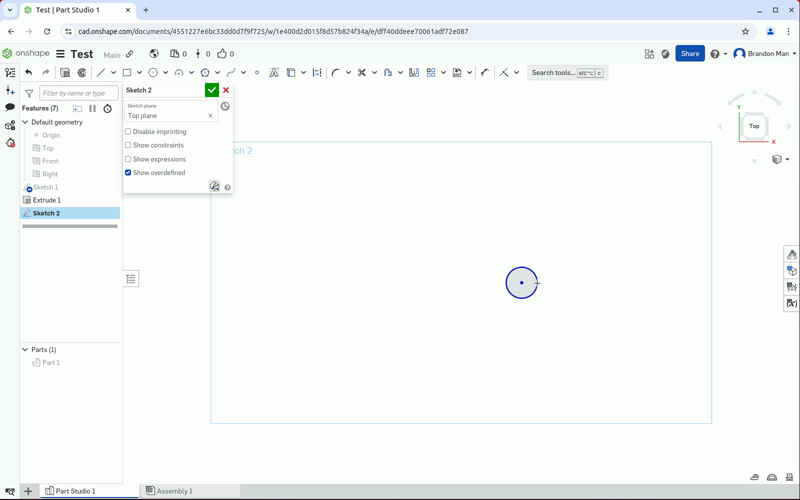
key_down(shift)
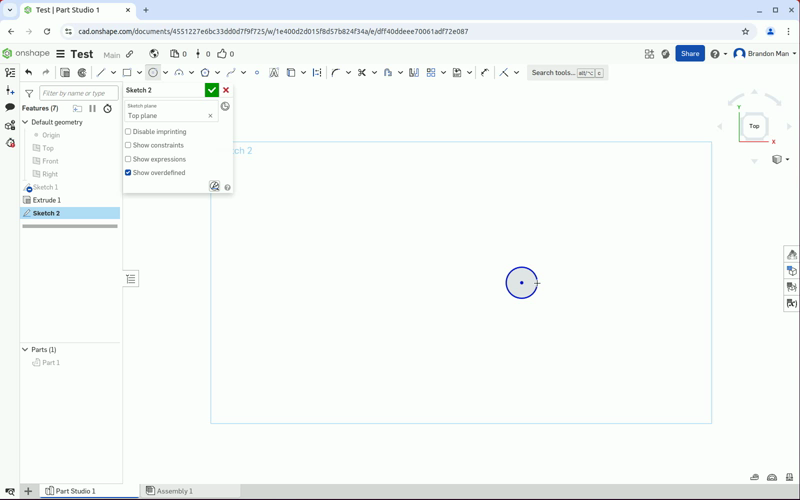
mouse_move(521, 282)
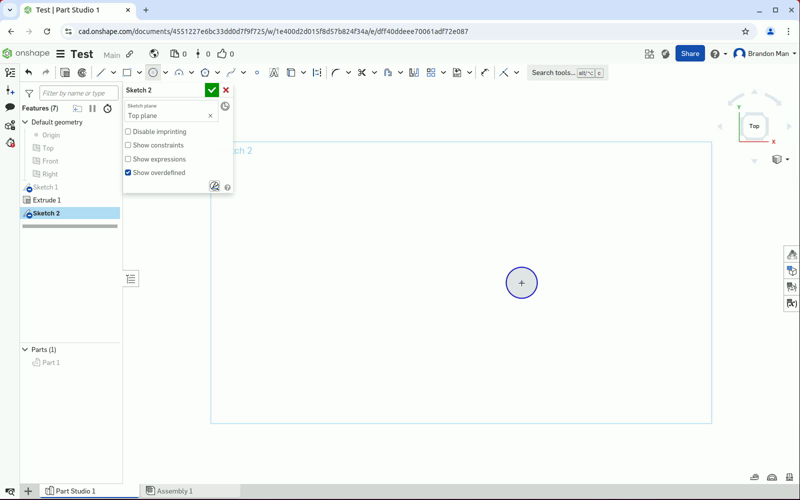
click(521, 282)
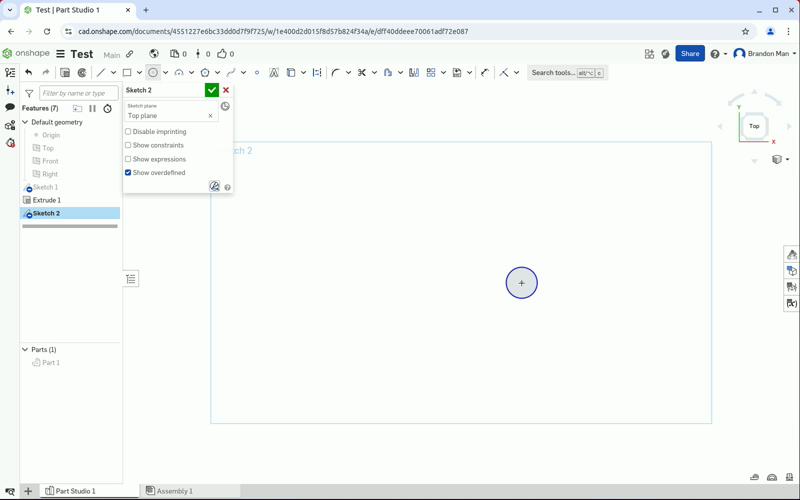
key_up(shift)
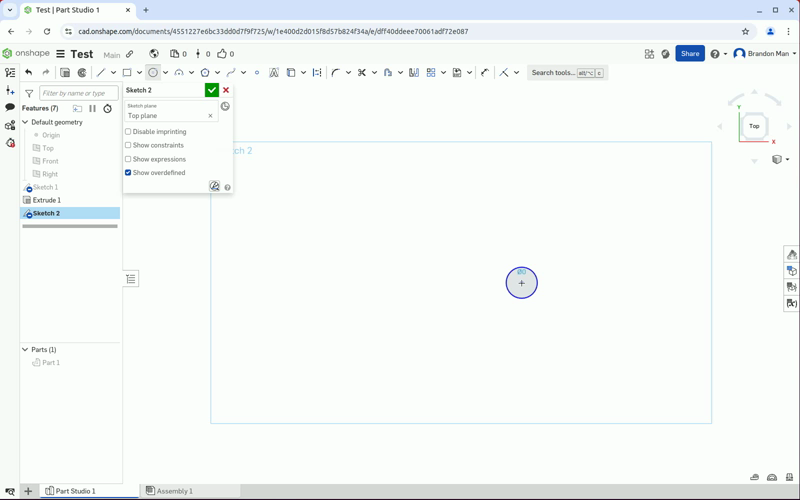
mouse_move(529, 282)
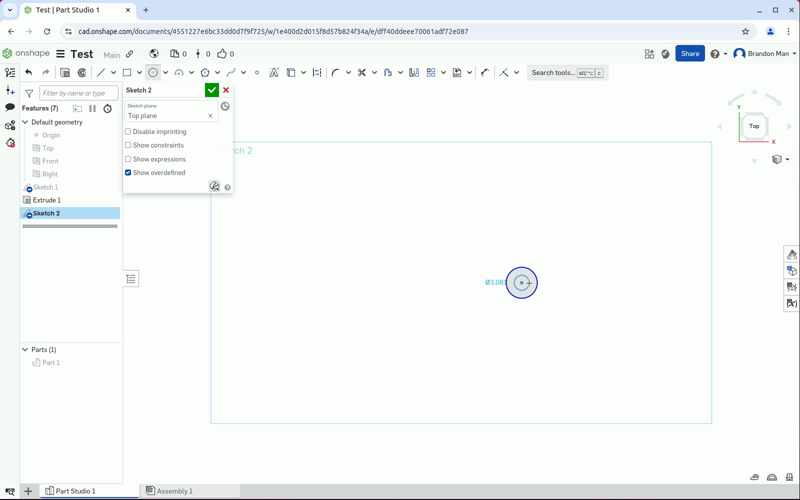
click(529, 282)
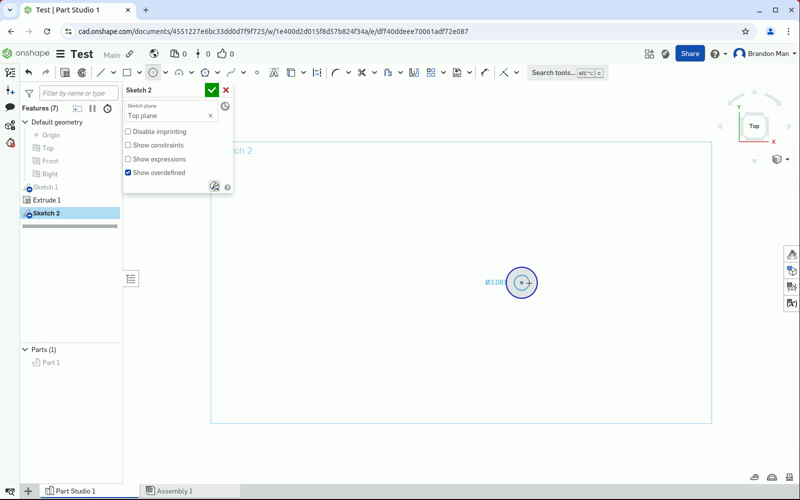
key(esc)
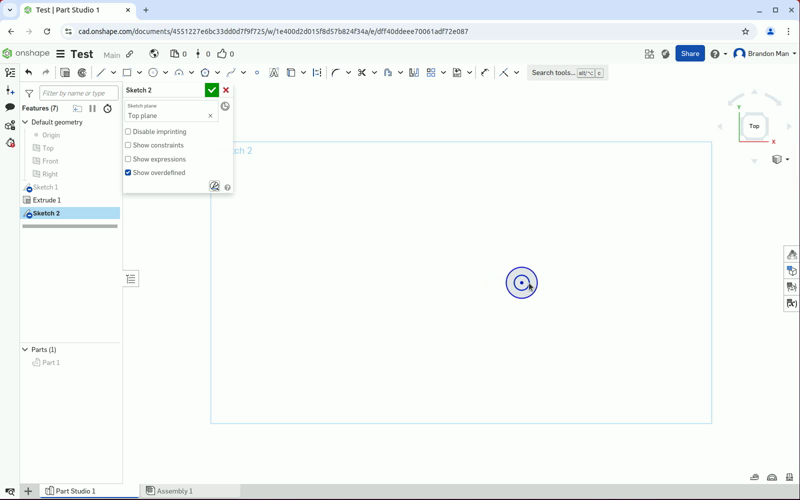
mouse_move(510, 276)
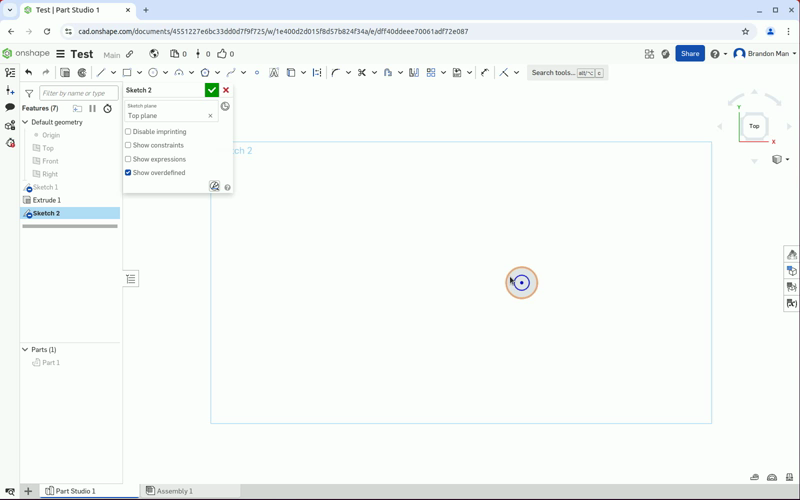
scroll(6)
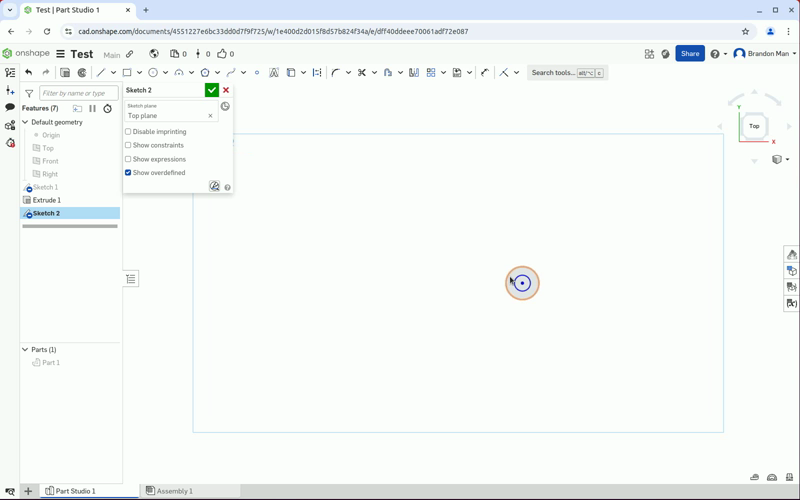
scroll(6)
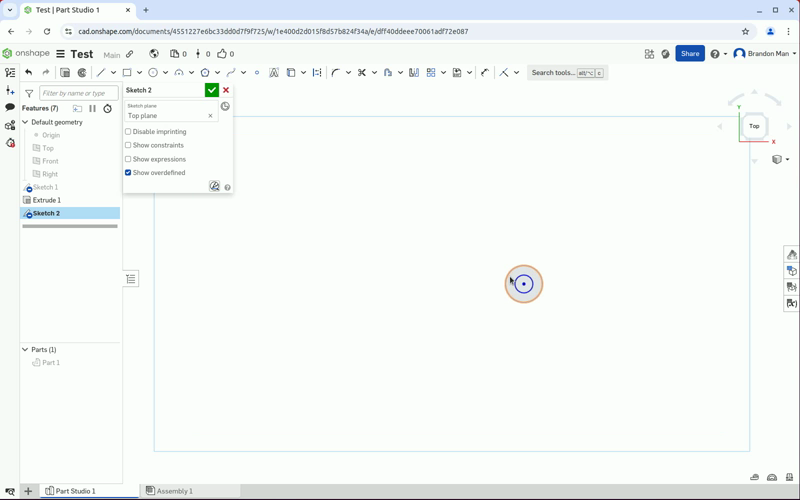
scroll(6)
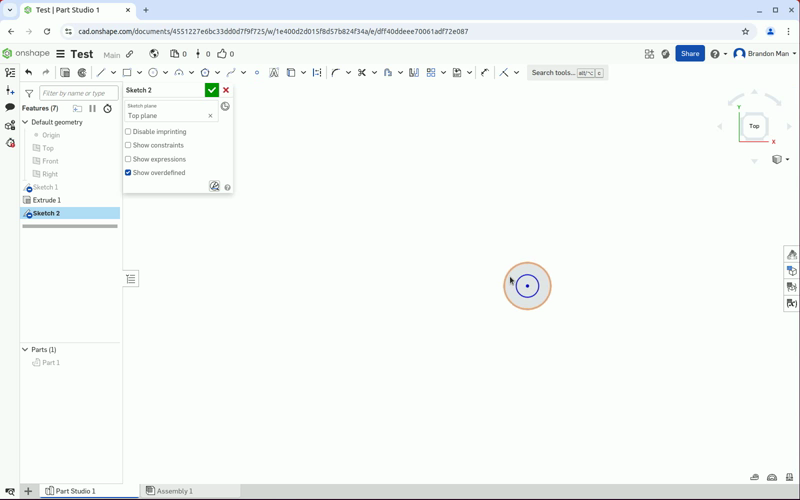
scroll(6)
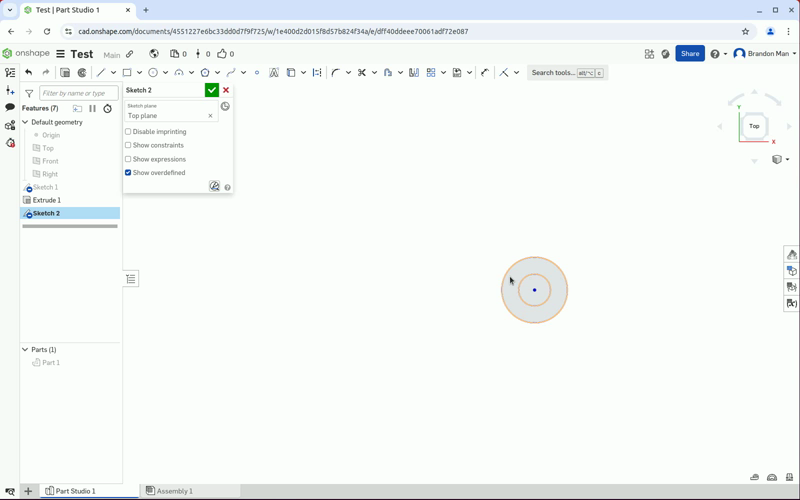
scroll(6)
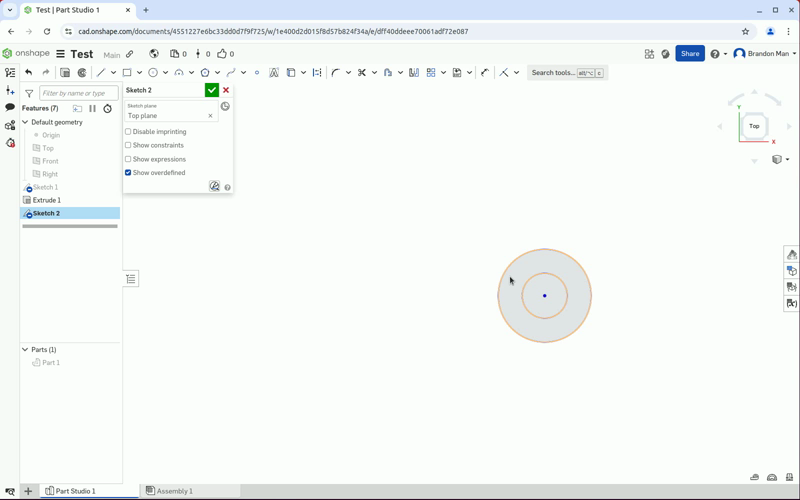
scroll(6)
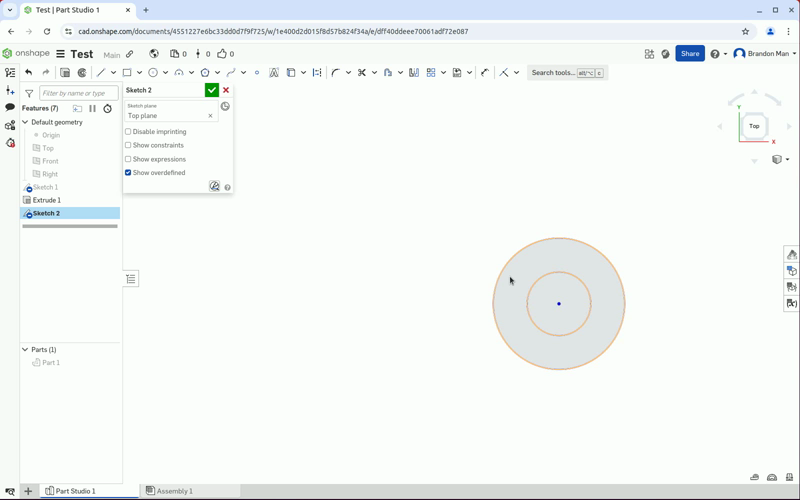
scroll(6)
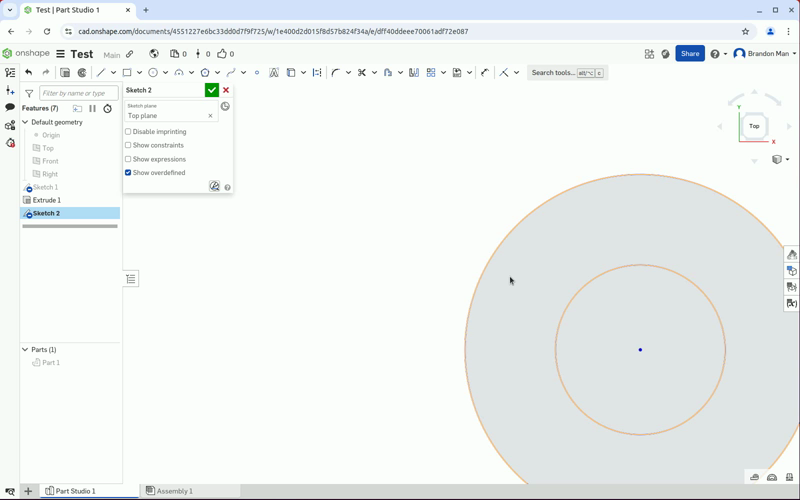
click(510, 276)
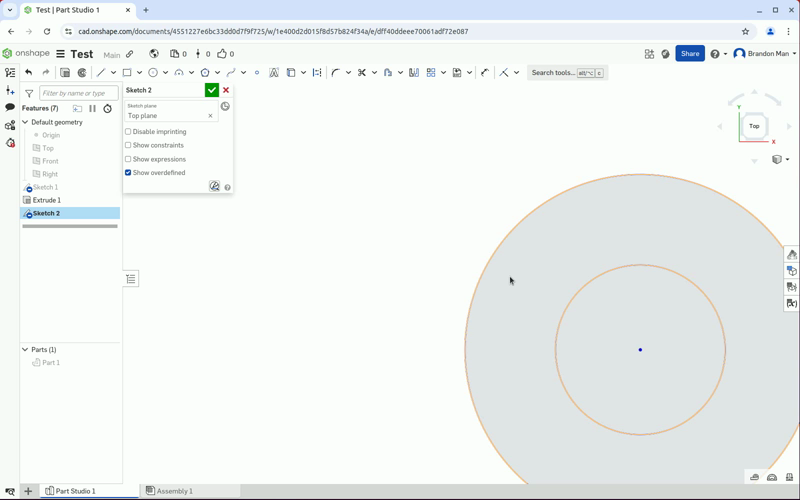
scroll(-6)
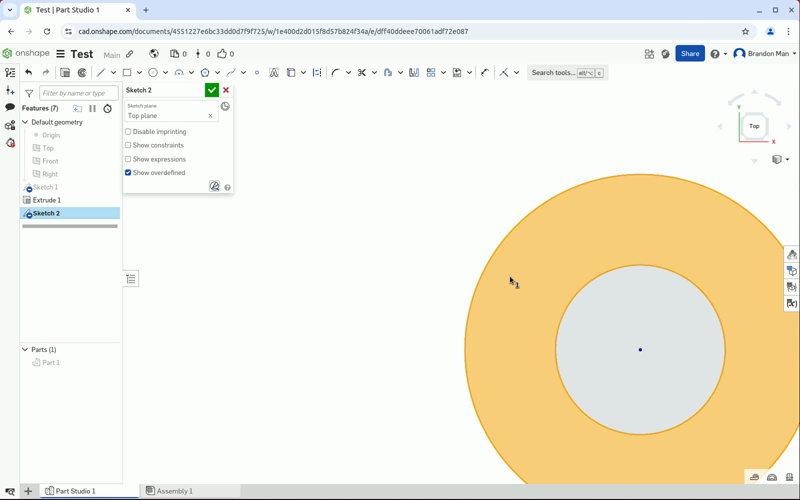
scroll(-6)
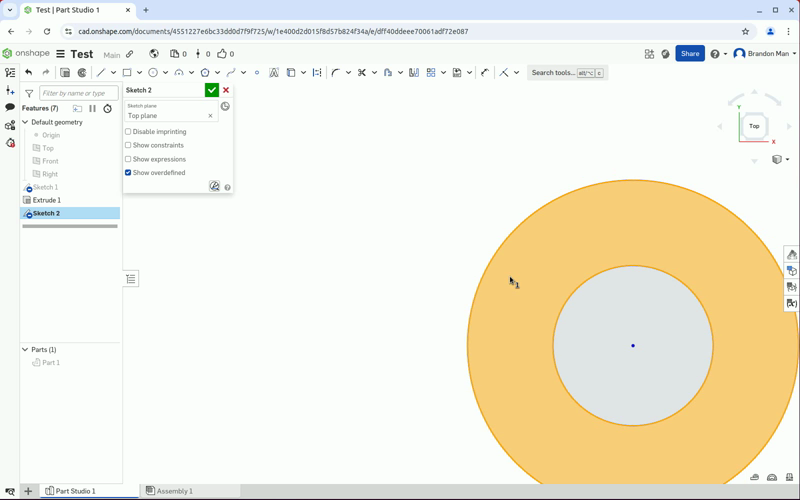
scroll(-6)
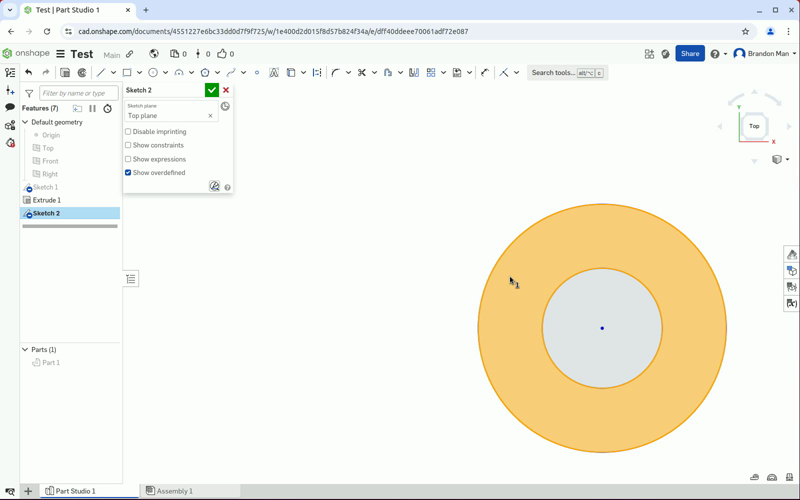
scroll(-6)
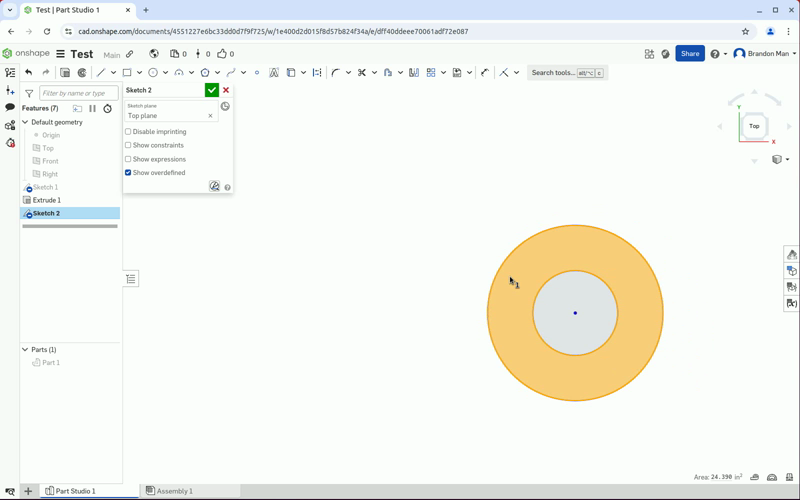
scroll(-6)
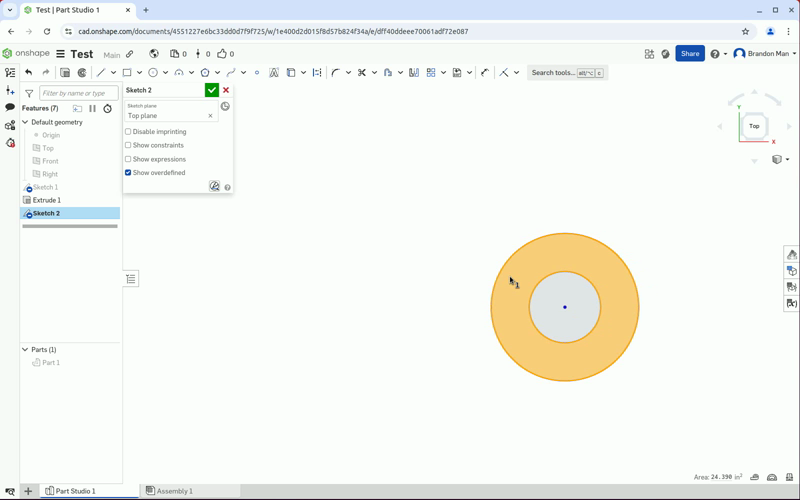
scroll(-6)
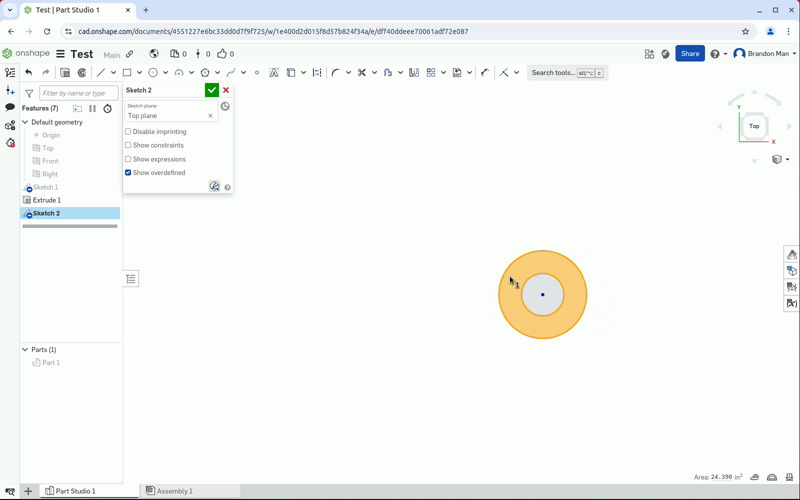
scroll(-6)
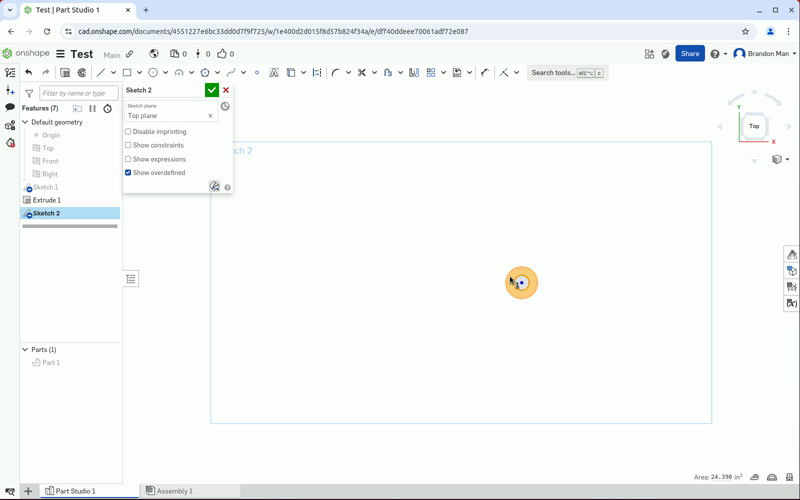
mouse_move(73, 352)
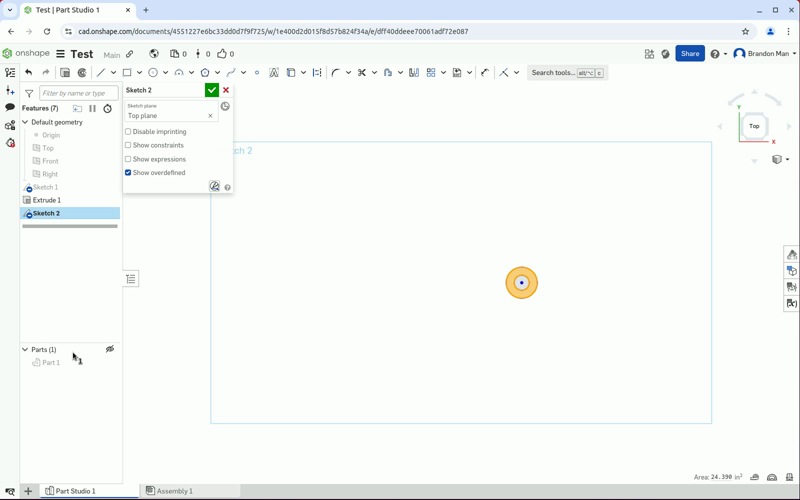
key(shift+y)
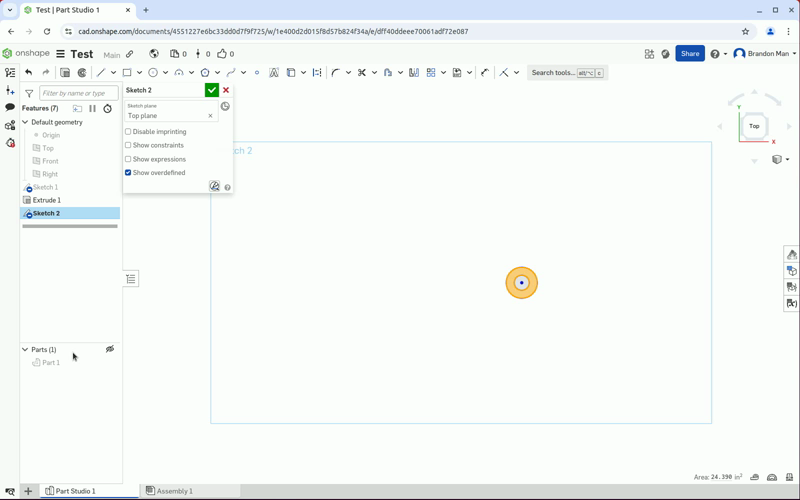
key(shift+e)
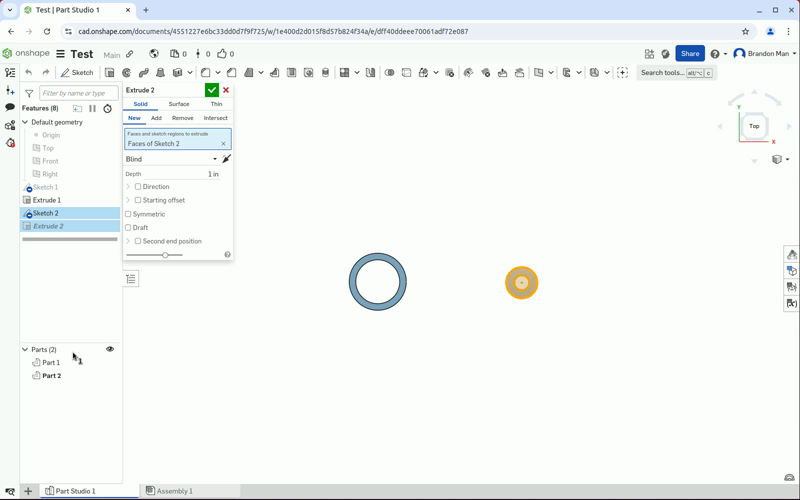
mouse_move(143, 106)
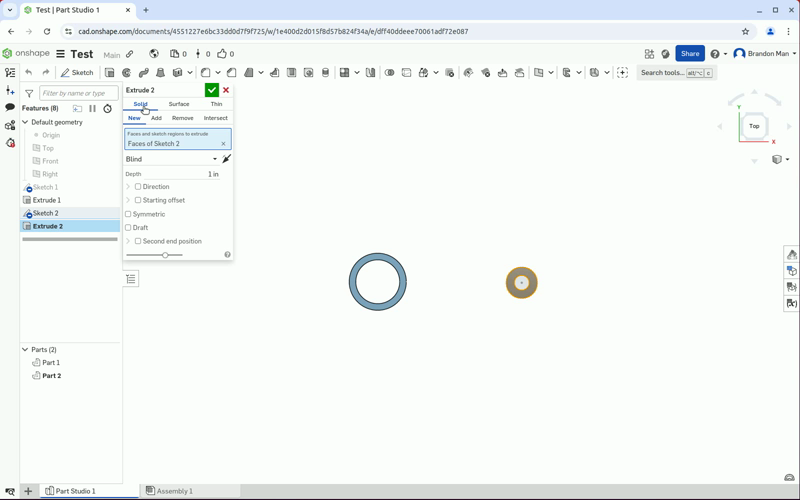
click(143, 106)
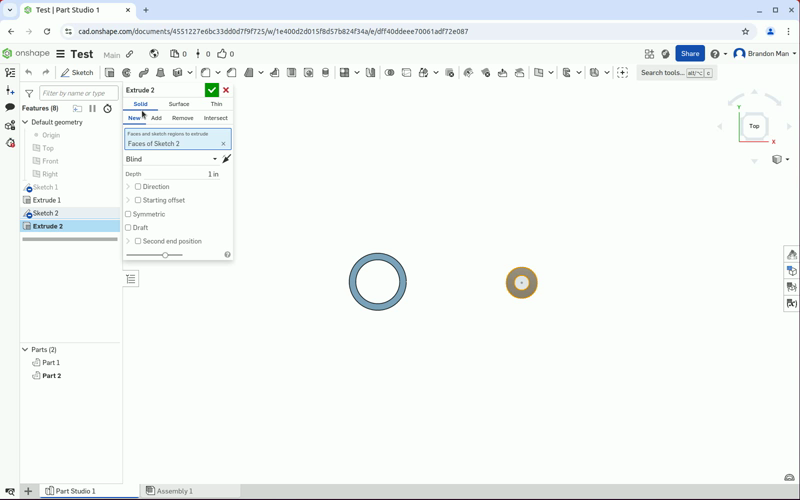
mouse_move(137, 120)
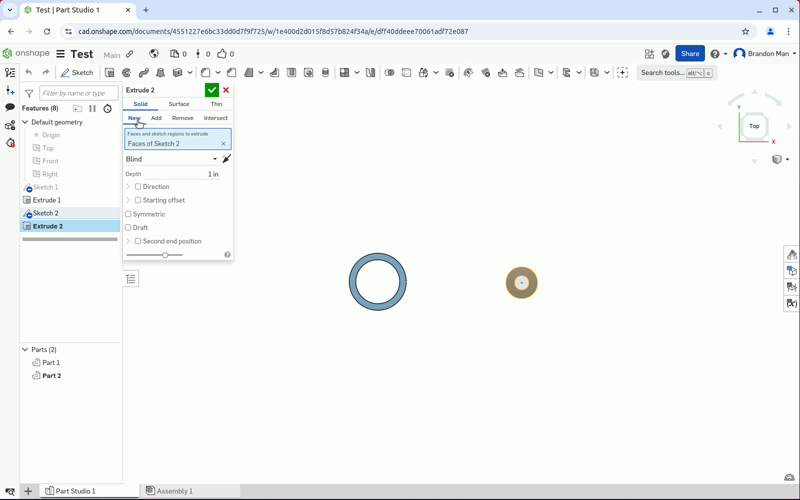
click(137, 120)
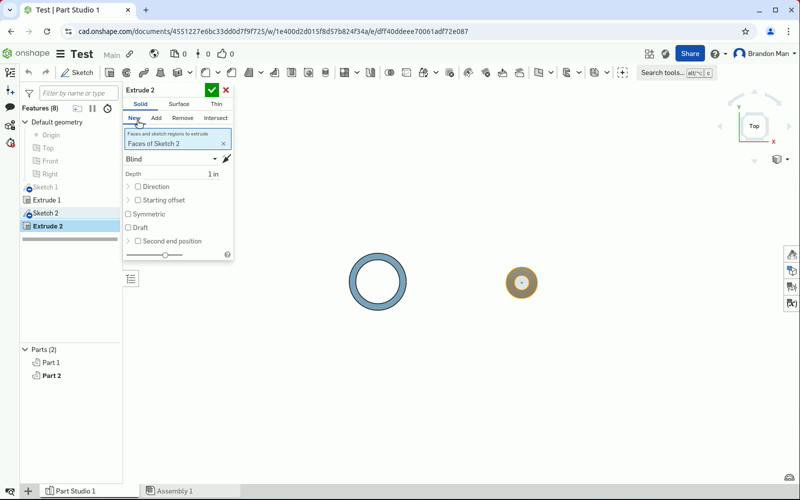
key(tab, 4)
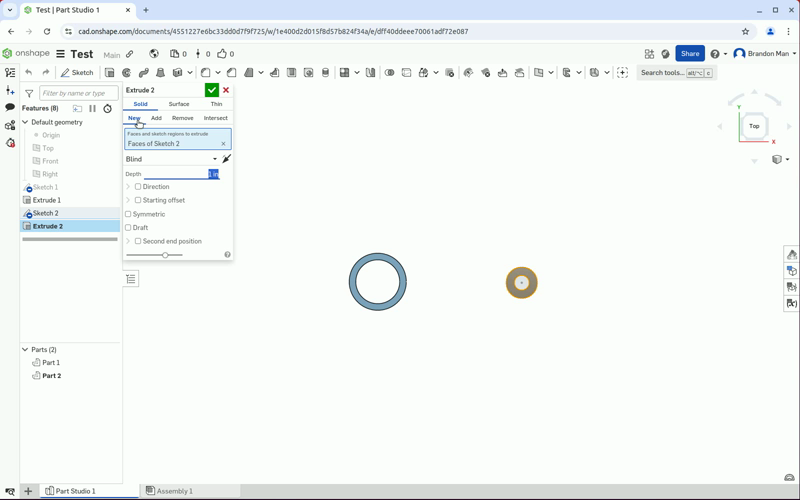
text(6.018)
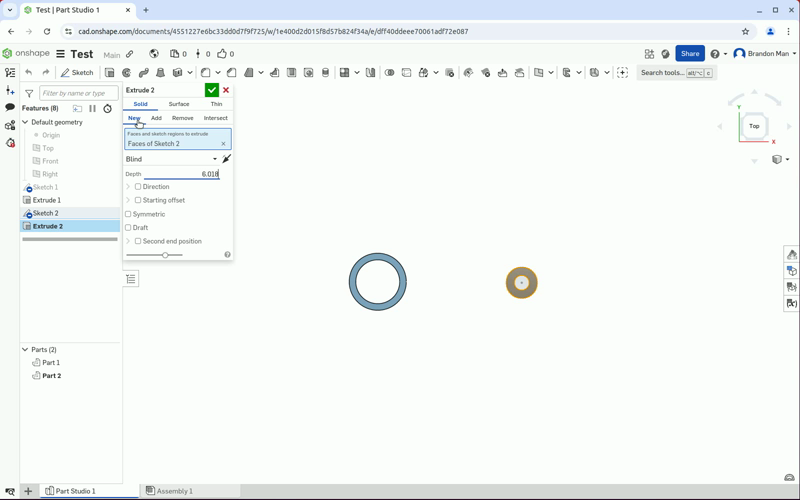
key(enter)
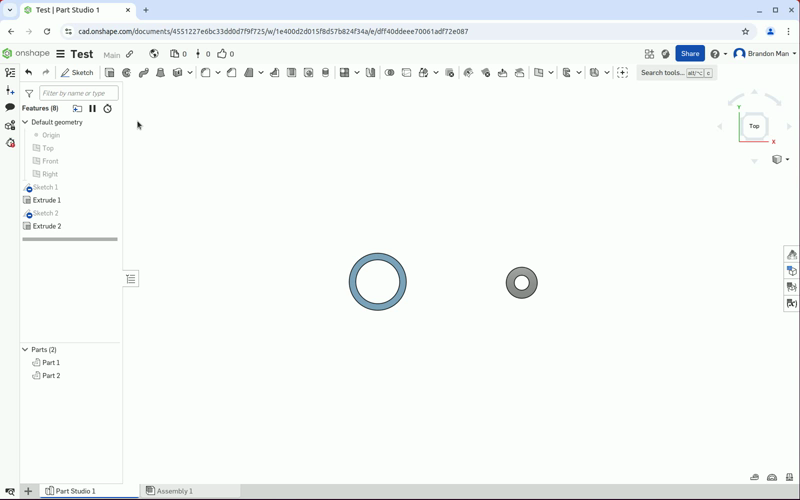
key(shift+h)
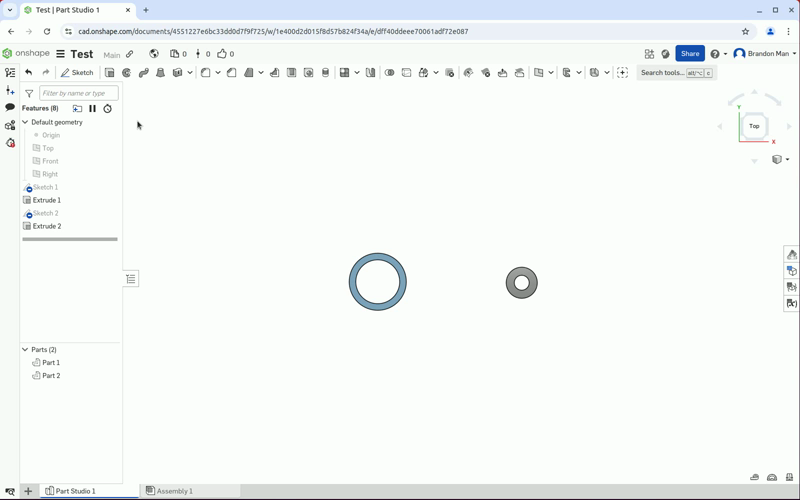
key(shift+h)
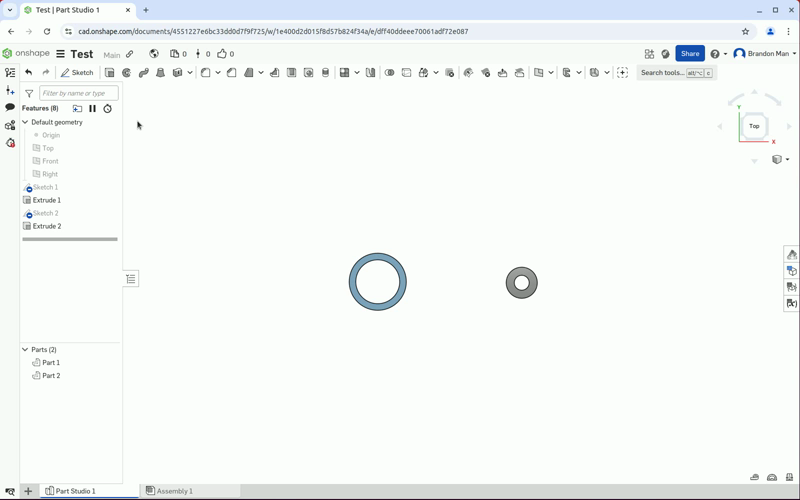
mouse_move(73, 189)
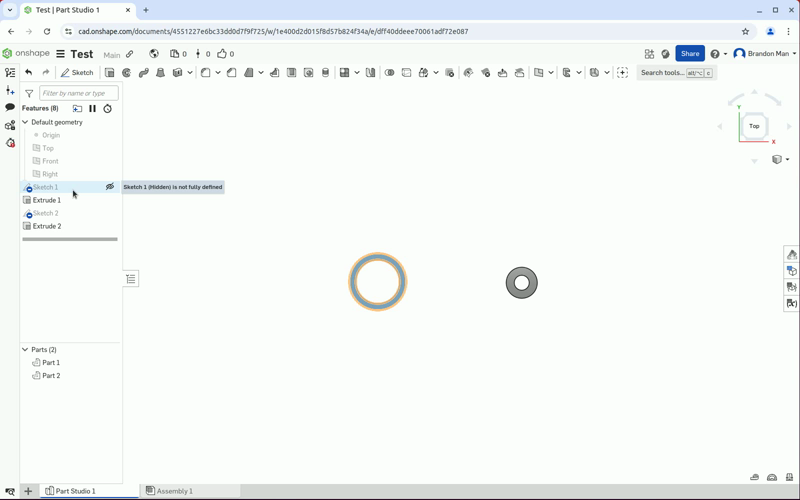
click(73, 189)
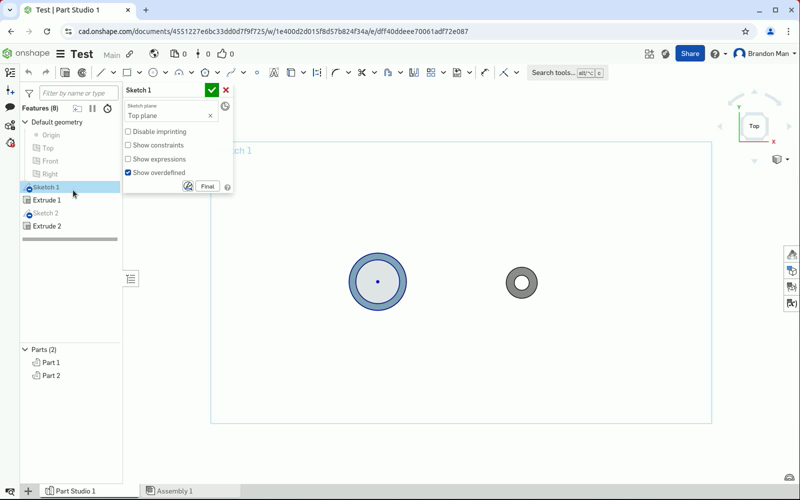
mouse_move(229, 92)
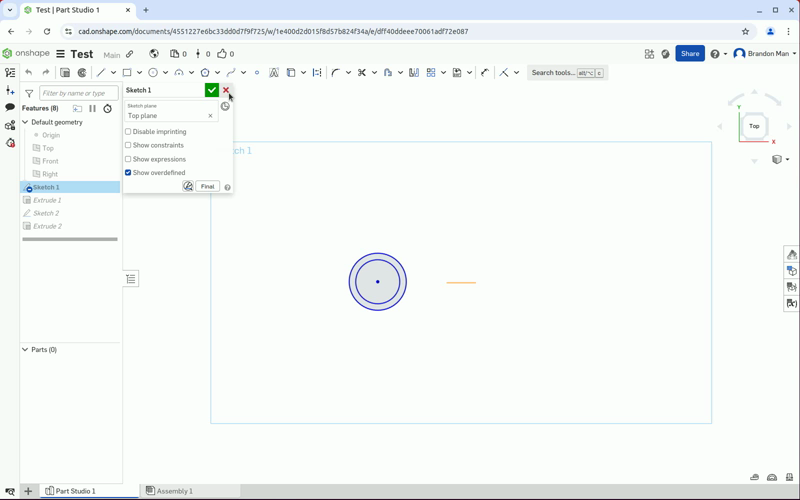
click(229, 92)
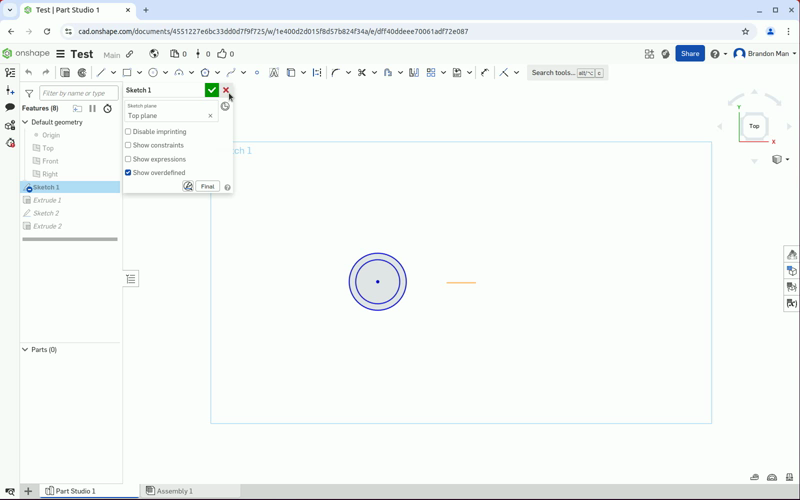
key(shift+s)
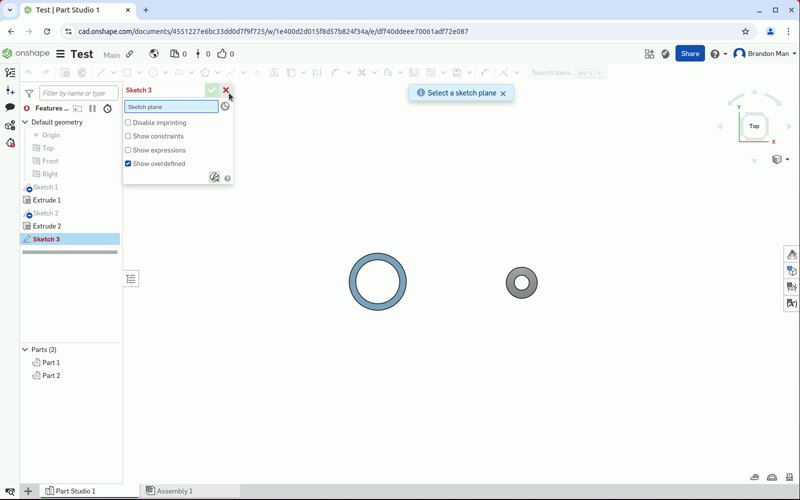
mouse_move(73, 150)
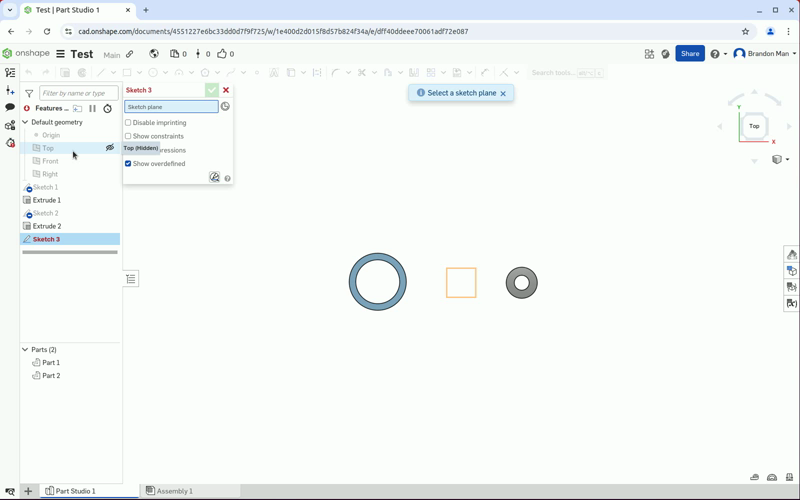
click(73, 150)
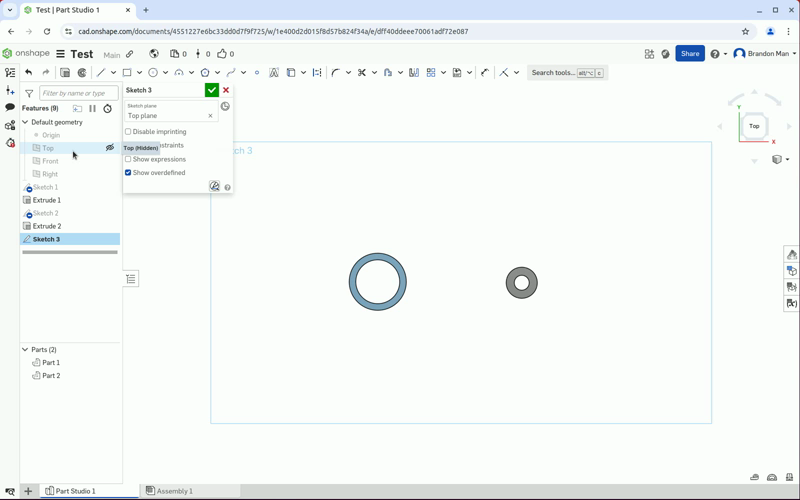
mouse_move(73, 352)
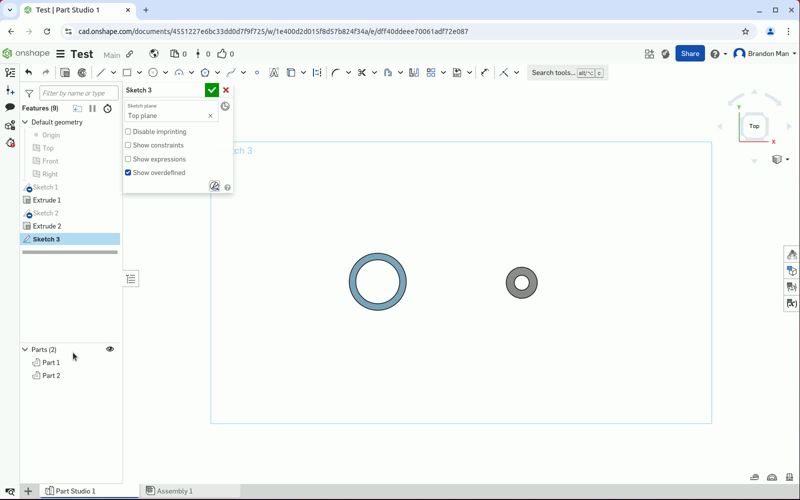
key(y)
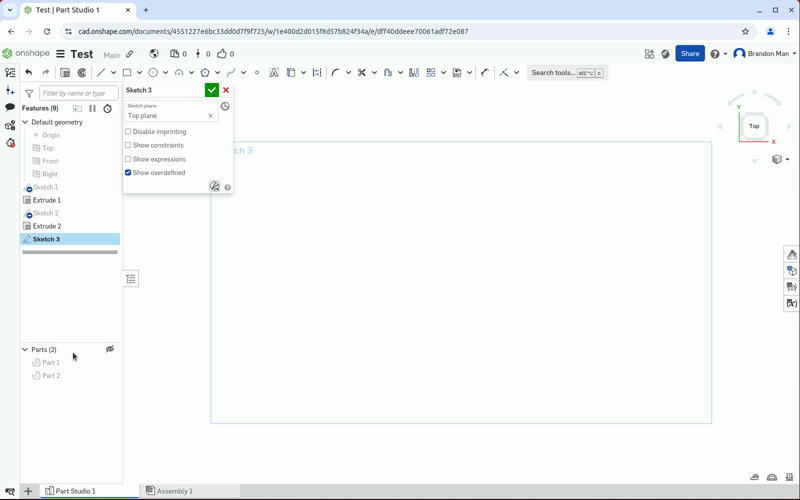
key(l)
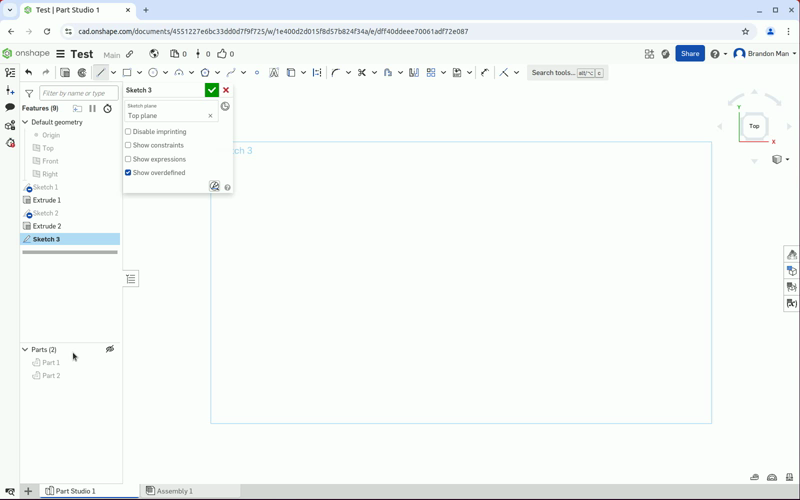
key_down(shift)
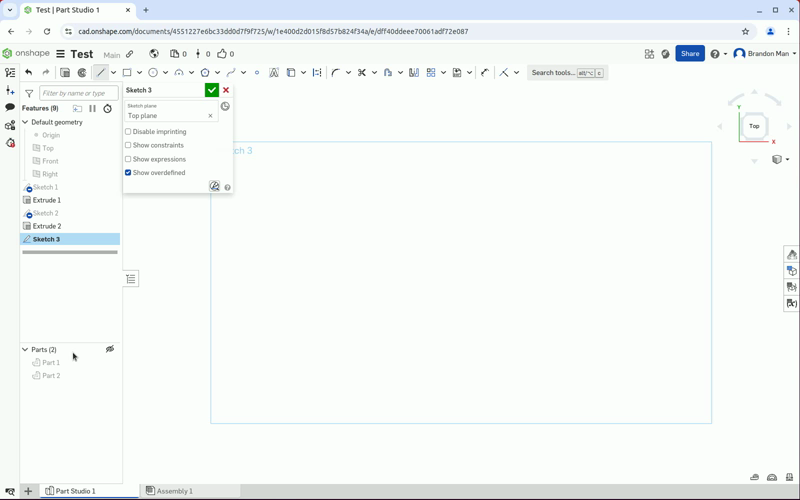
mouse_move(379, 309)
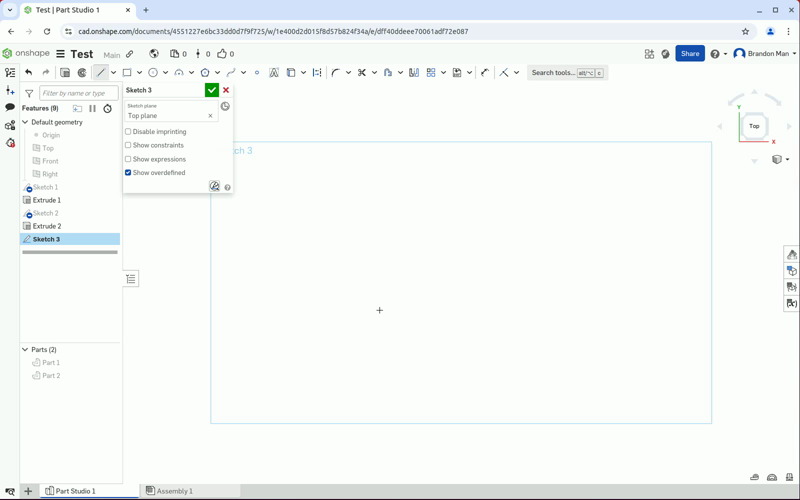
click(379, 309)
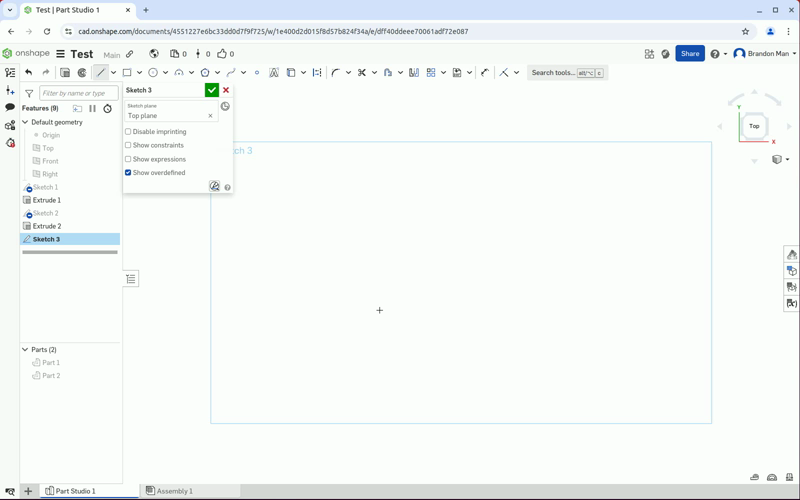
key_up(shift)
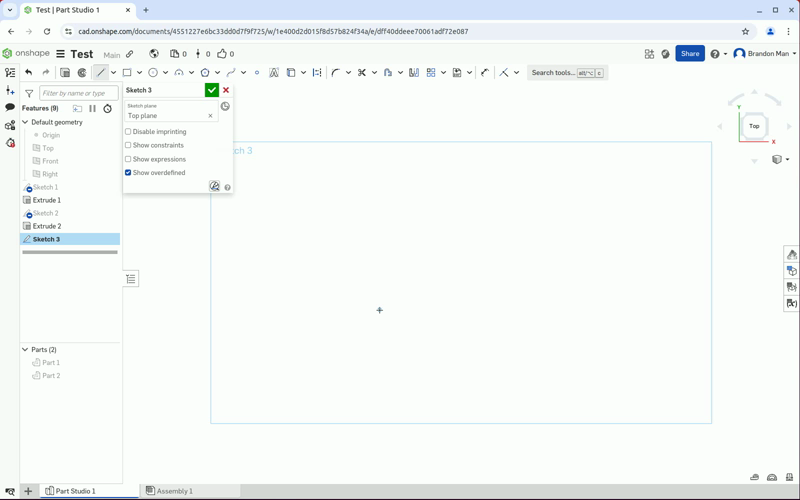
key_down(shift)
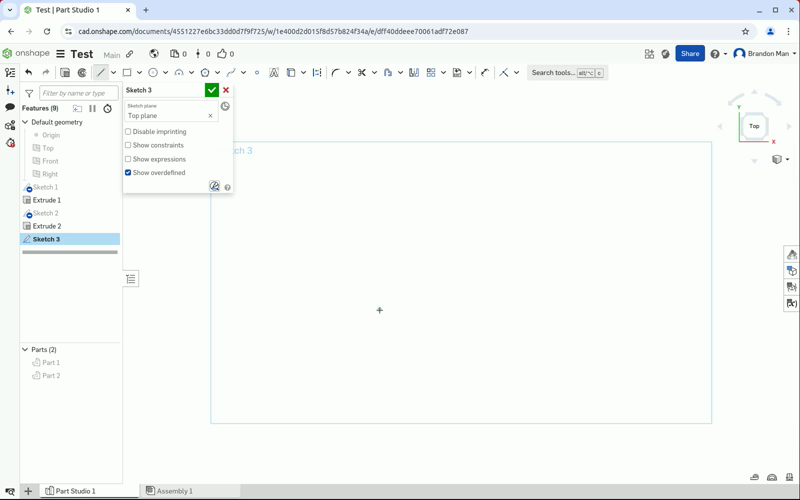
mouse_move(521, 296)
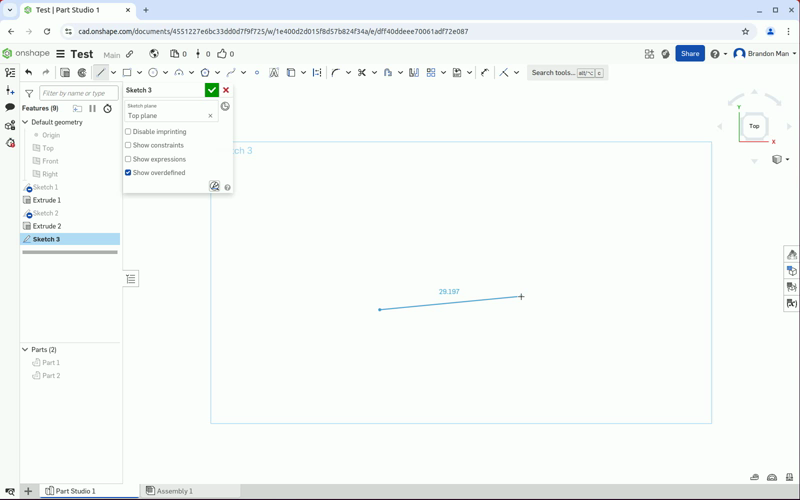
click(521, 296)
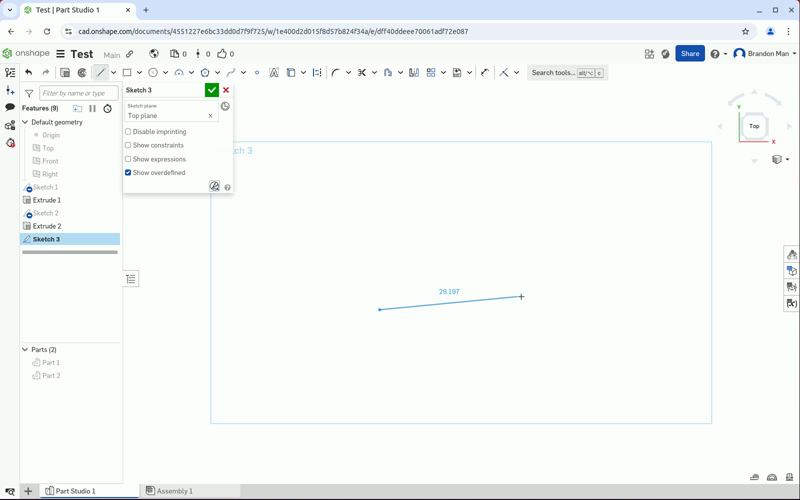
key_up(shift)
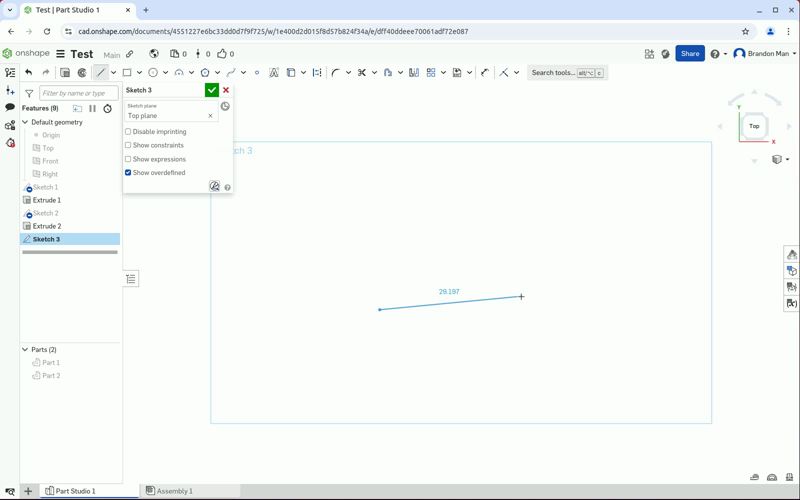
key(esc)
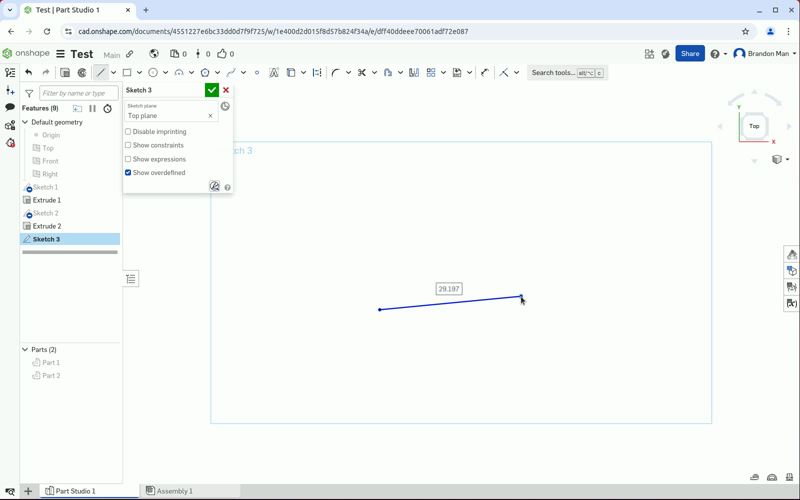
key(a)
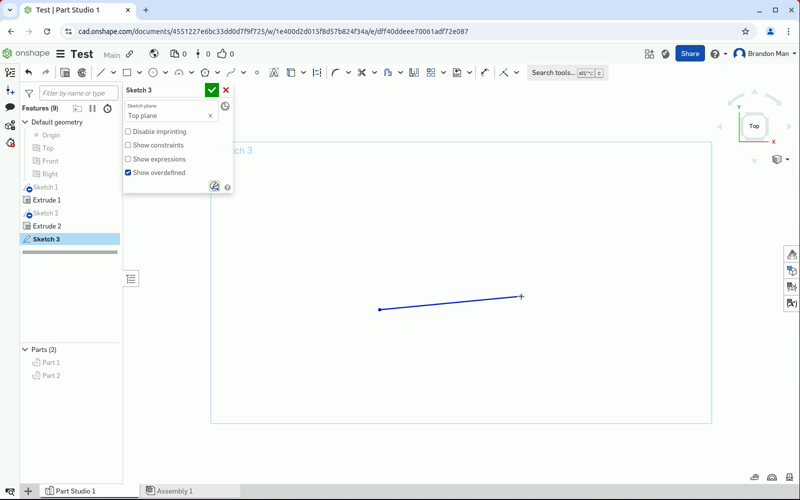
mouse_move(521, 296)
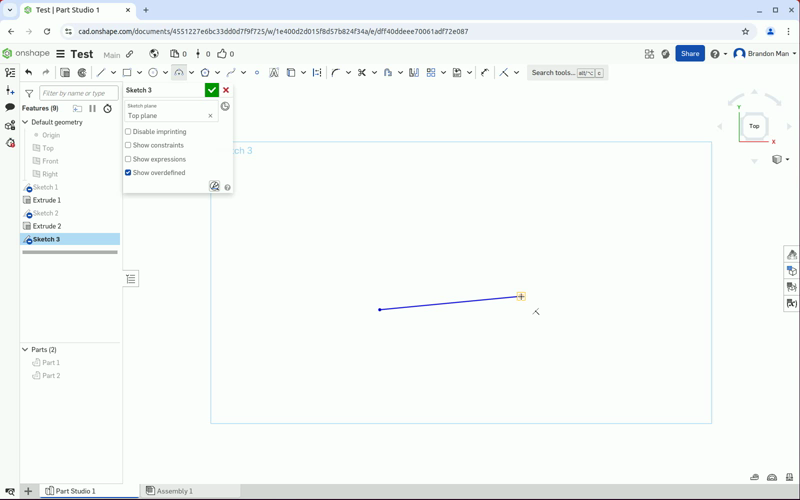
click(521, 296)
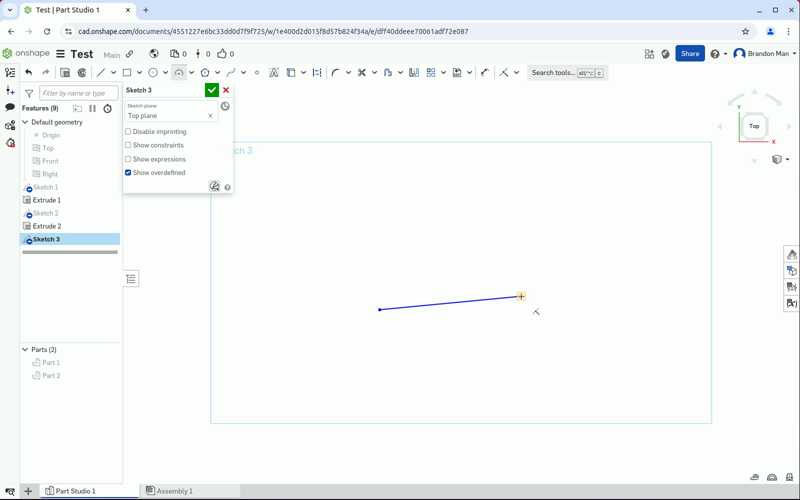
key_down(shift)
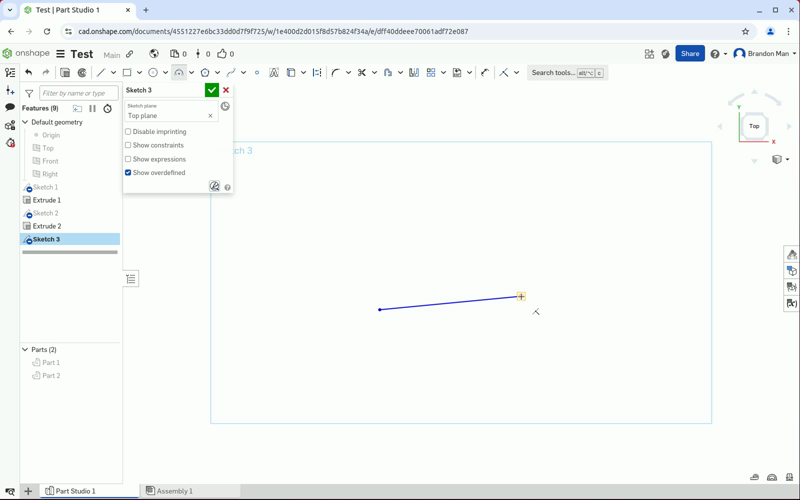
mouse_move(519, 268)
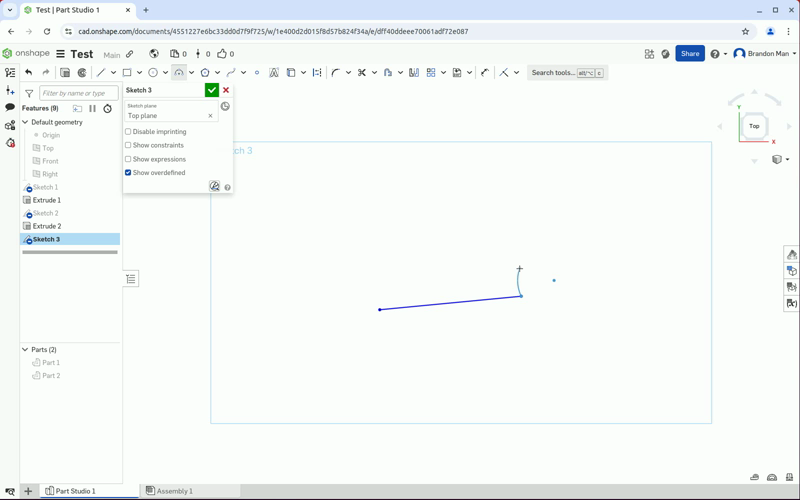
click(519, 268)
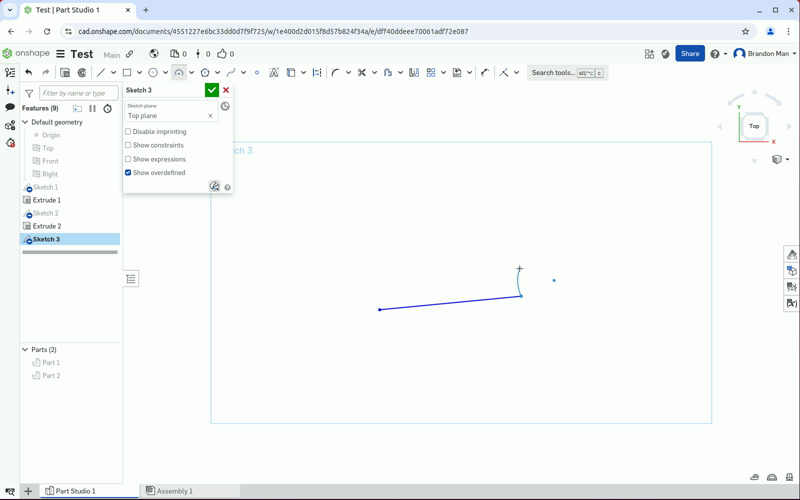
mouse_move(506, 283)
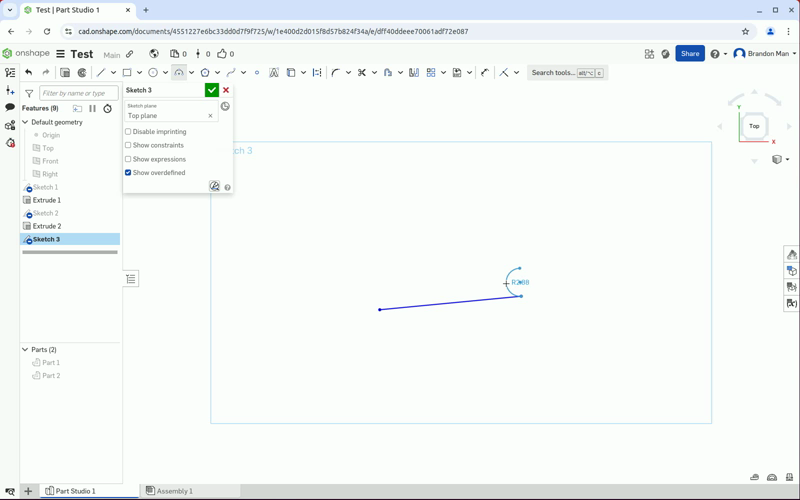
click(506, 283)
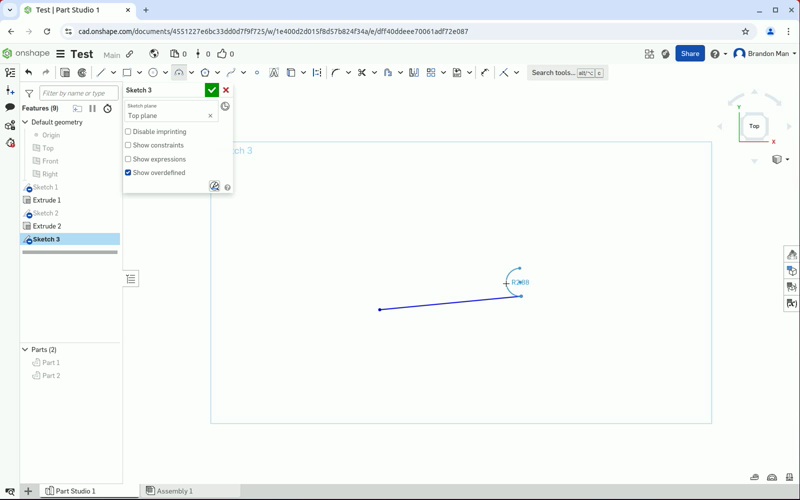
key_up(shift)
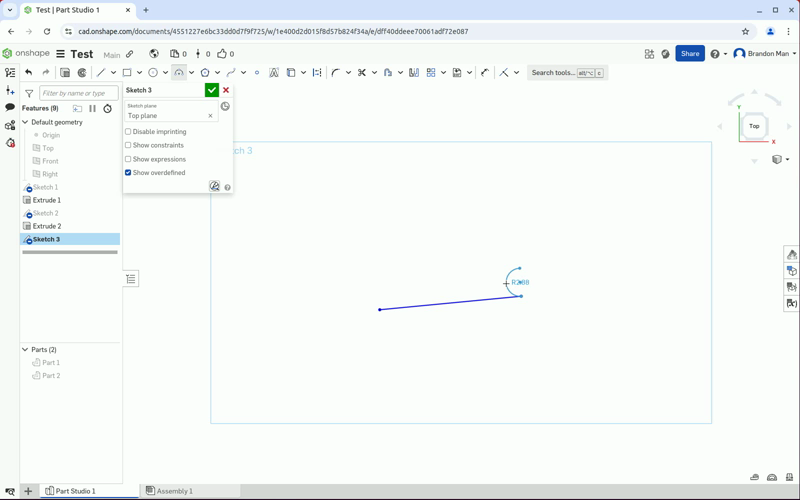
key(esc)
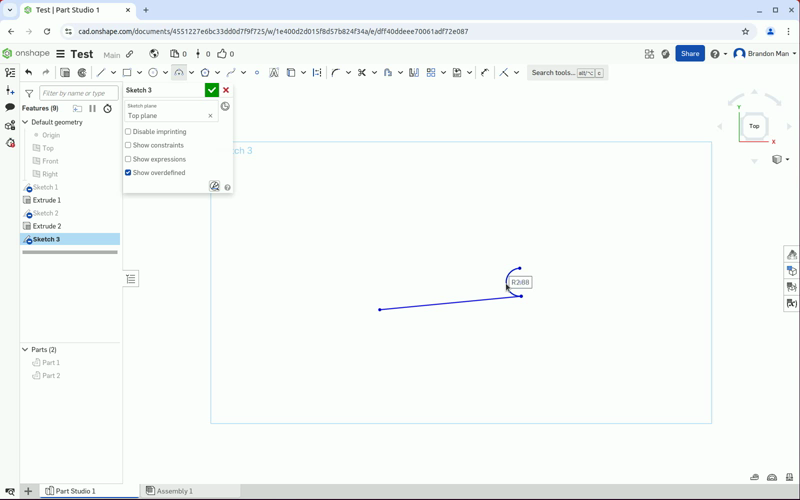
key(l)
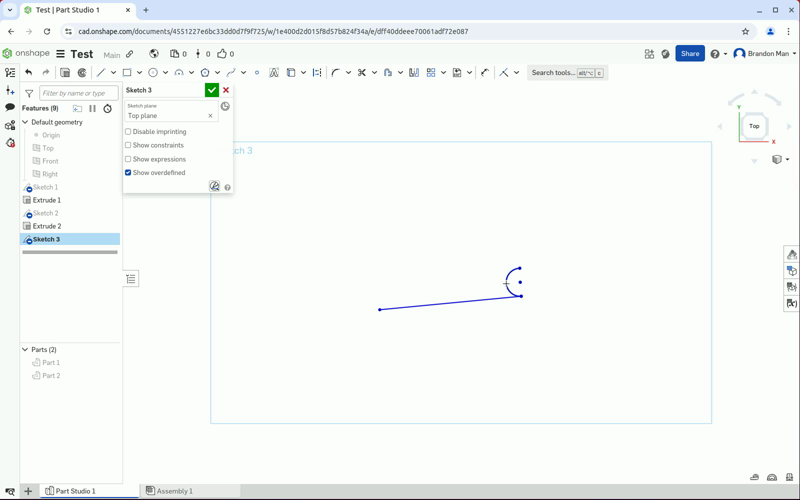
mouse_move(519, 268)
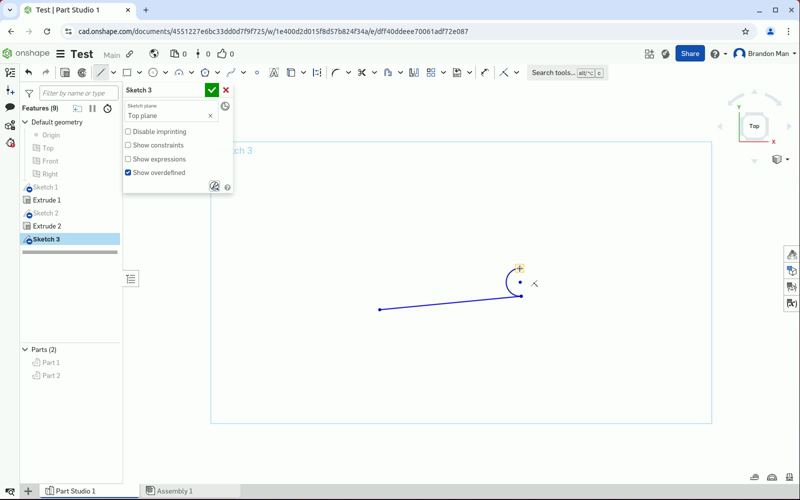
click(519, 268)
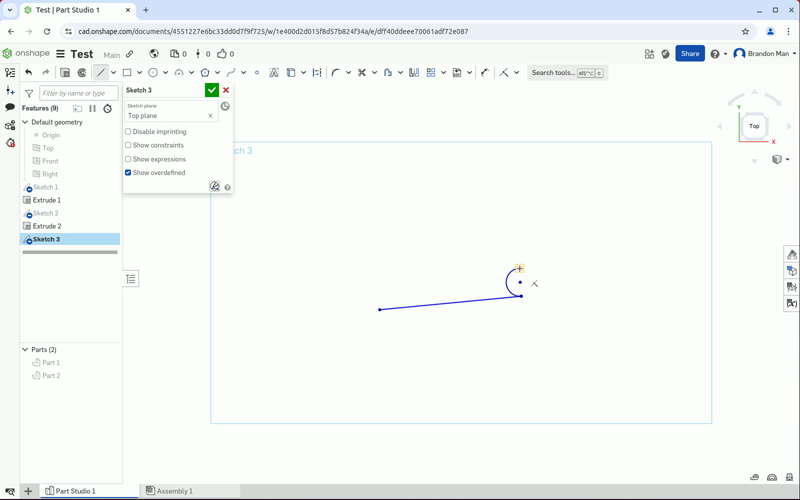
key_down(shift)
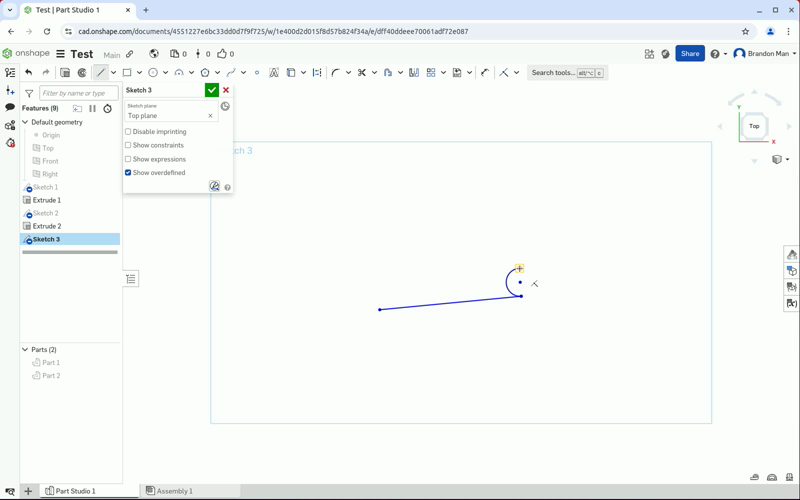
mouse_move(379, 253)
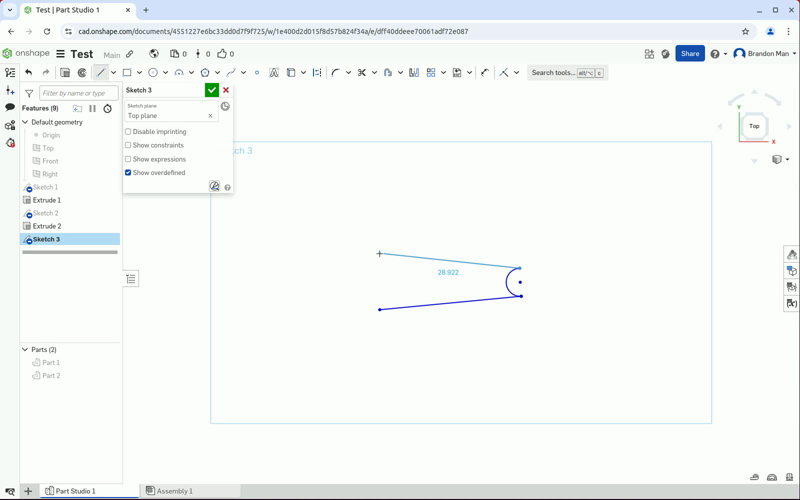
click(379, 253)
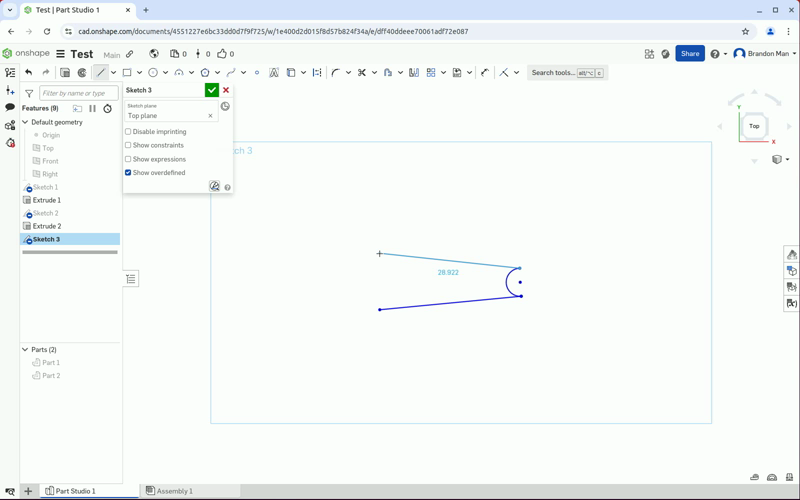
key_up(shift)
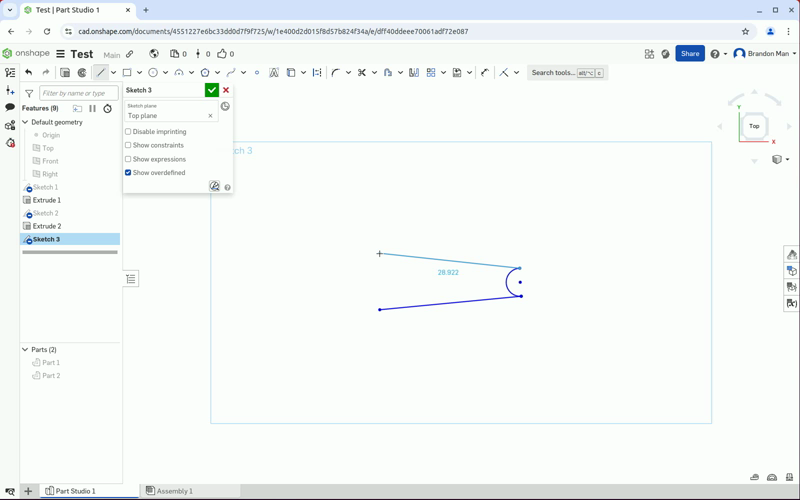
key(esc)
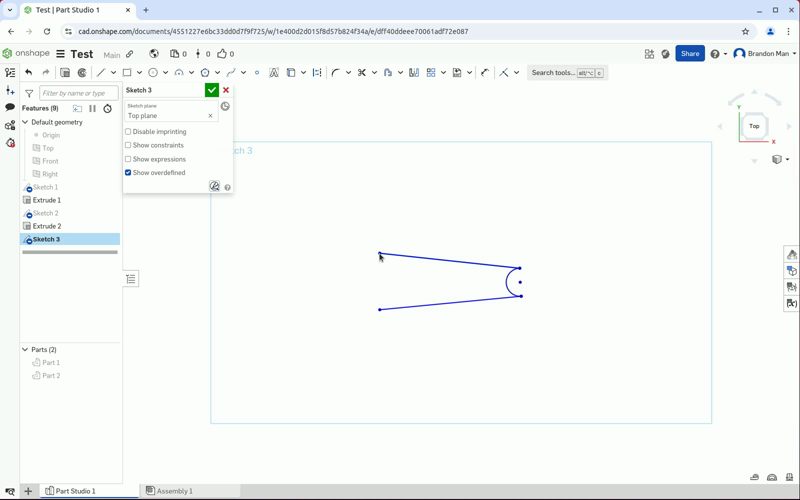
key(a)
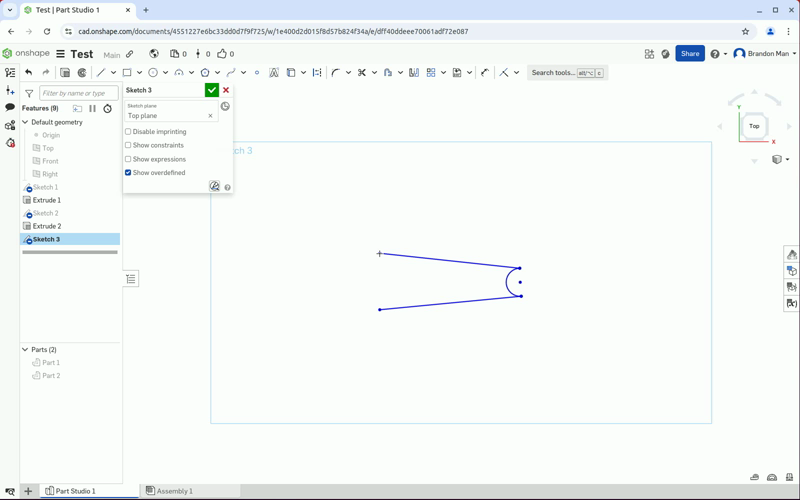
mouse_move(379, 253)
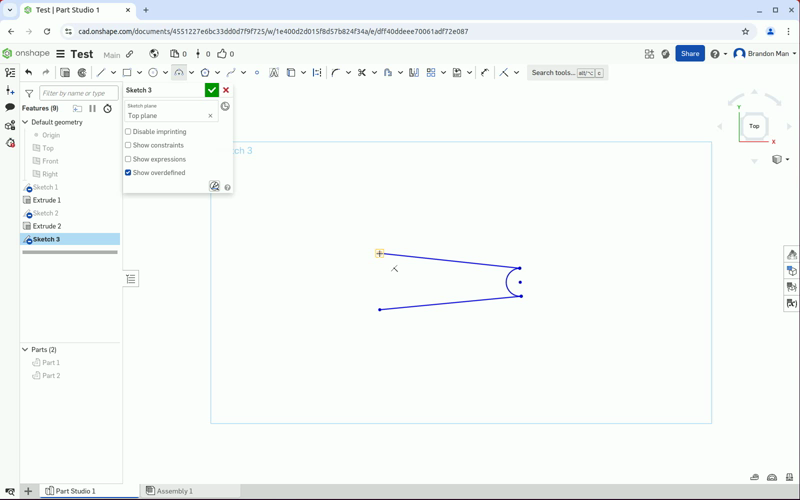
click(379, 253)
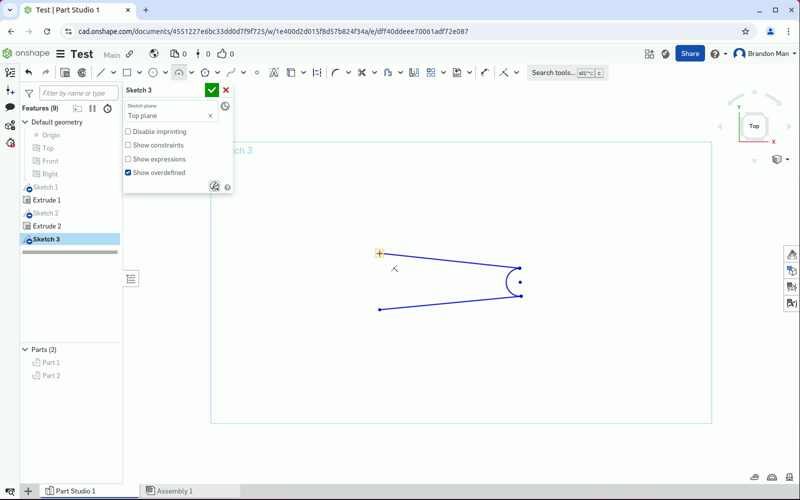
mouse_move(379, 309)
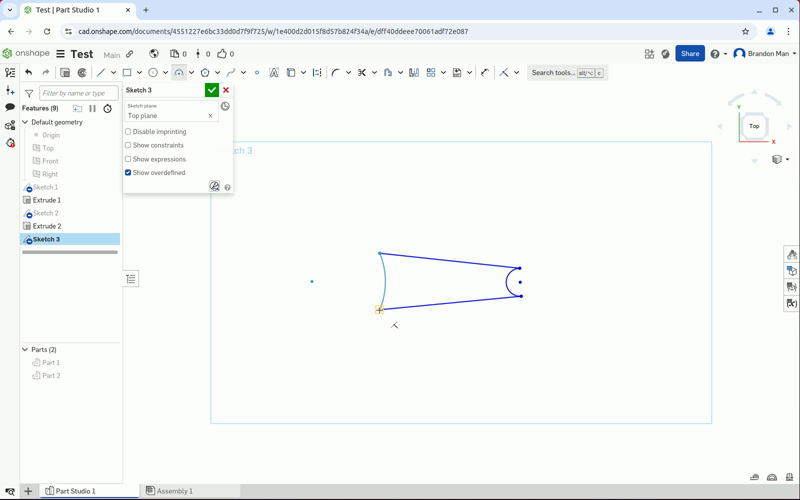
click(379, 309)
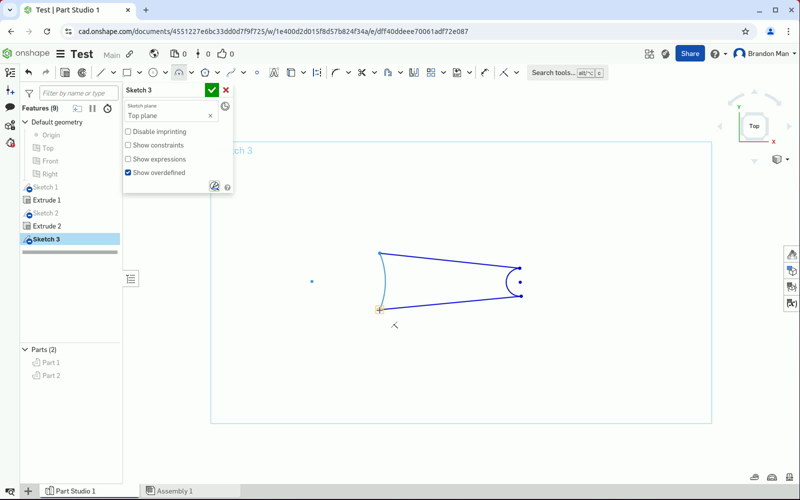
key_down(shift)
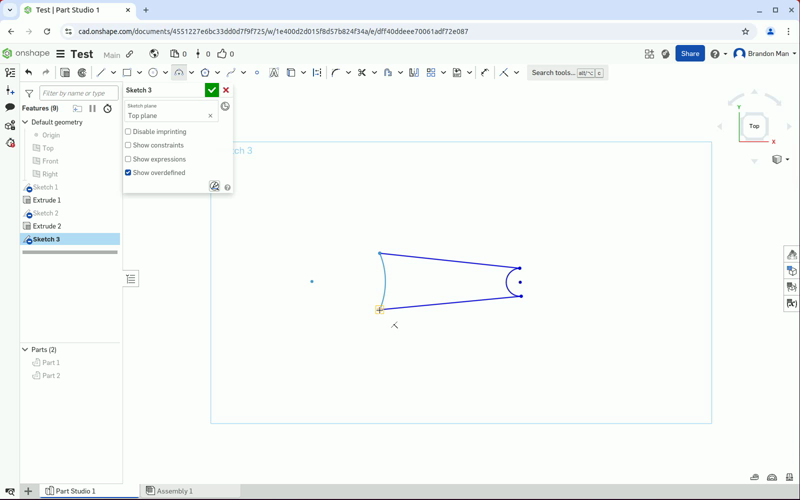
mouse_move(405, 281)
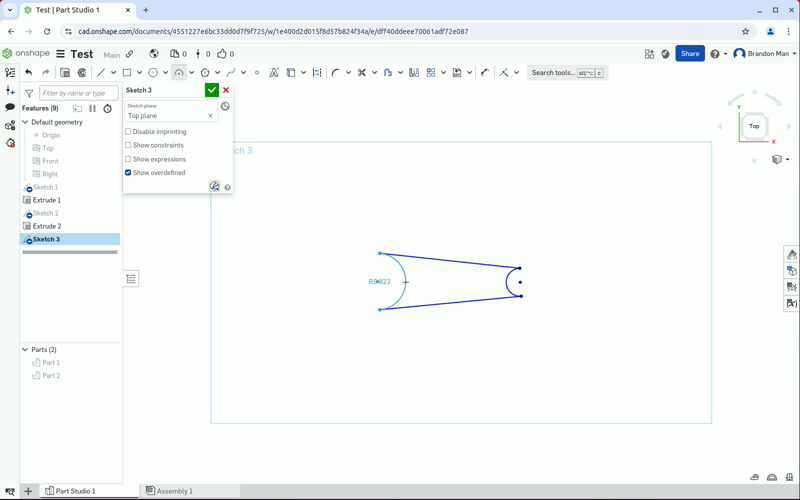
click(405, 281)
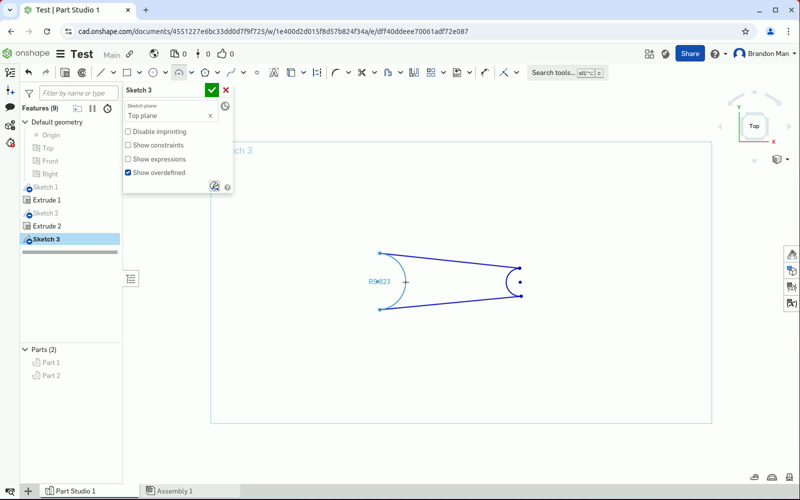
key_up(shift)
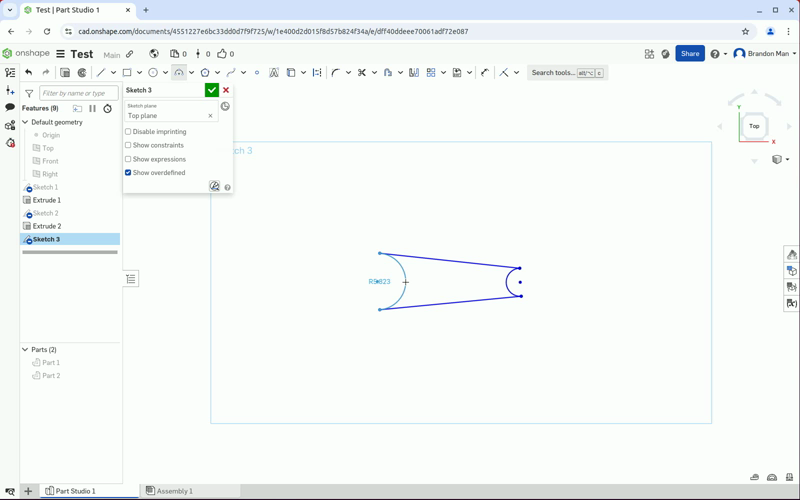
key(esc)
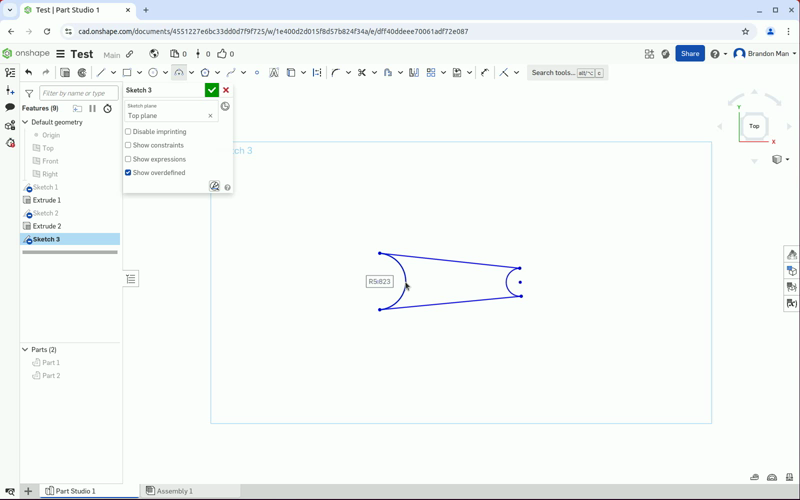
key(l)
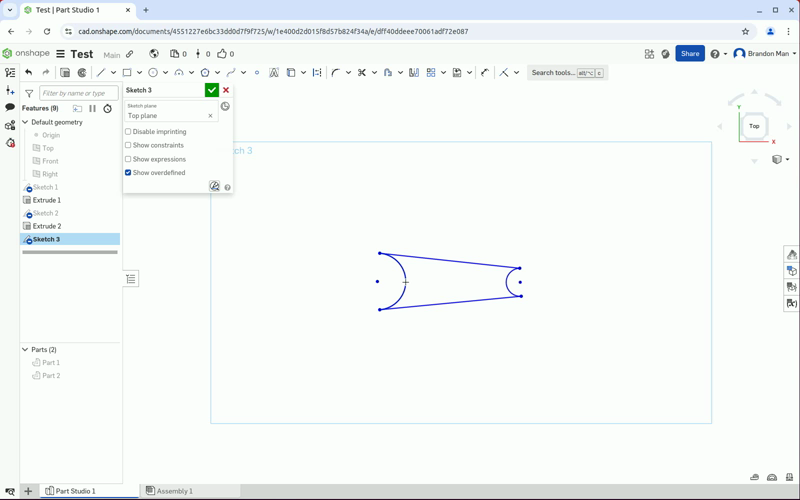
key_down(shift)
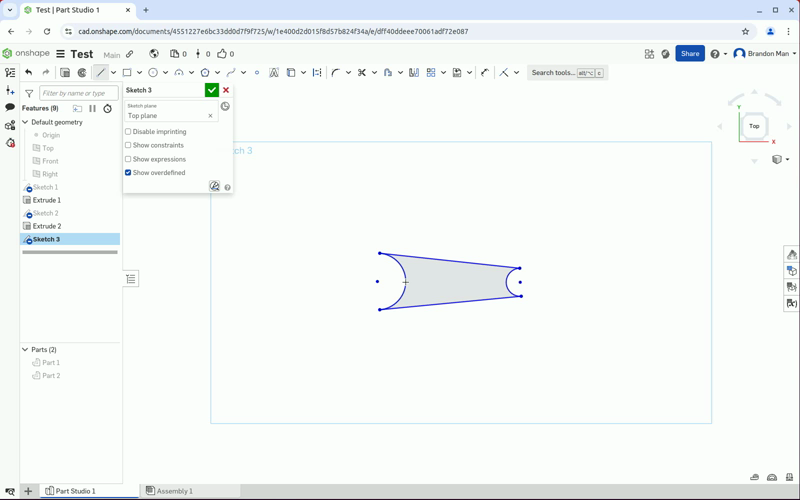
mouse_move(420, 289)
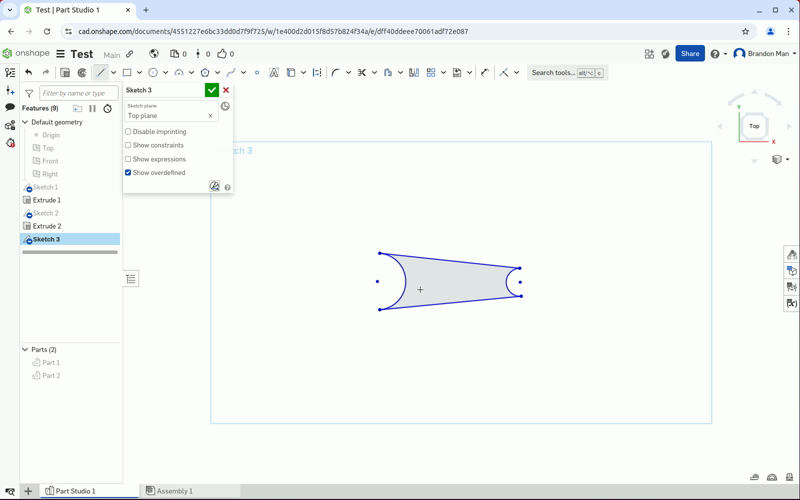
click(420, 289)
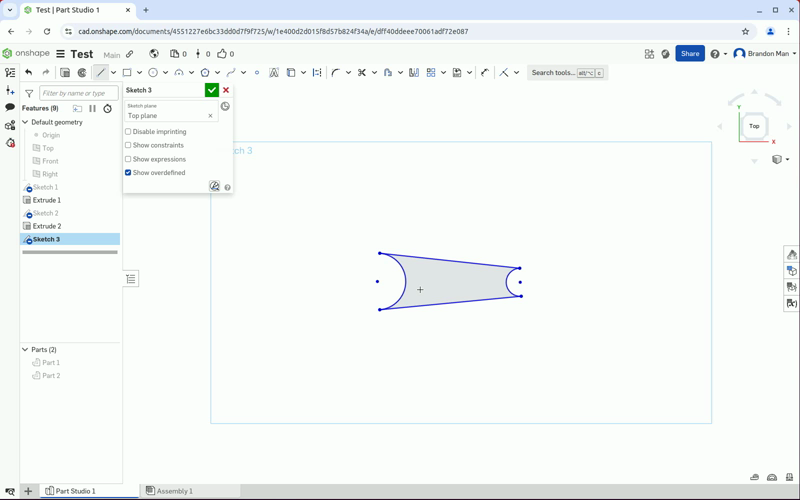
key_up(shift)
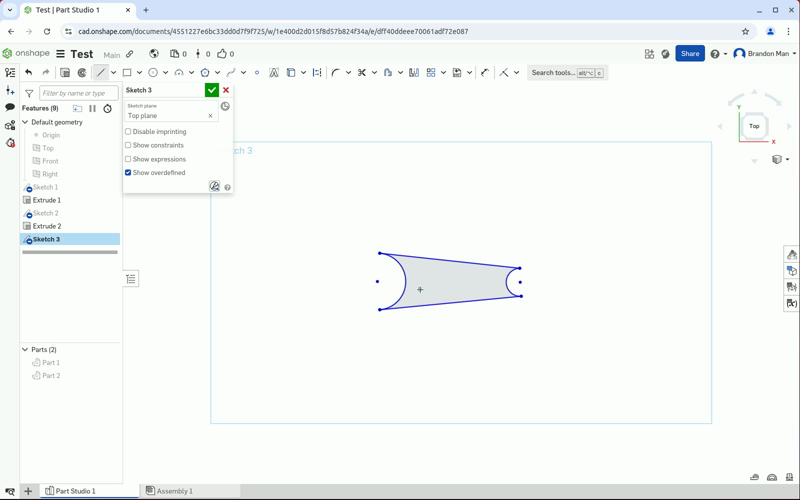
key_down(shift)
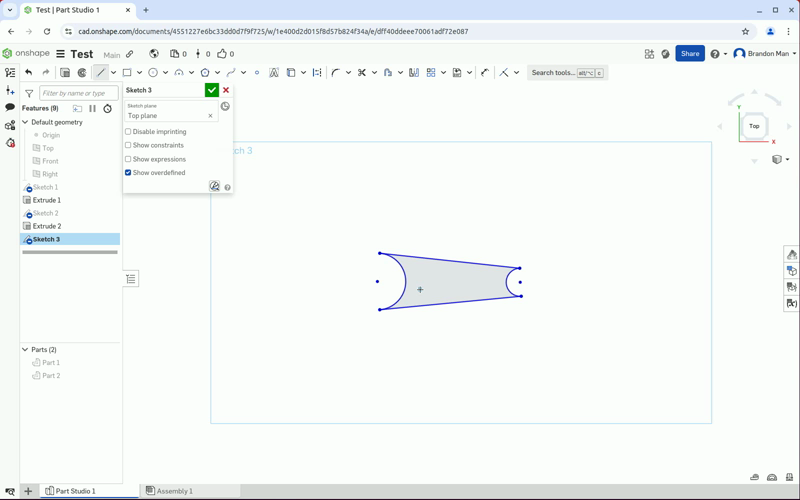
mouse_move(450, 289)
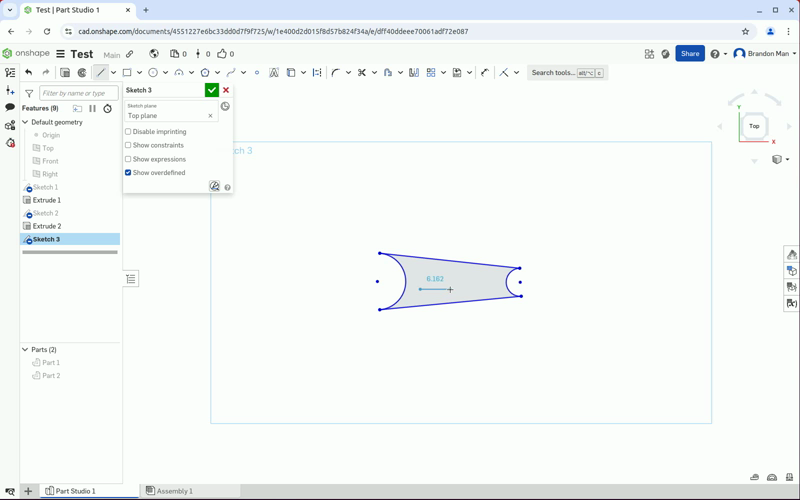
mouse_move(478, 289)
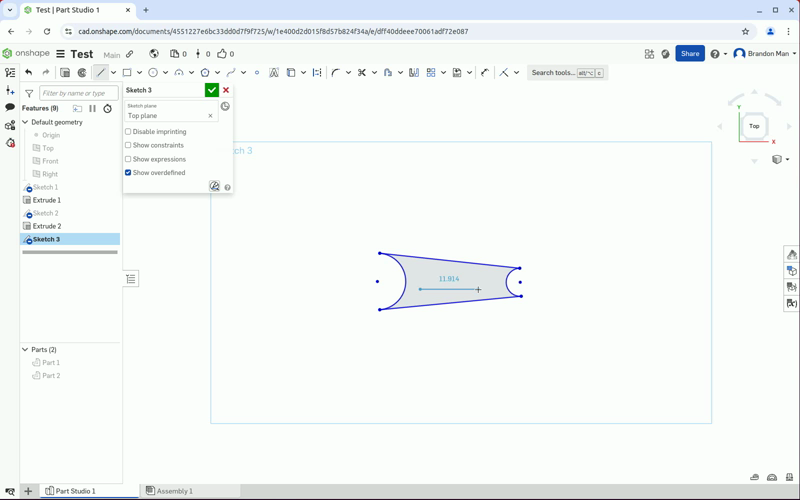
click(478, 289)
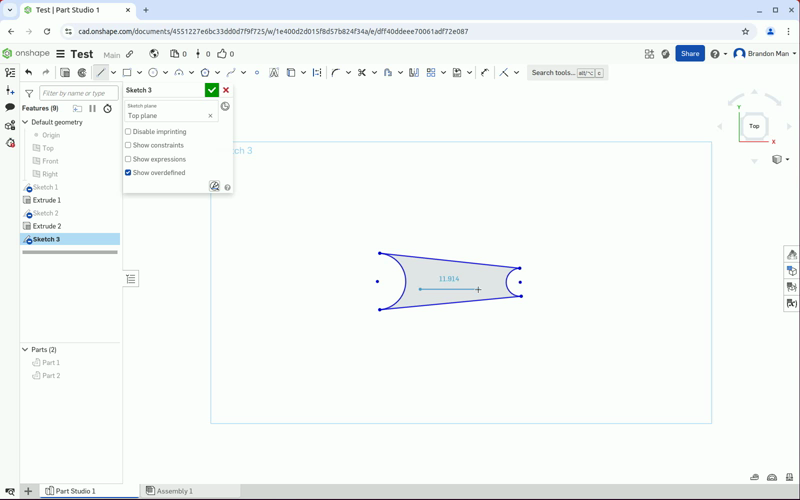
key_up(shift)
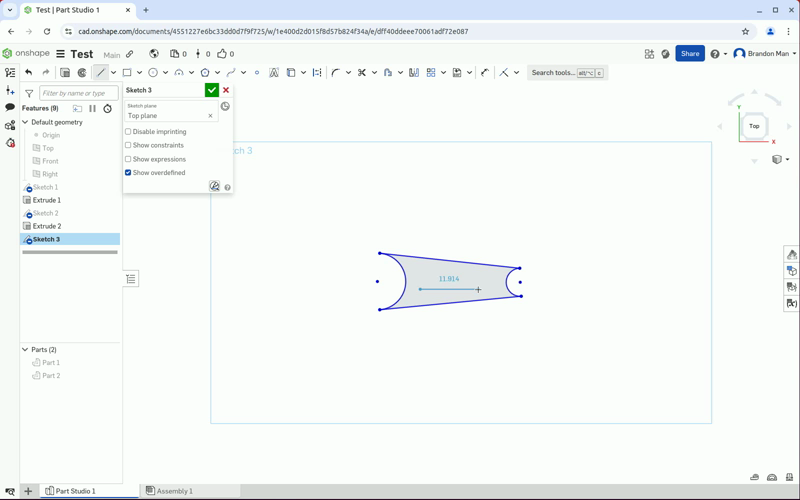
key(esc)
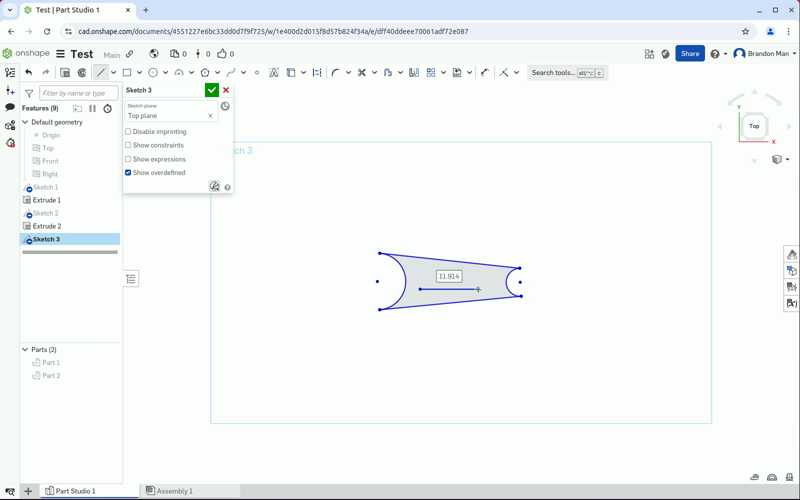
key(a)
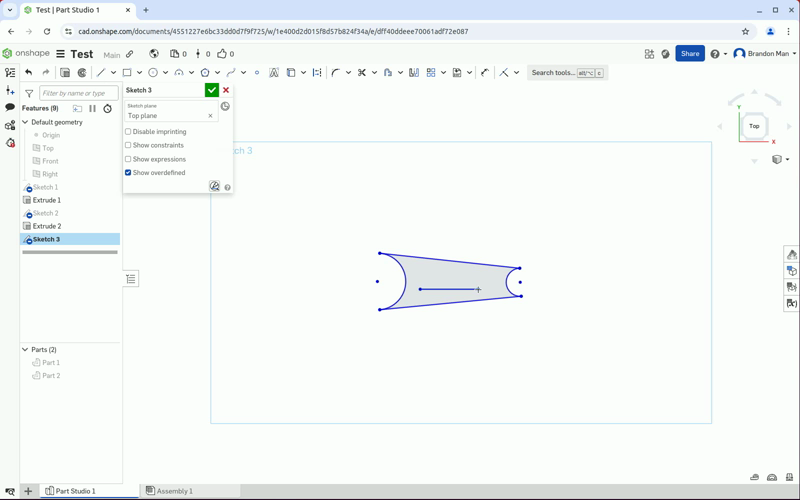
mouse_move(478, 289)
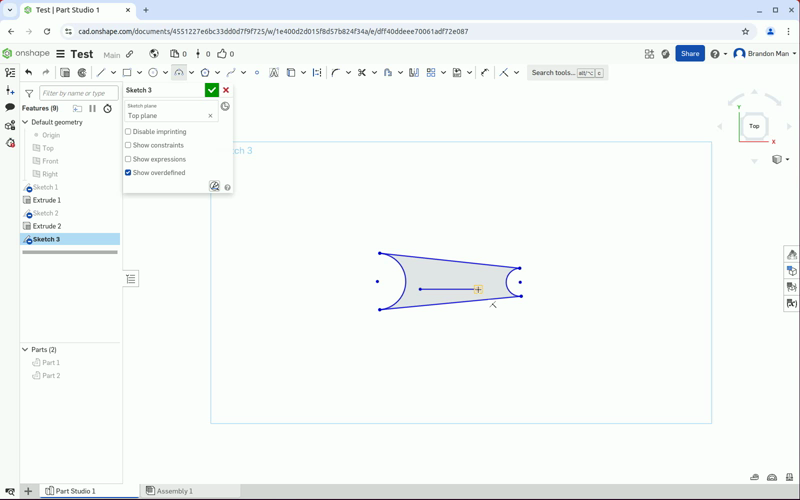
click(478, 289)
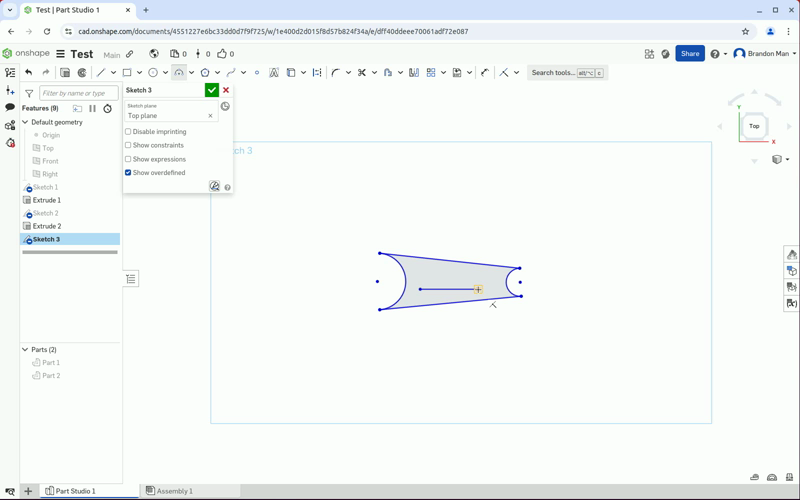
key_down(shift)
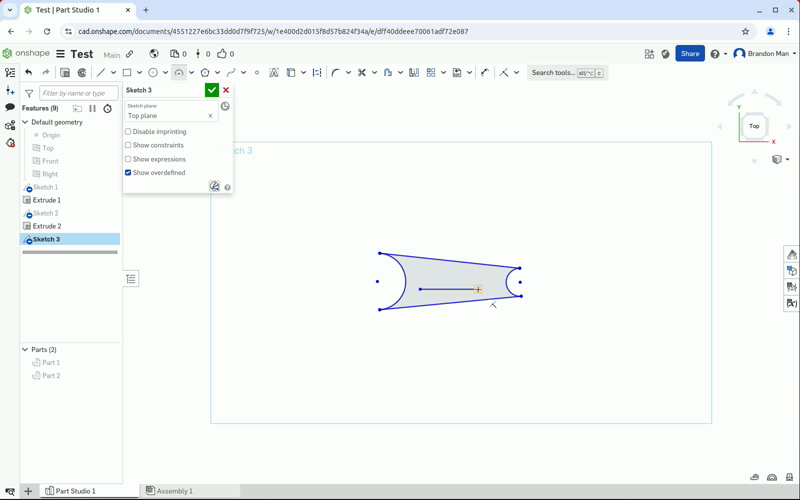
mouse_move(478, 275)
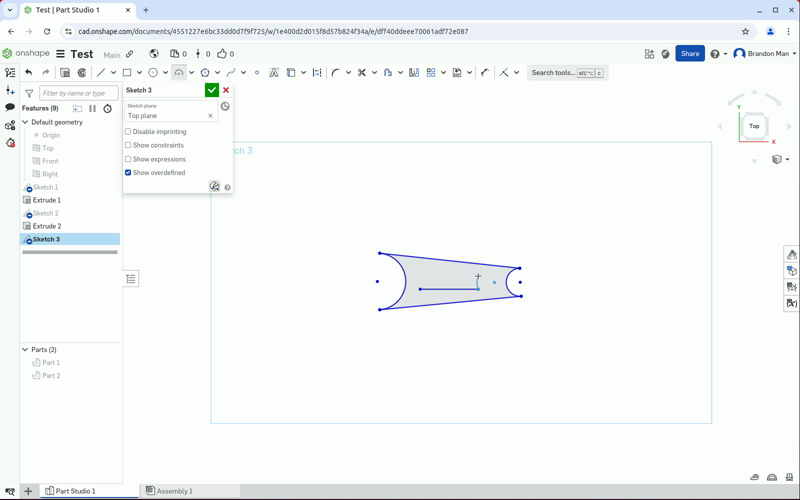
click(478, 275)
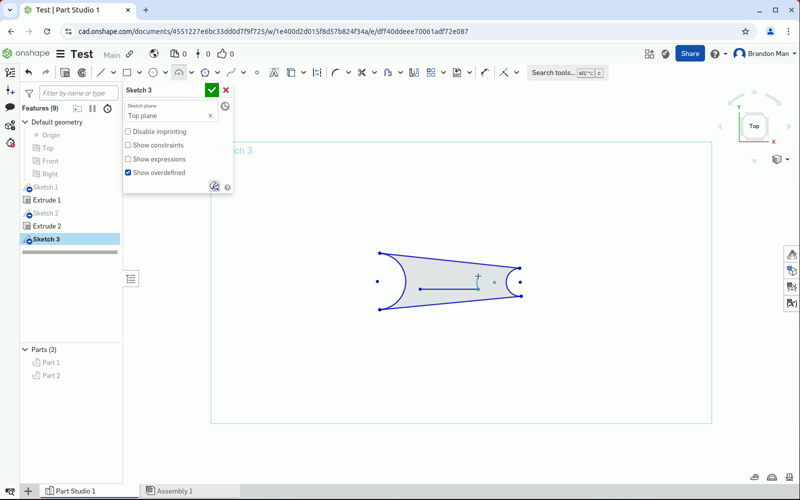
mouse_move(484, 282)
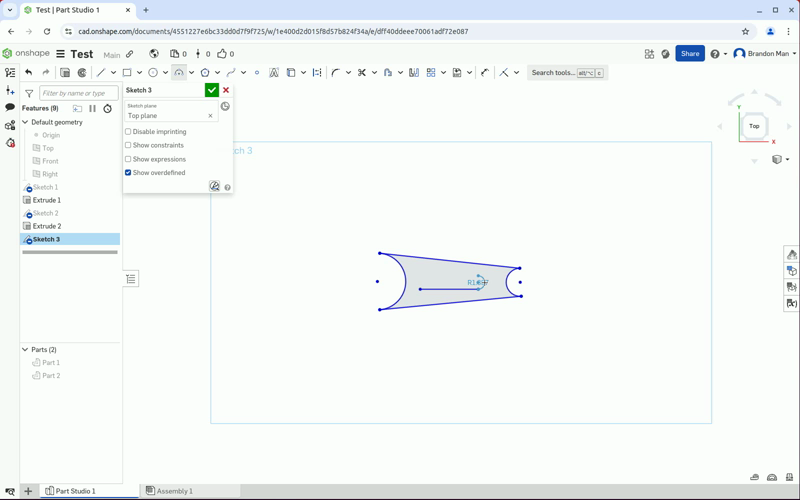
click(484, 282)
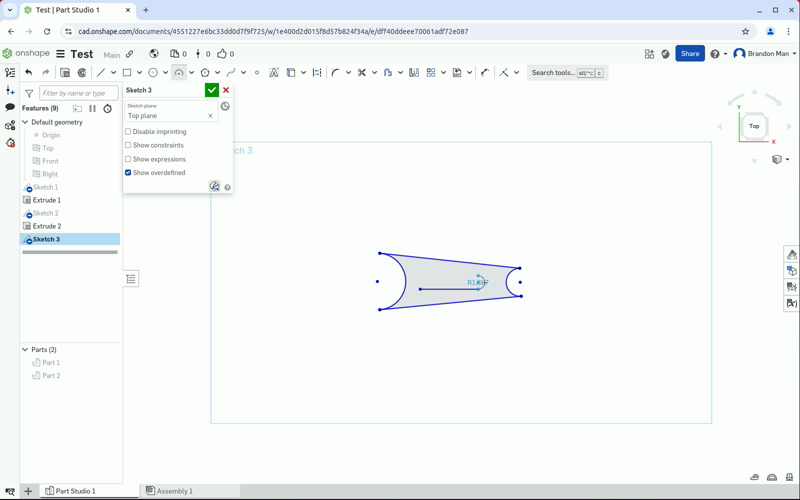
key_up(shift)
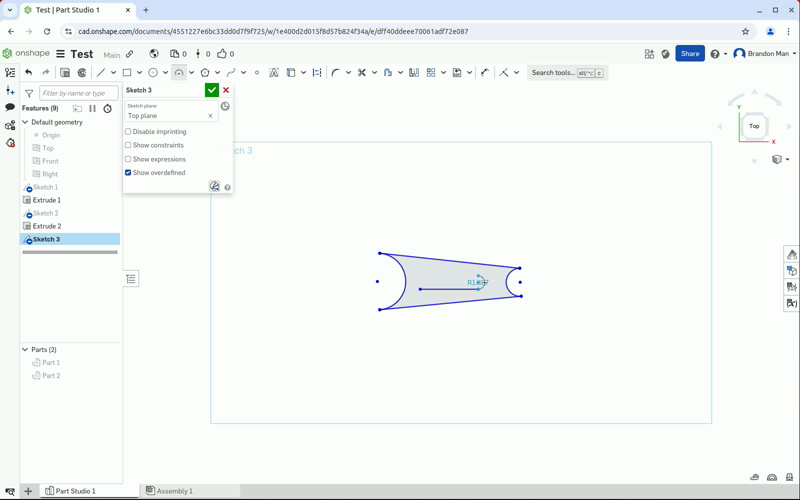
key(esc)
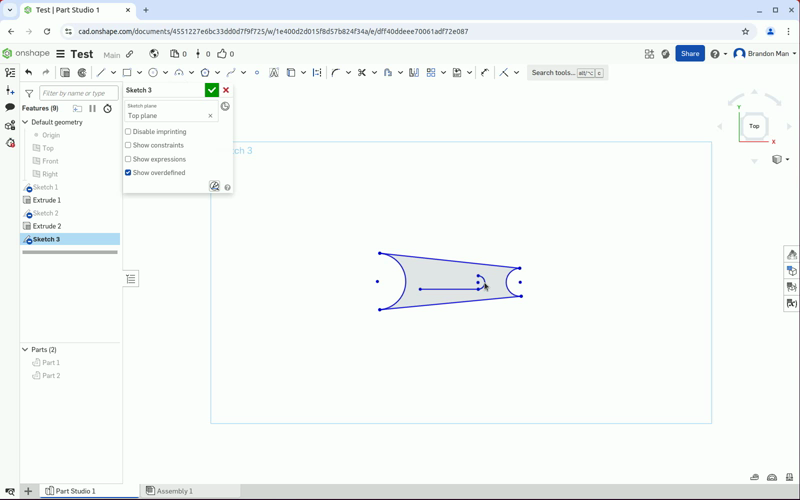
key(l)
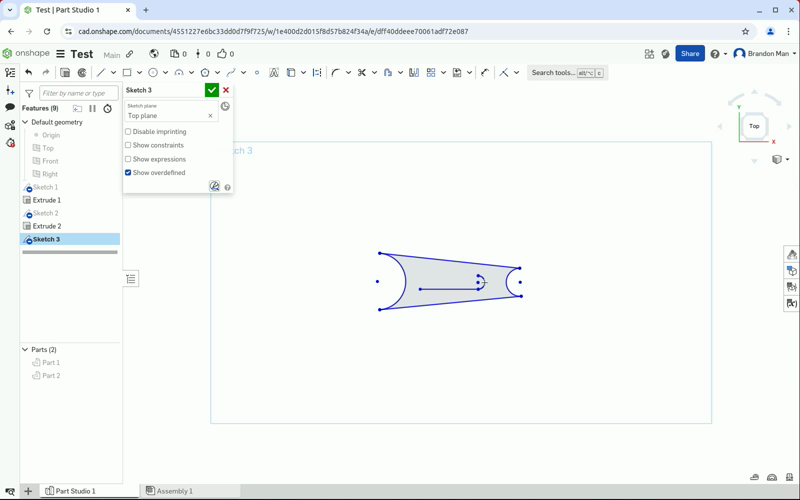
mouse_move(478, 275)
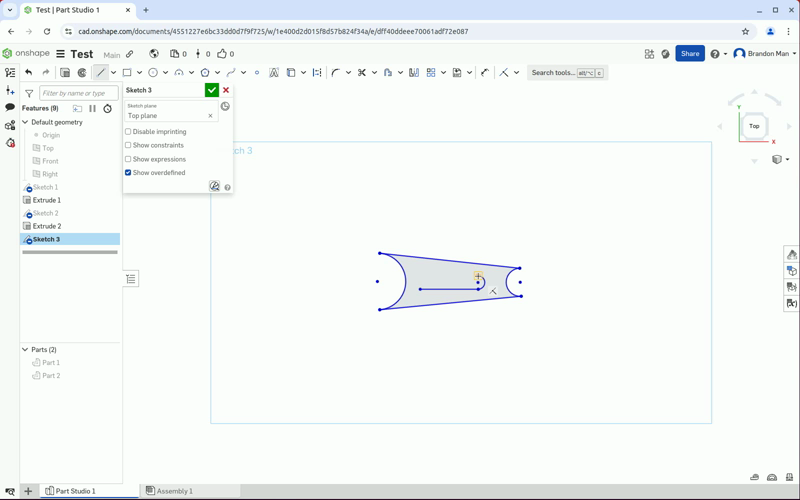
click(478, 275)
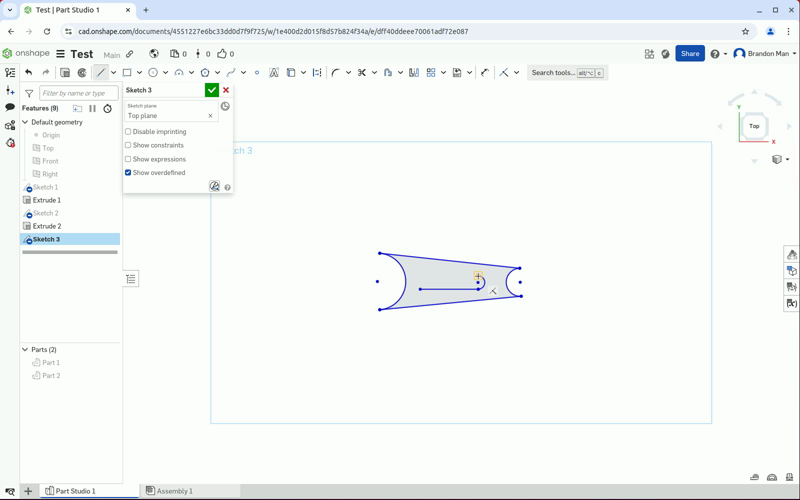
key_down(shift)
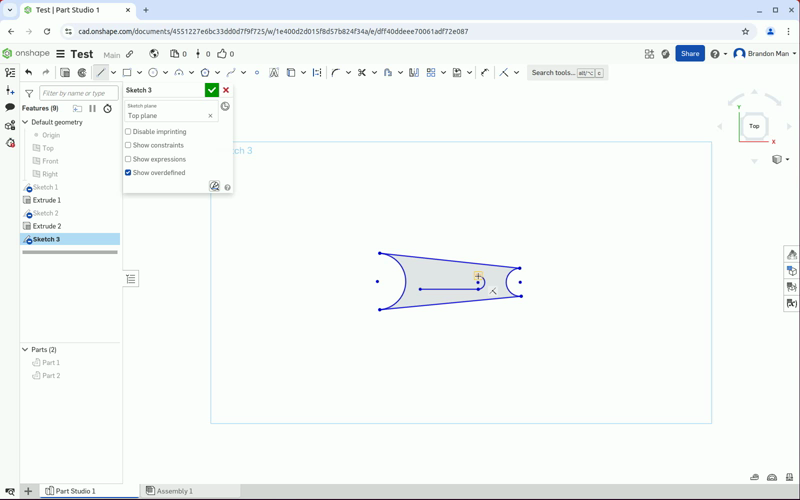
mouse_move(508, 275)
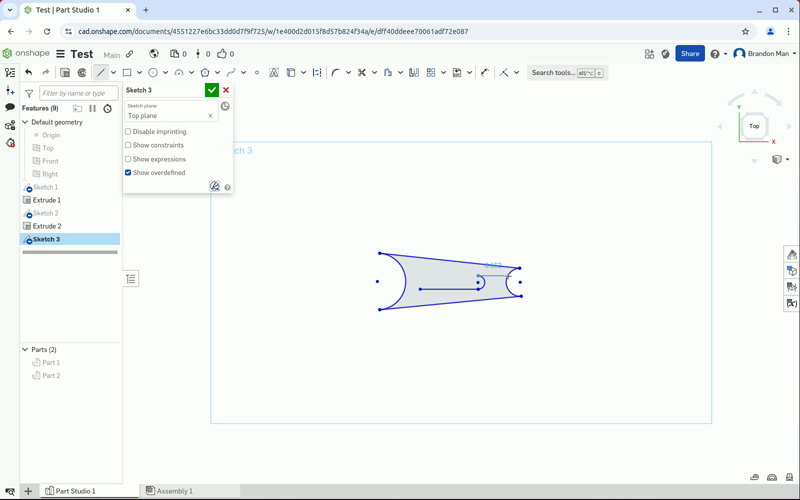
mouse_move(420, 275)
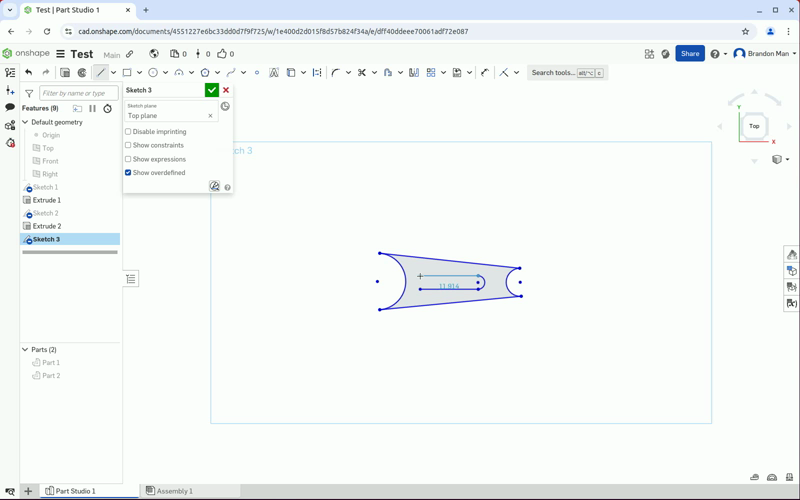
click(420, 275)
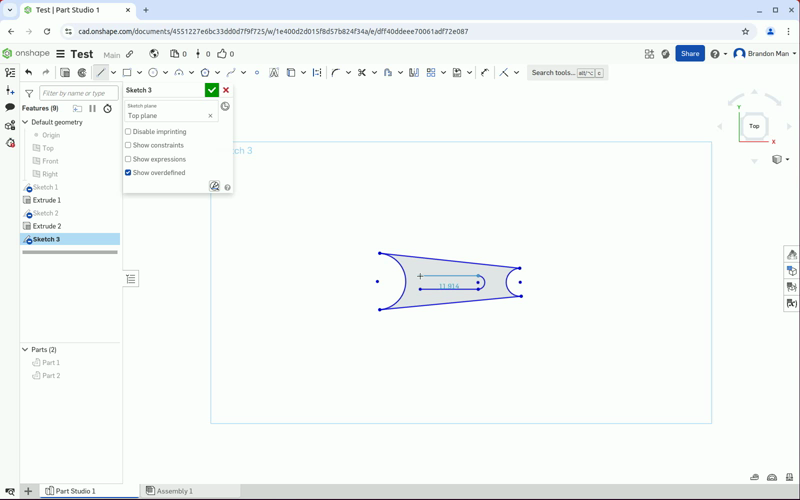
key_up(shift)
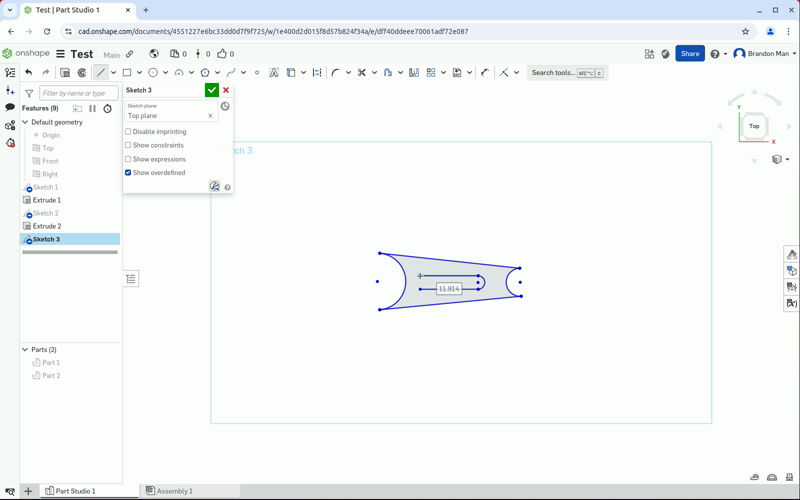
key(esc)
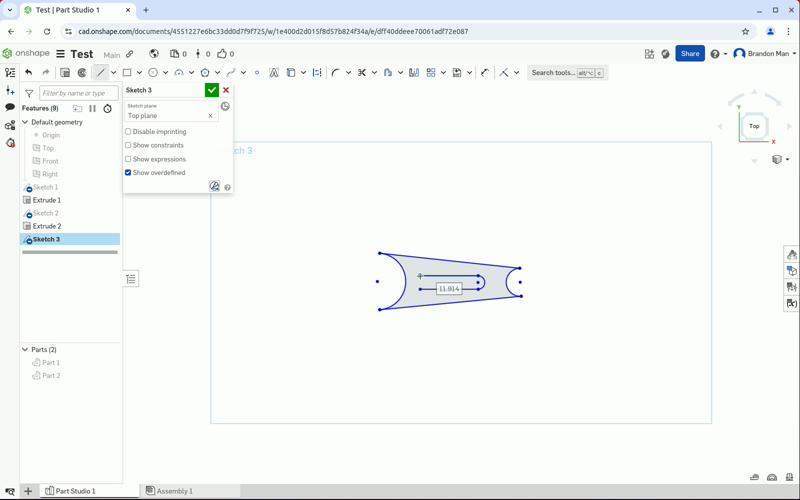
key(a)
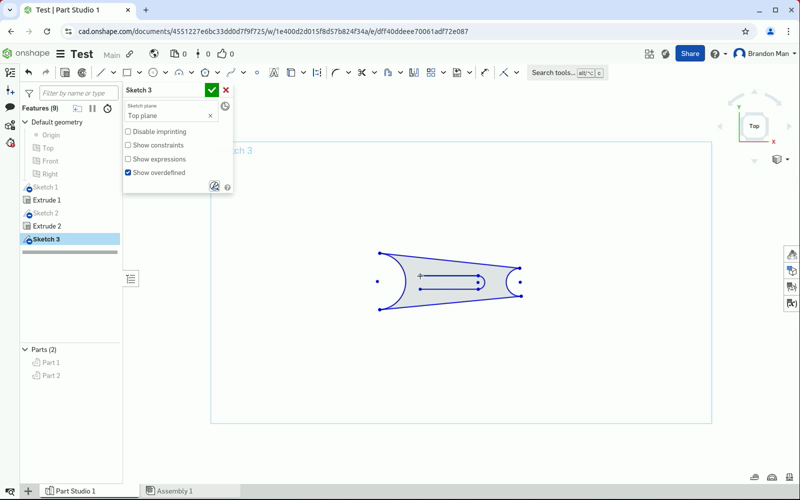
mouse_move(420, 275)
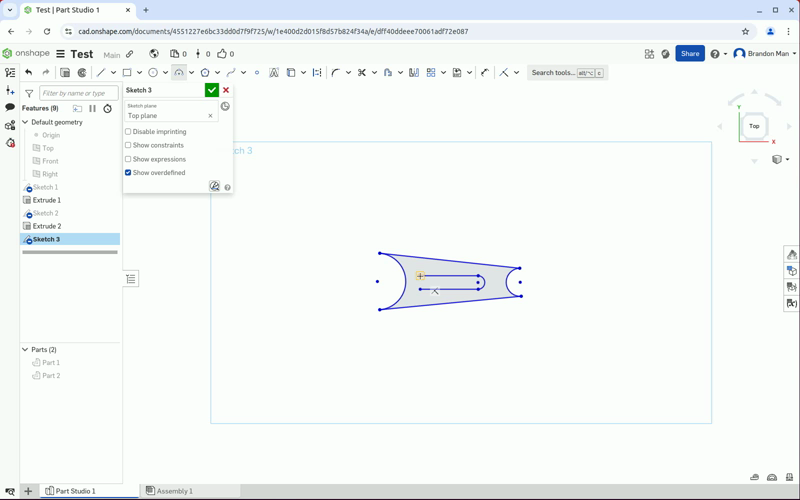
click(420, 275)
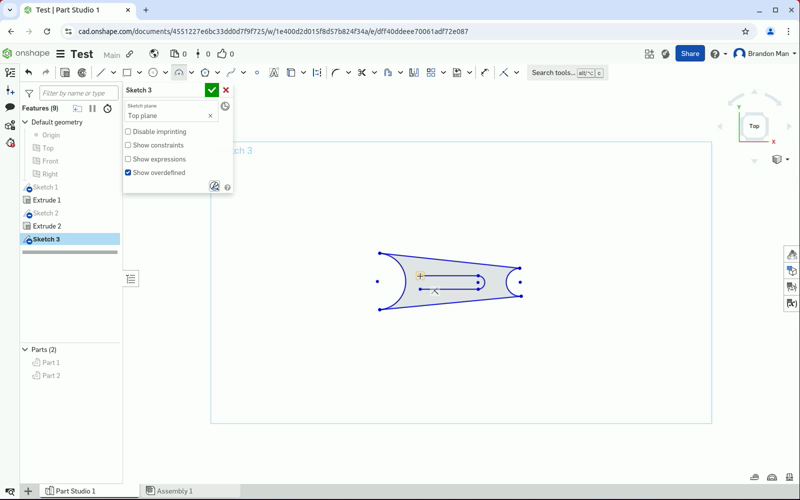
mouse_move(420, 289)
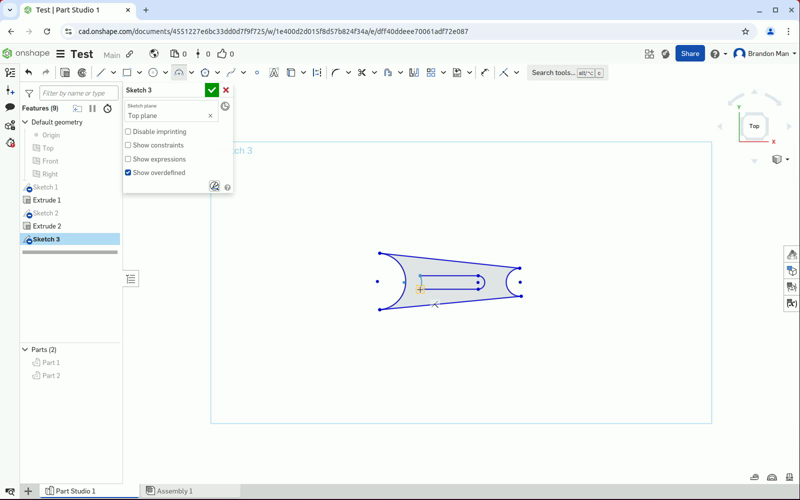
click(420, 289)
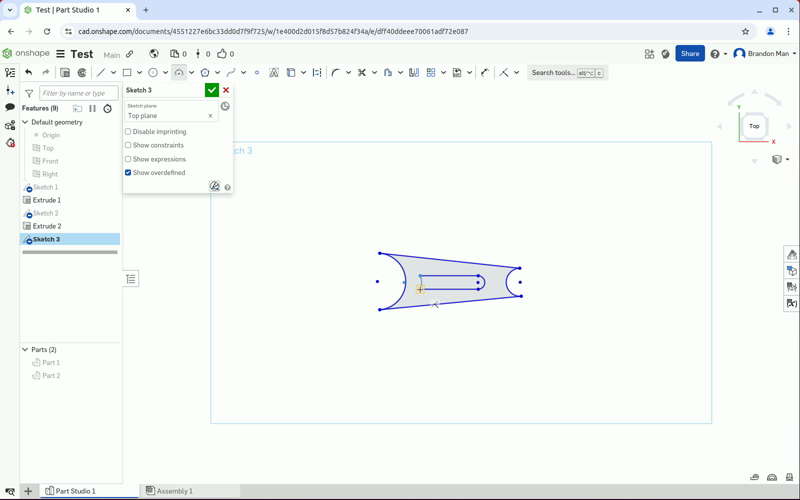
key_down(shift)
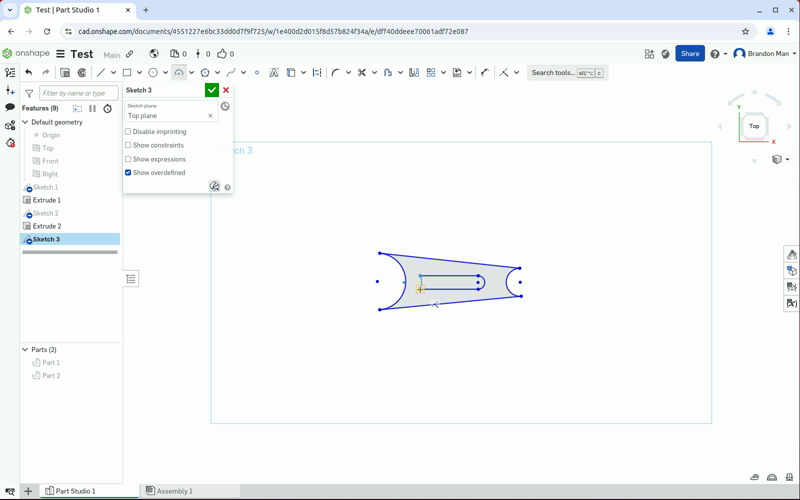
mouse_move(413, 282)
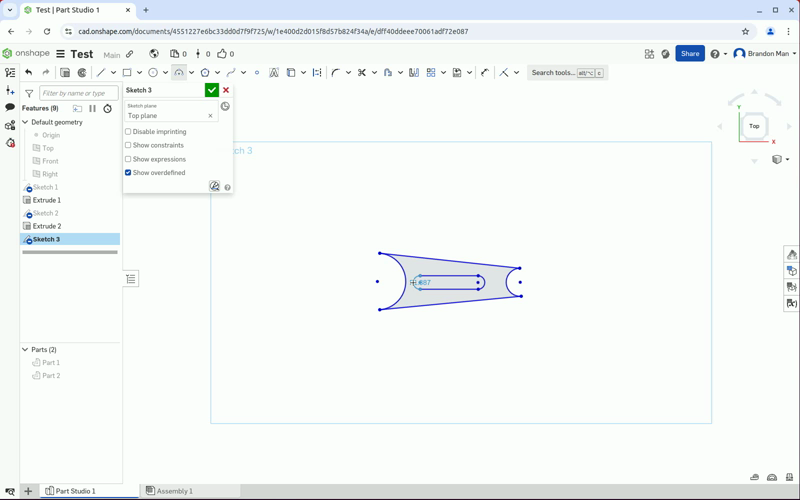
click(413, 282)
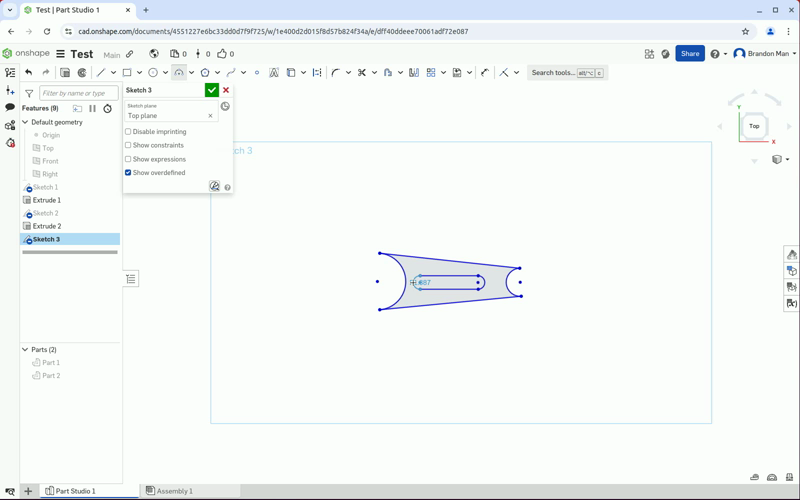
key_up(shift)
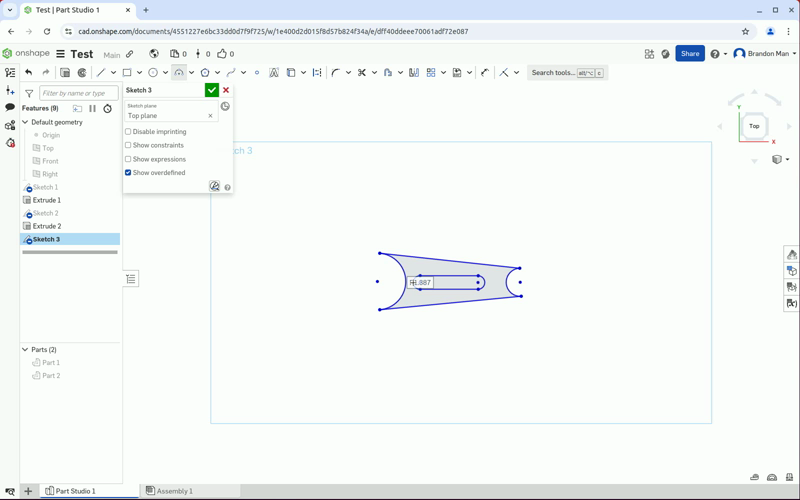
key(esc)
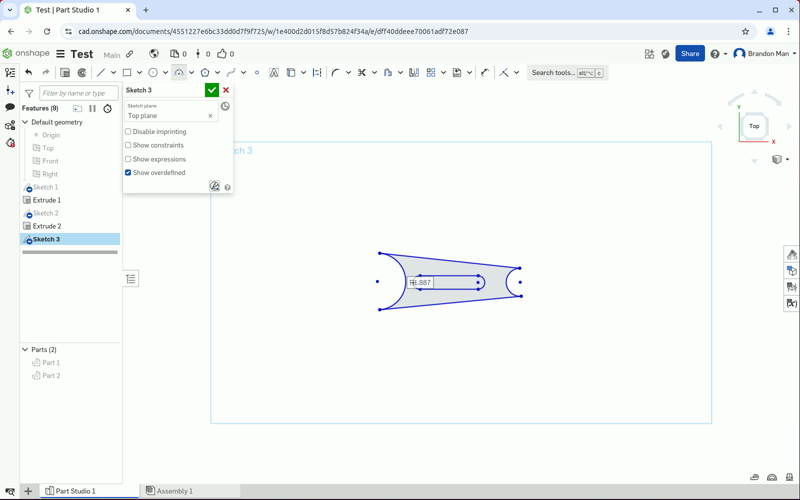
mouse_move(470, 270)
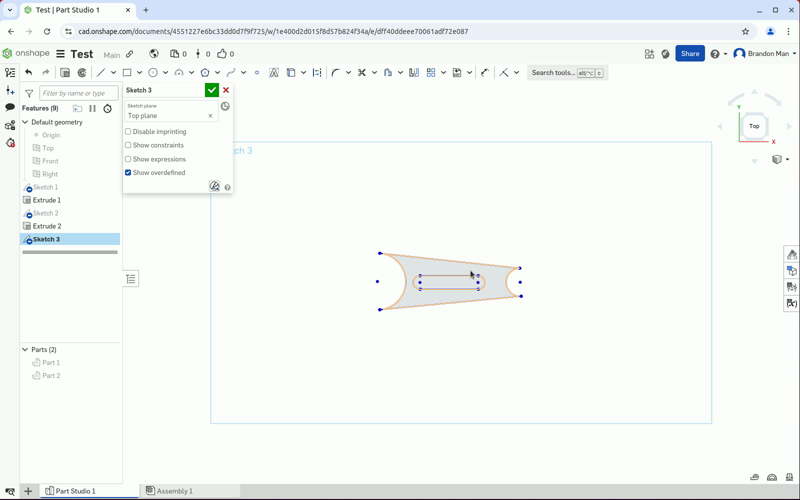
click(470, 270)
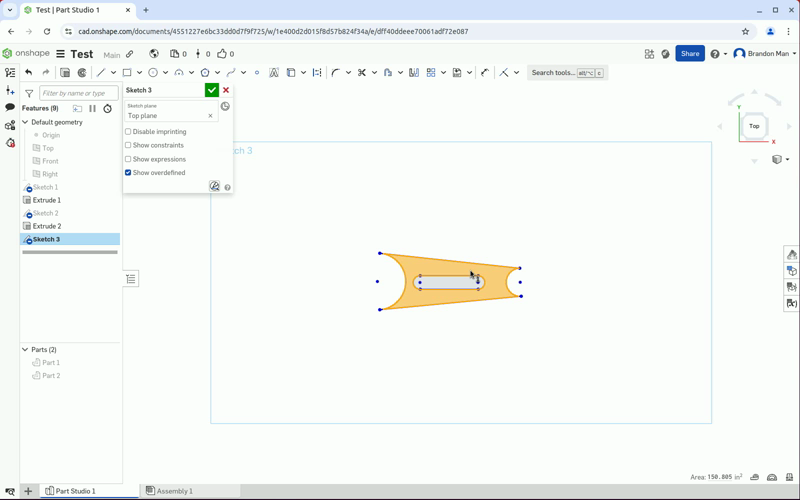
mouse_move(73, 352)
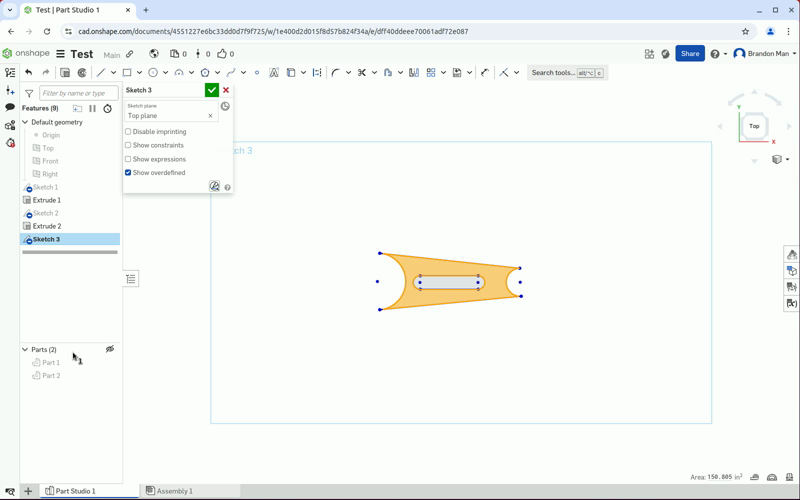
key(shift+y)
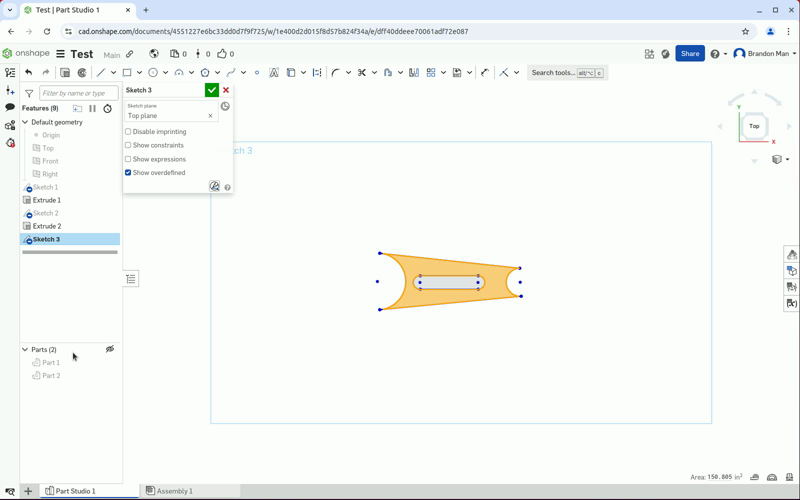
key(shift+e)
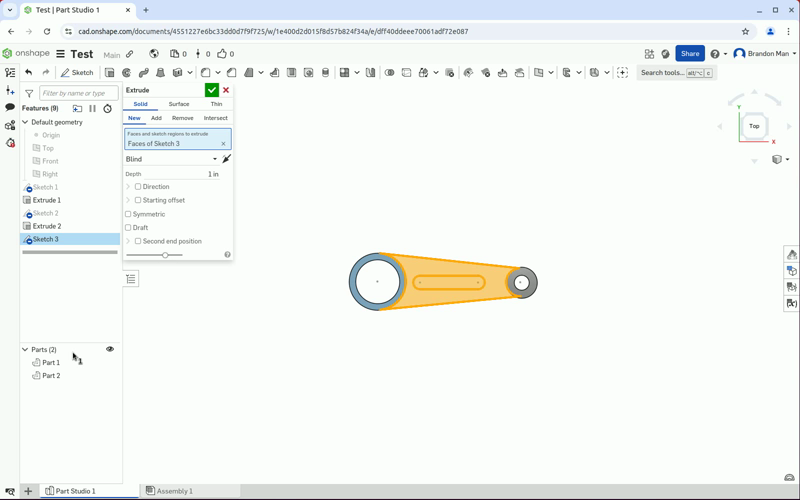
mouse_move(143, 106)
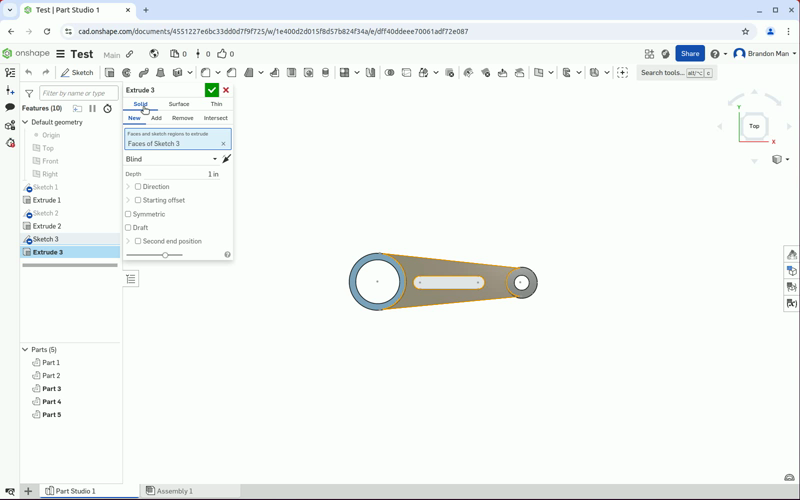
click(143, 106)
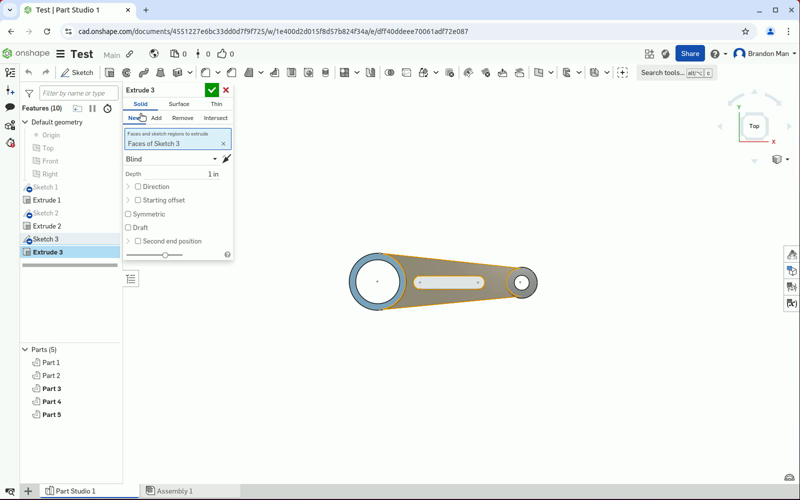
mouse_move(137, 120)
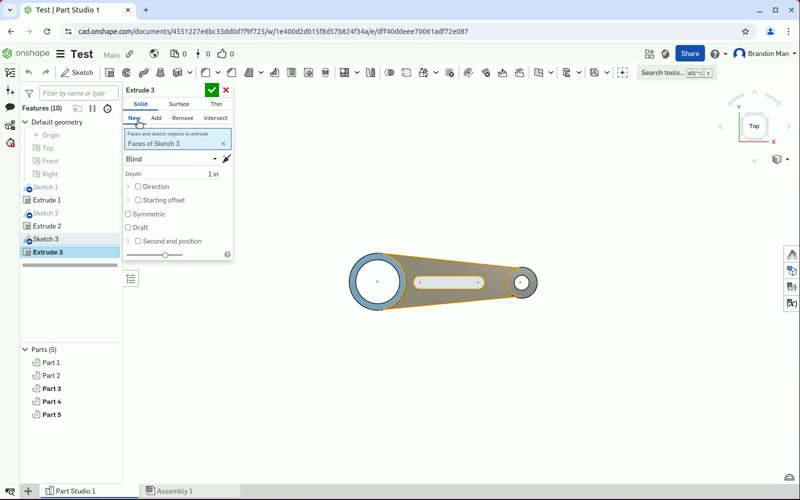
click(137, 120)
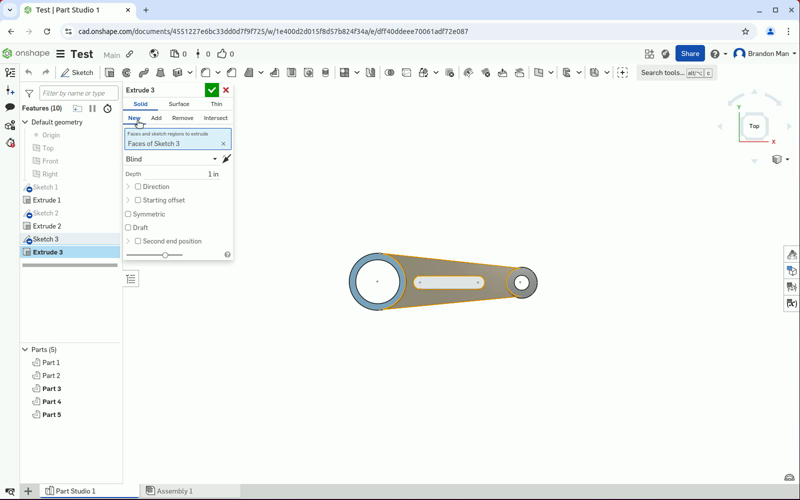
key(tab, 4)
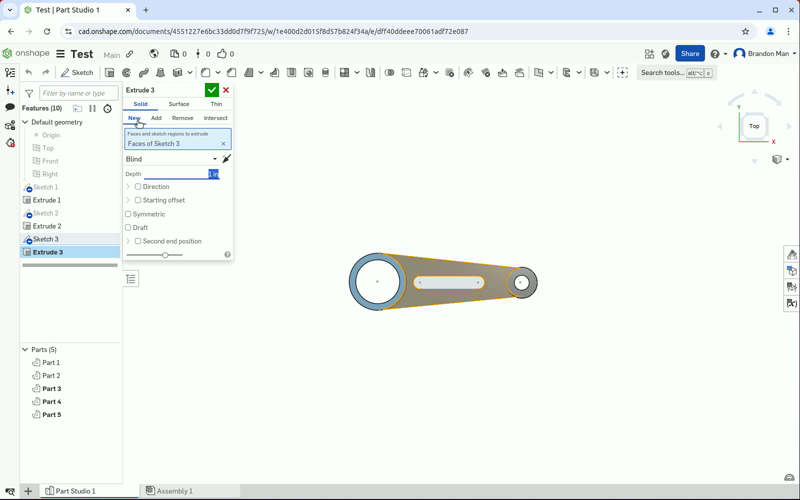
text(6.018)
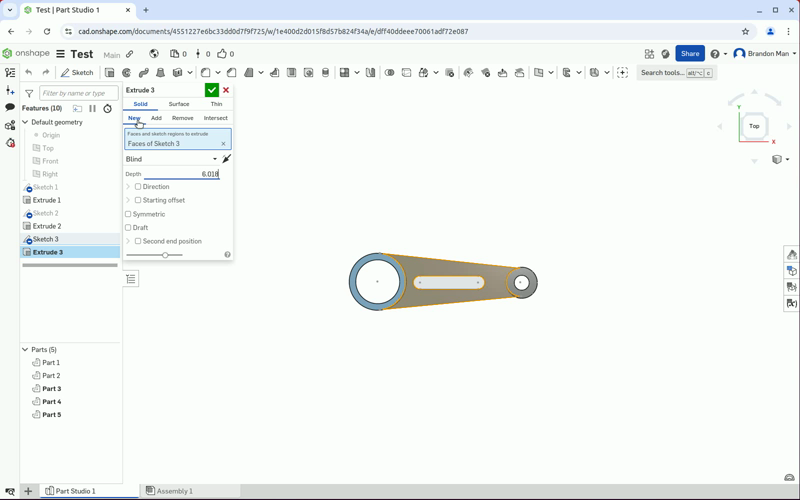
key(enter)
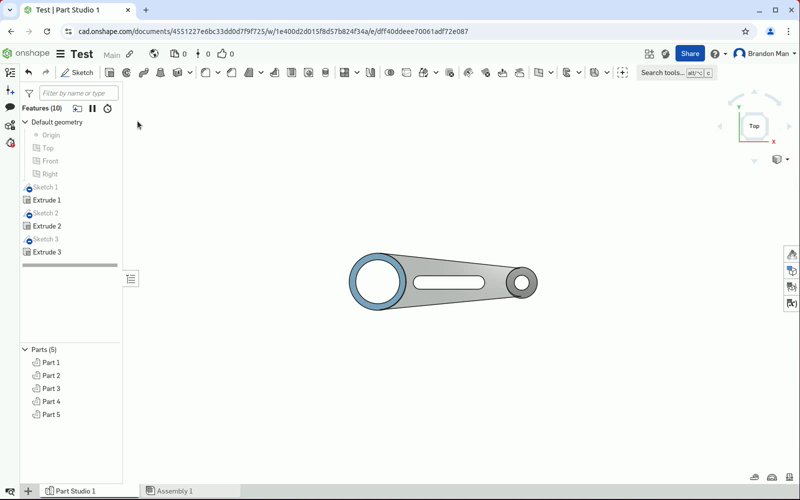
key(shift+h)
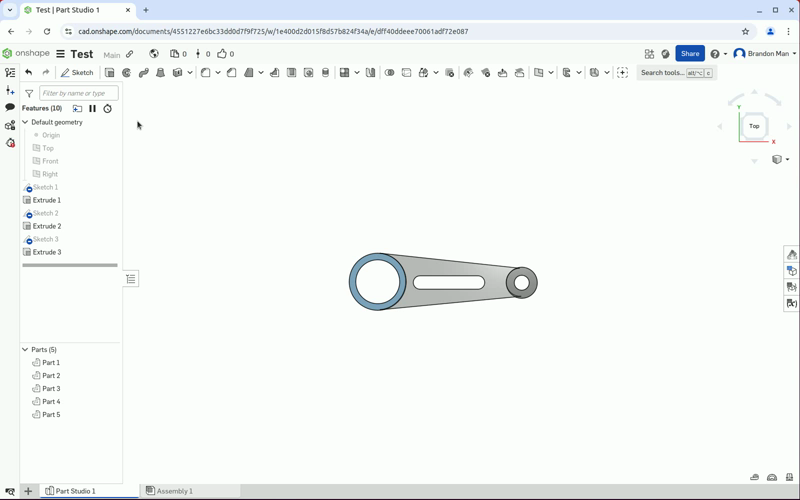
key(shift+h)
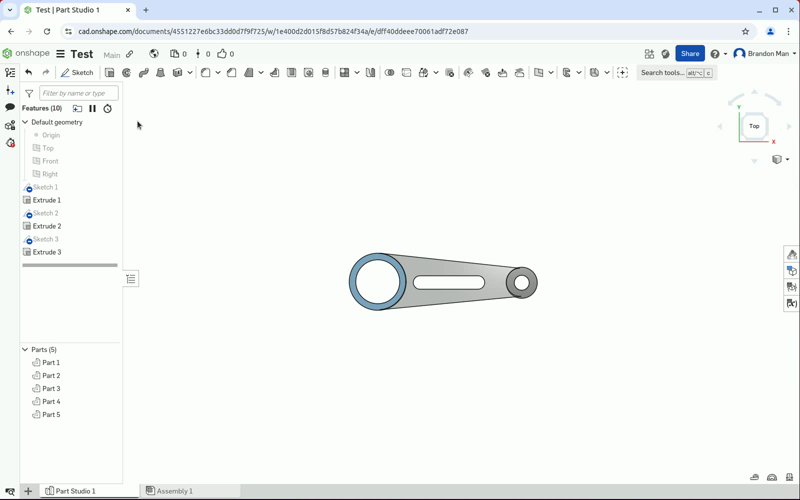
mouse_move(73, 189)
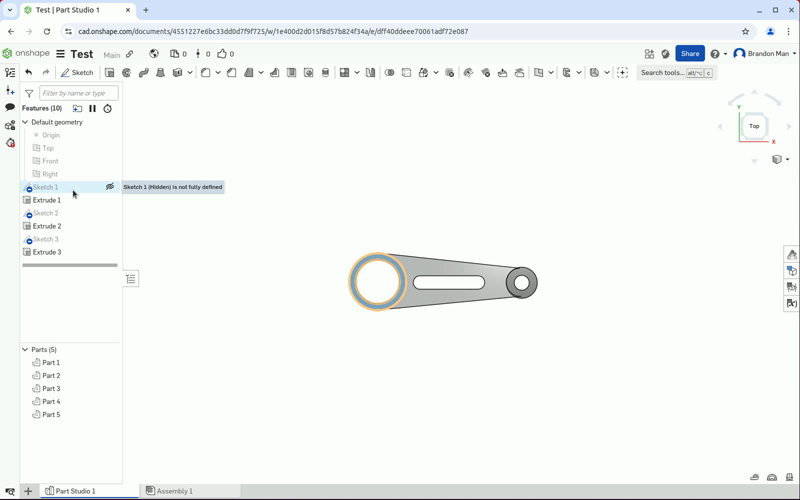
click(73, 189)
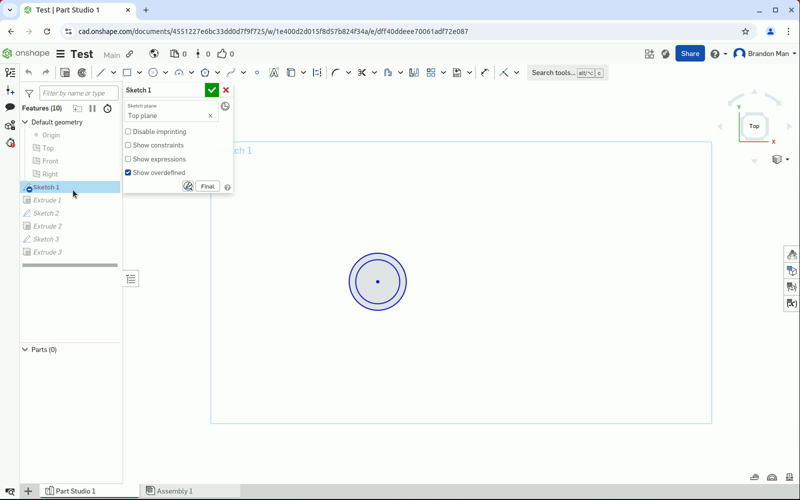
mouse_move(229, 92)
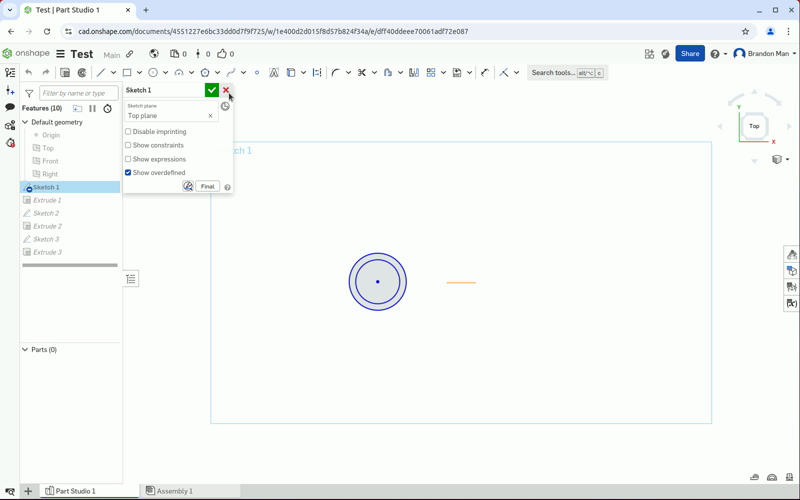
click(229, 92)
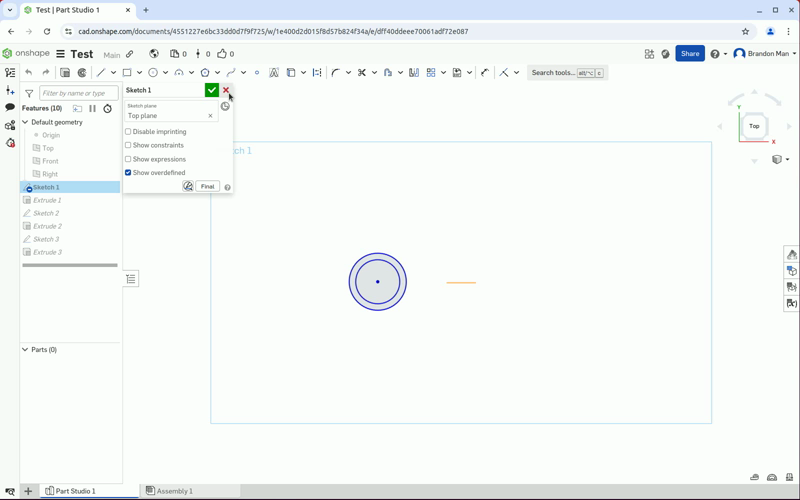
key(shift+s)
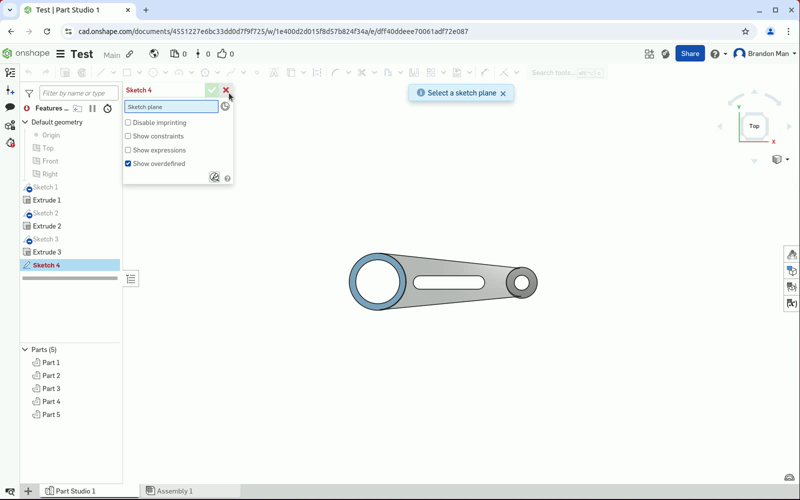
mouse_move(73, 150)
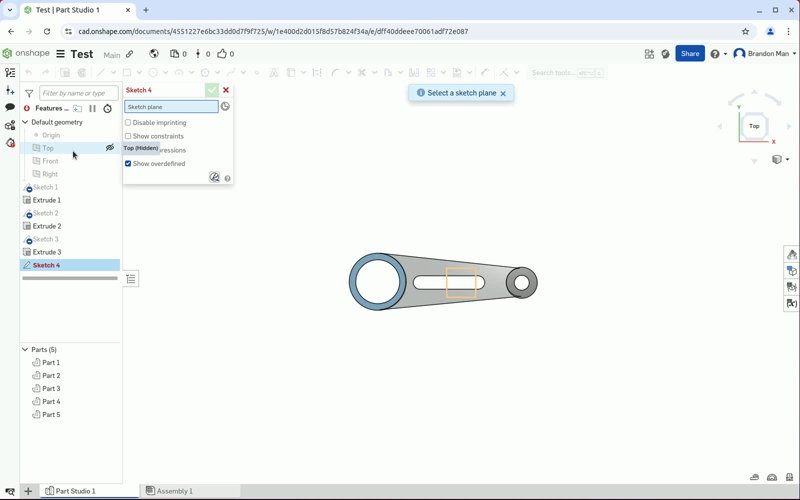
click(73, 150)
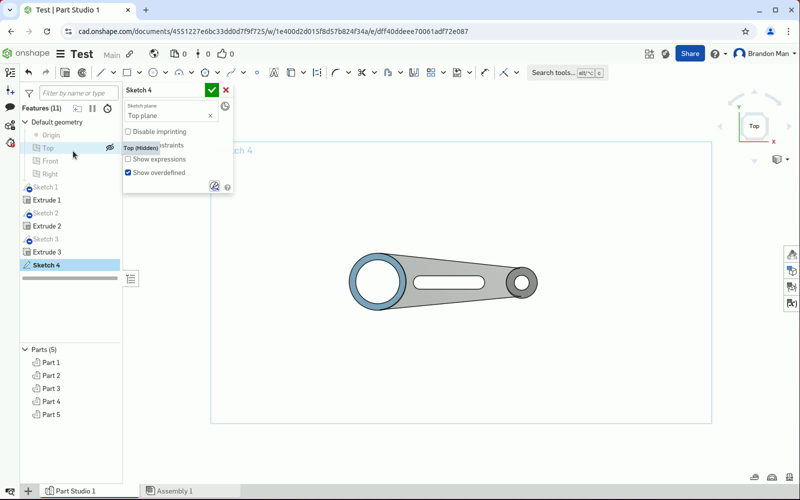
mouse_move(73, 352)
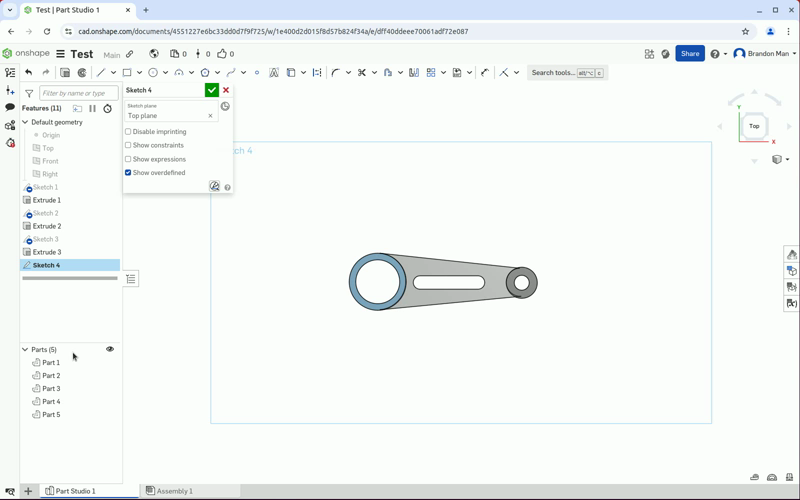
key(y)
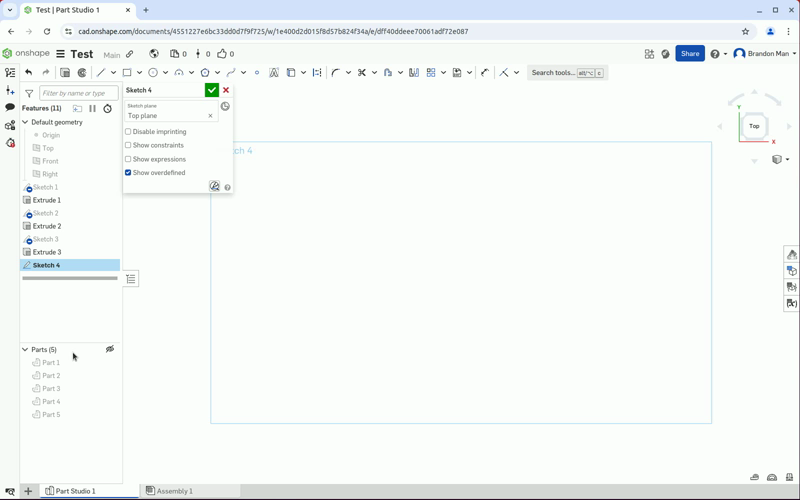
key(c)
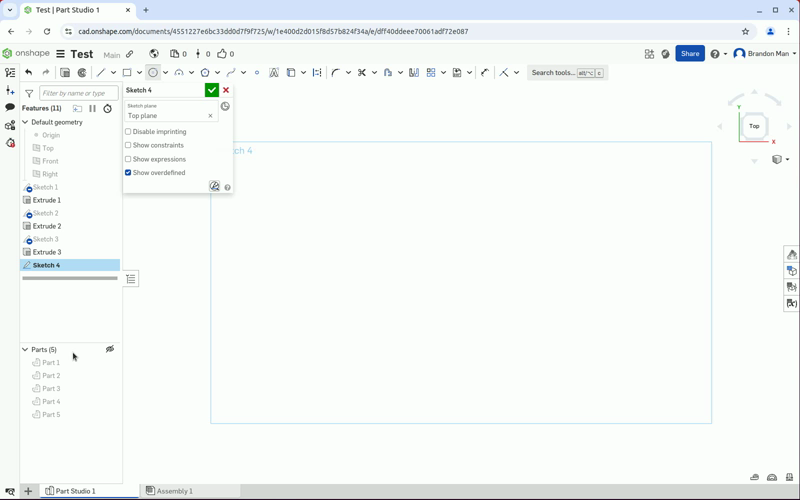
key_down(shift)
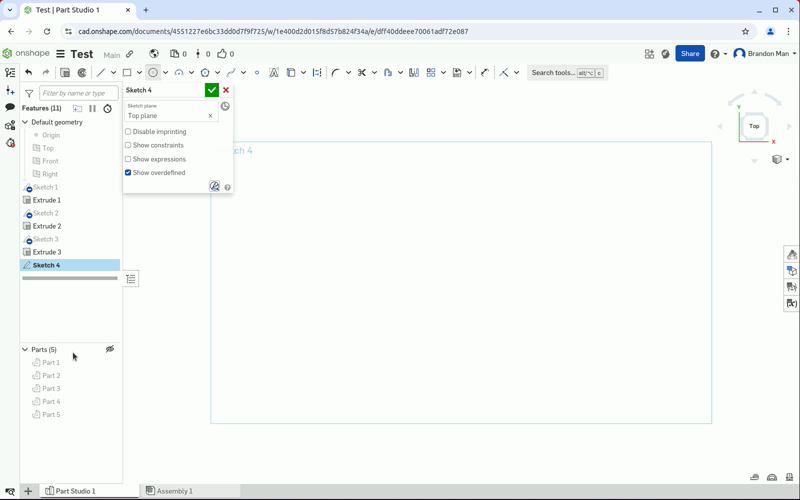
mouse_move(377, 281)
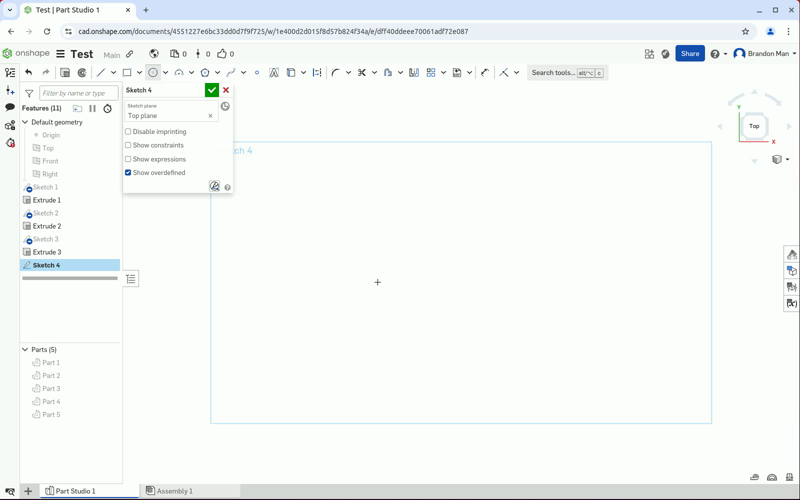
click(377, 281)
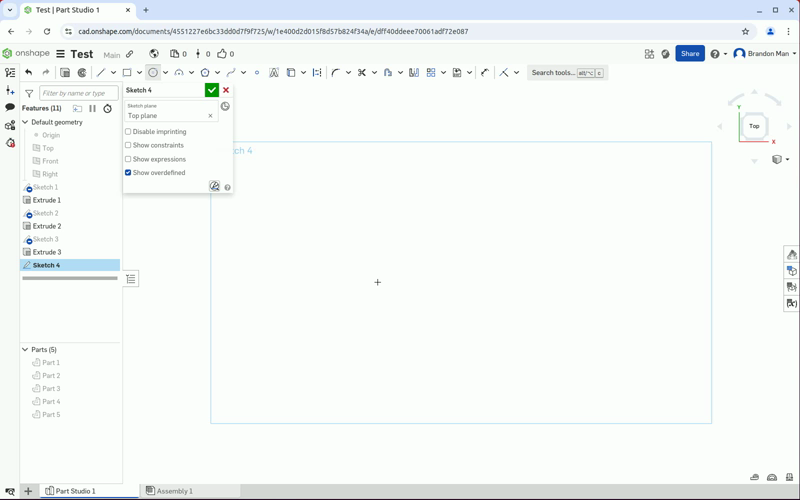
key_up(shift)
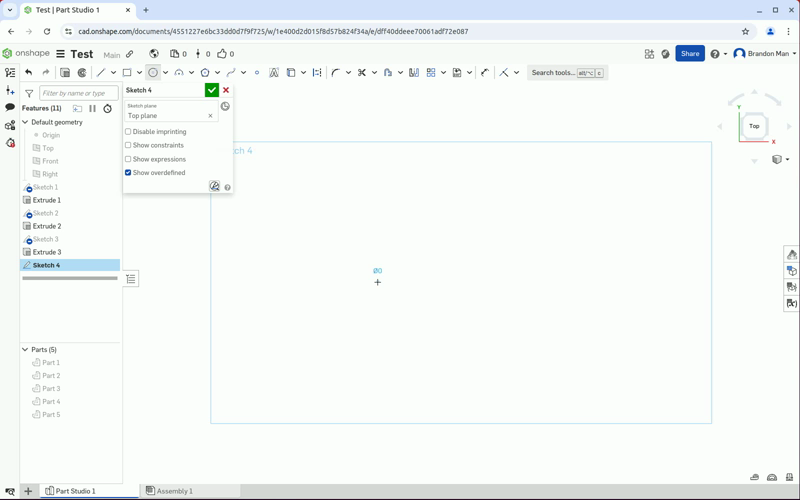
mouse_move(406, 281)
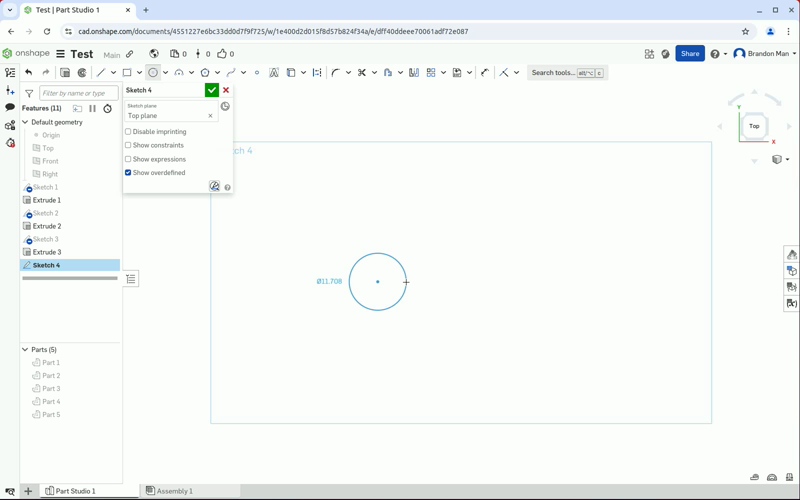
click(406, 281)
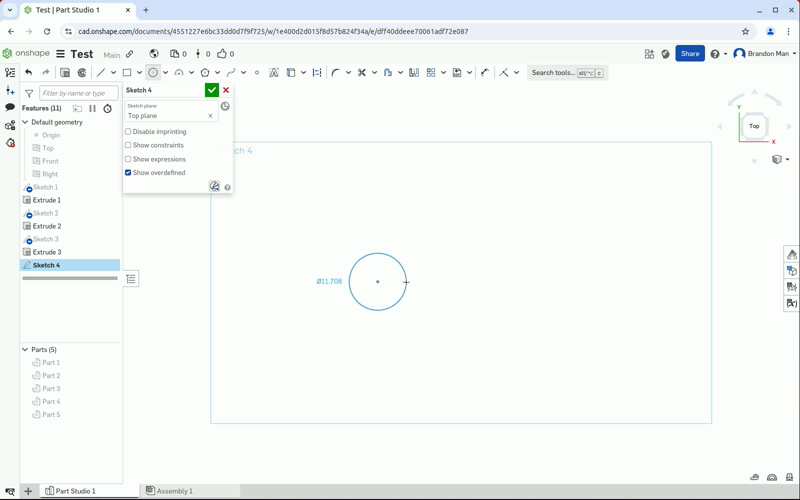
key(esc)
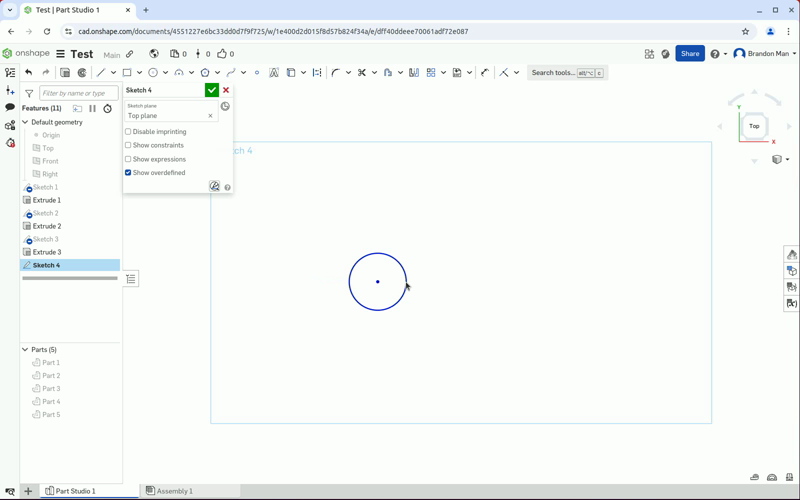
key(c)
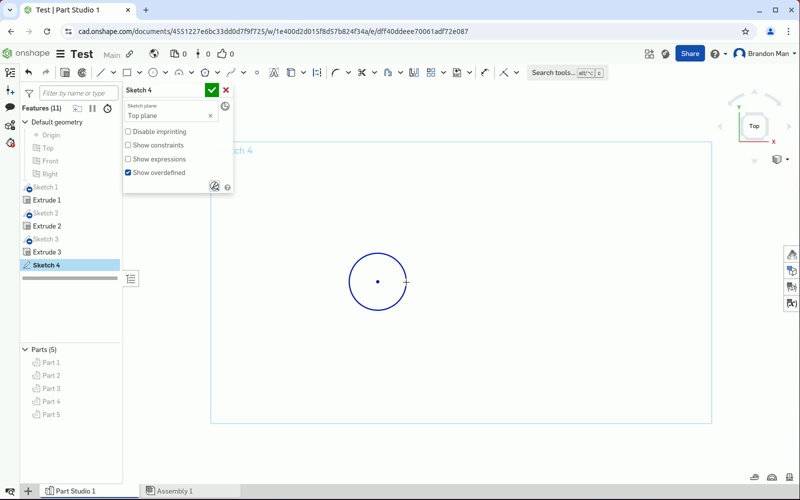
key_down(shift)
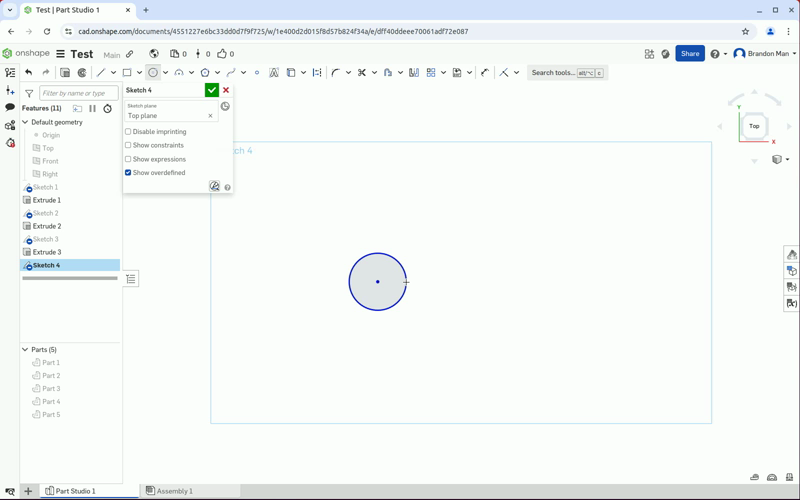
mouse_move(377, 281)
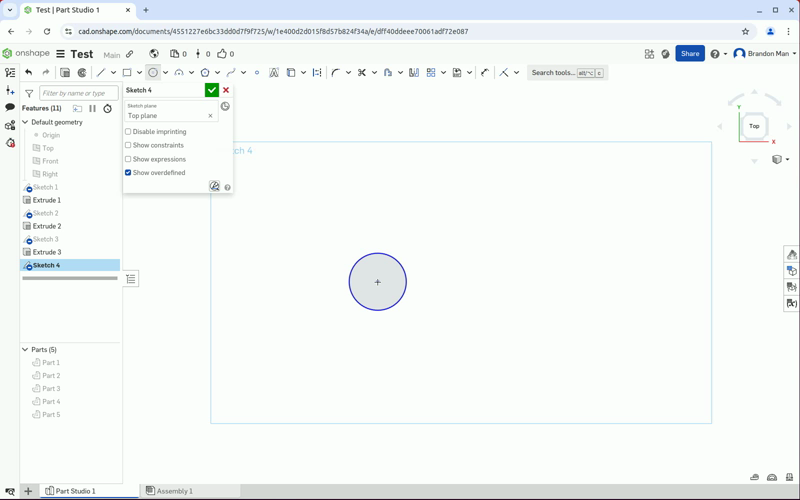
click(377, 281)
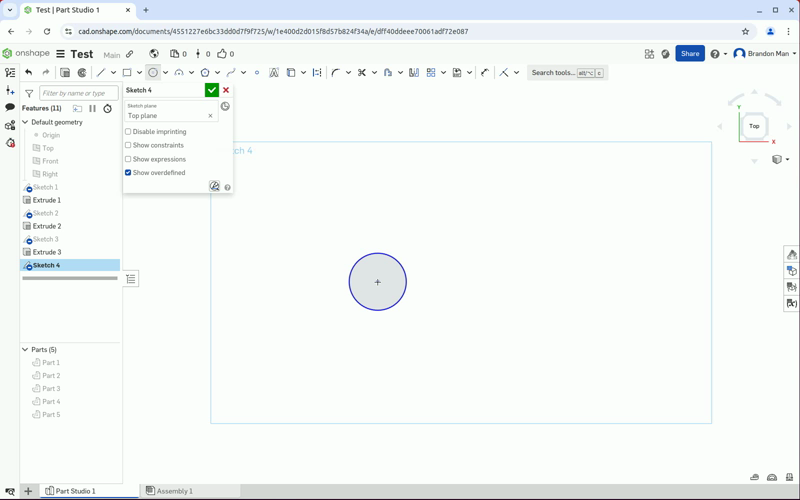
key_up(shift)
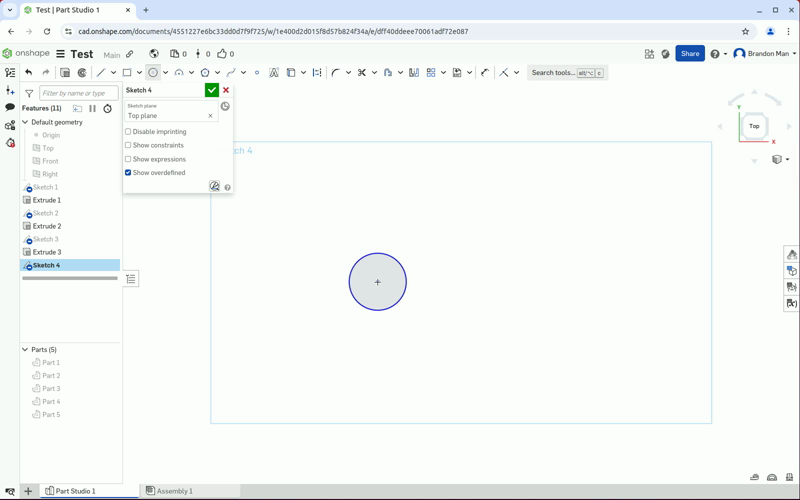
mouse_move(399, 281)
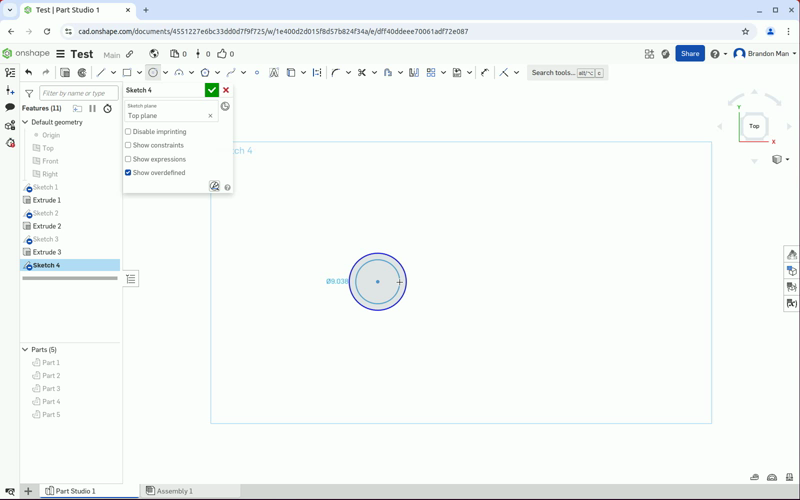
click(399, 281)
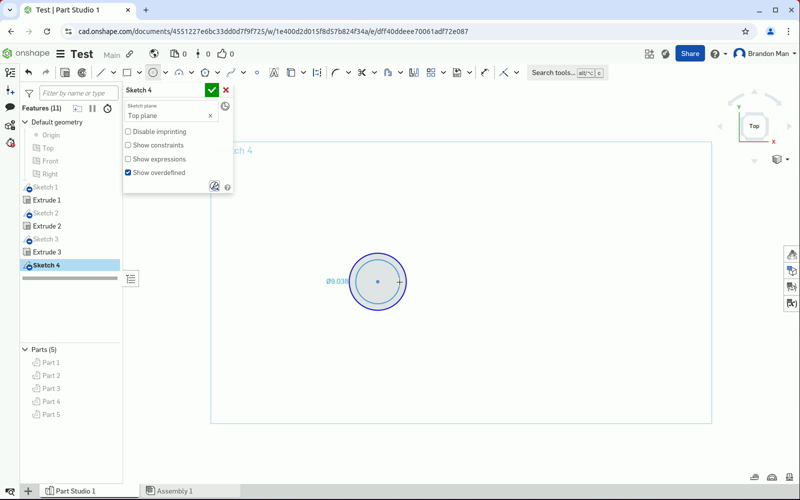
key(esc)
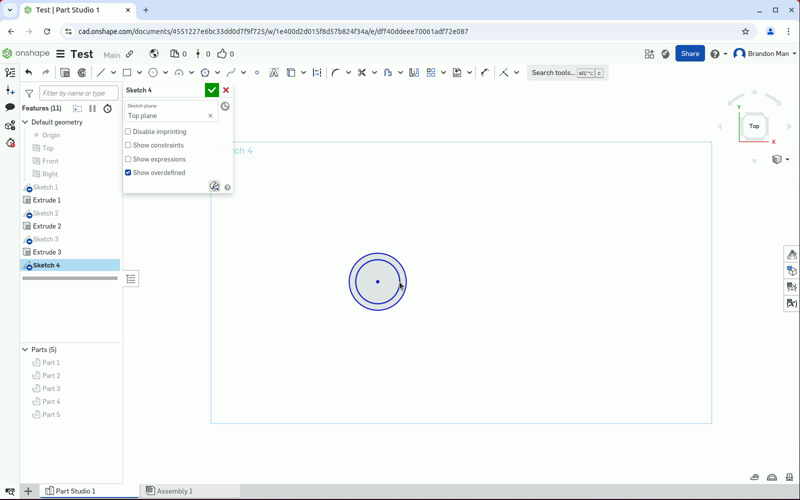
mouse_move(382, 305)
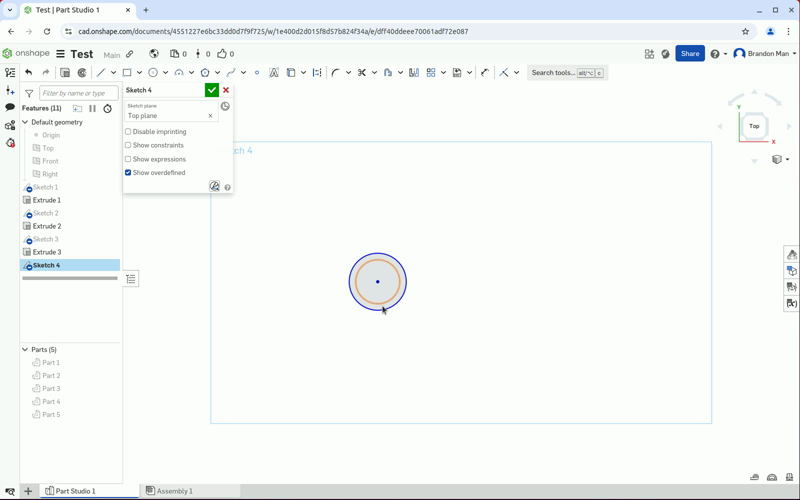
scroll(6)
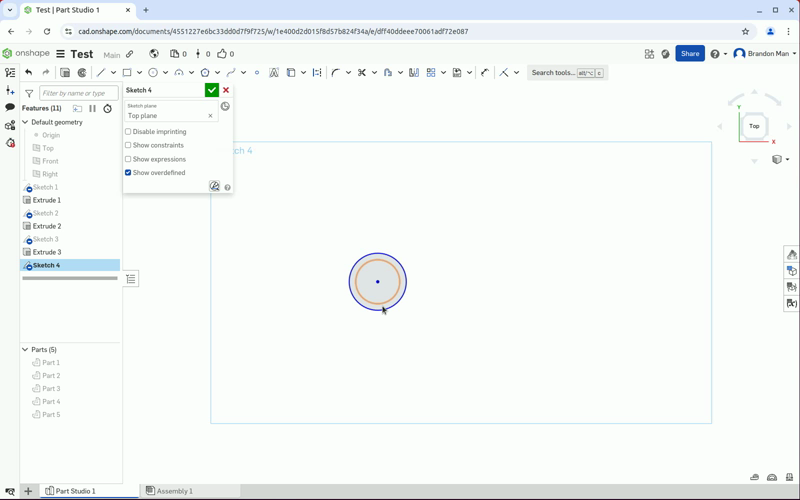
scroll(6)
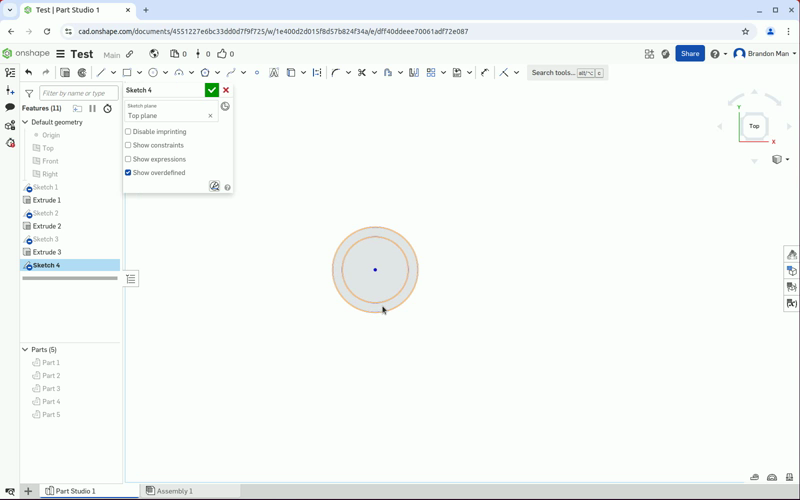
scroll(6)
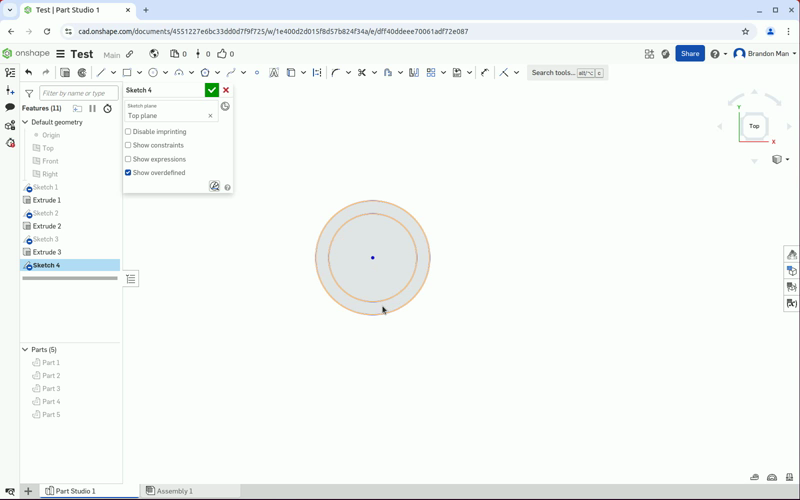
scroll(6)
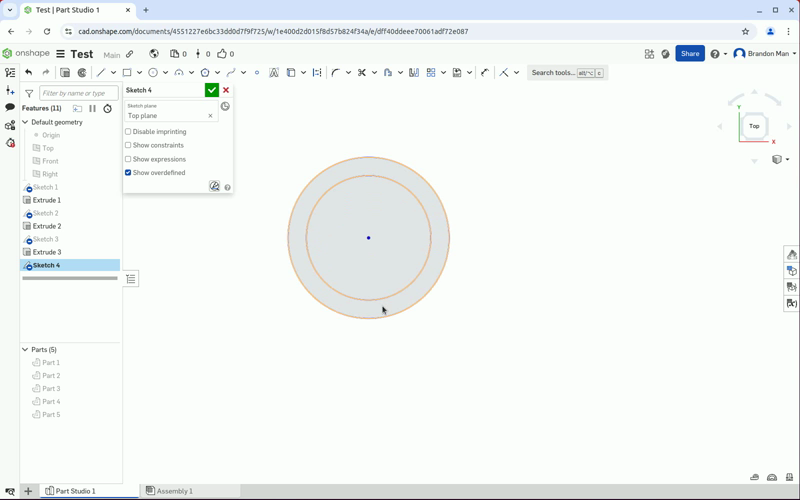
scroll(6)
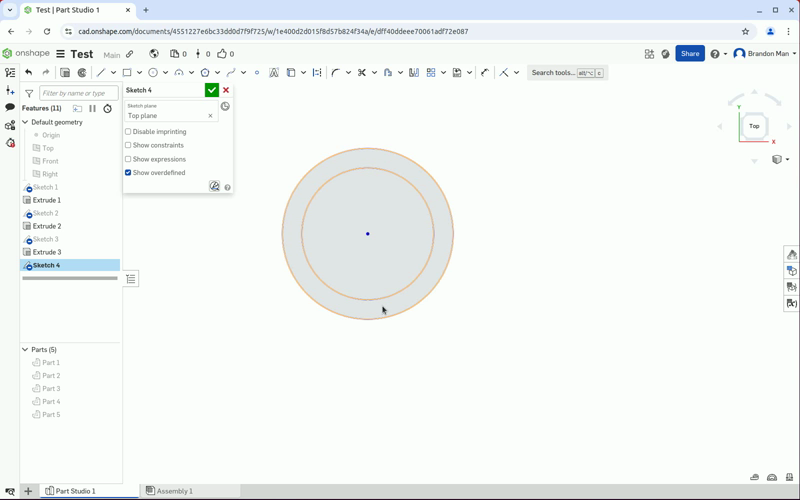
scroll(6)
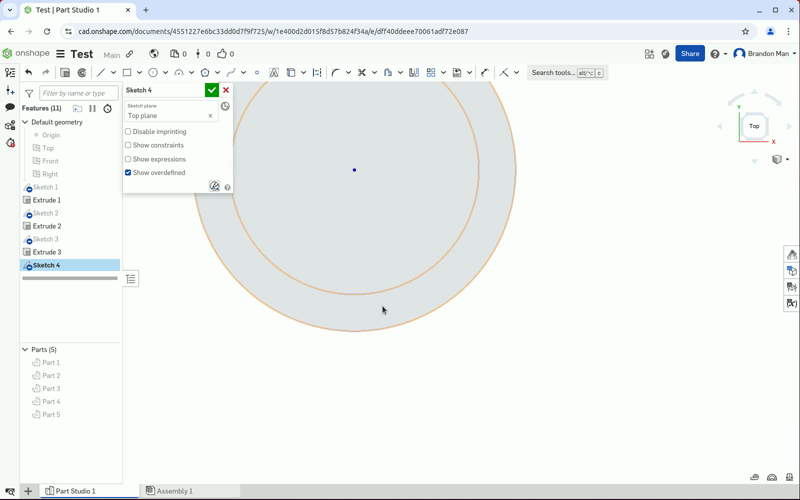
scroll(6)
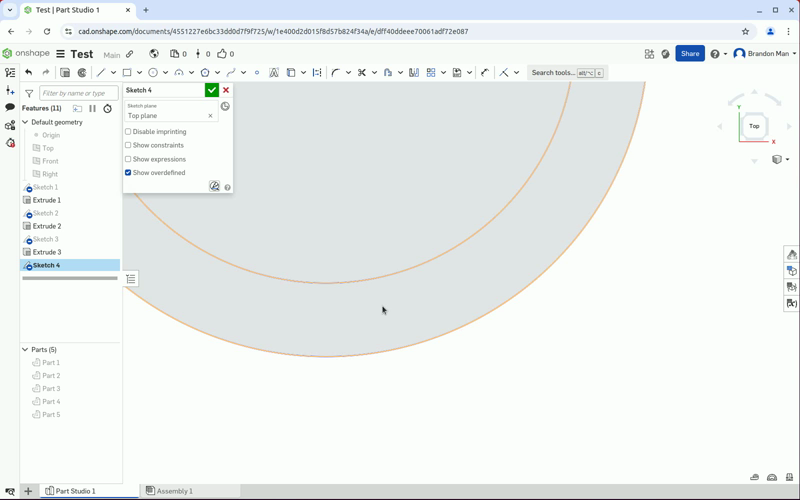
click(382, 305)
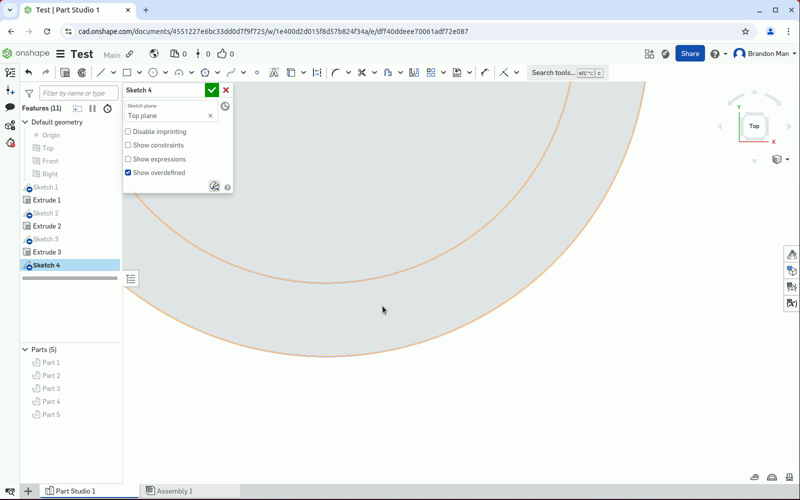
scroll(-6)
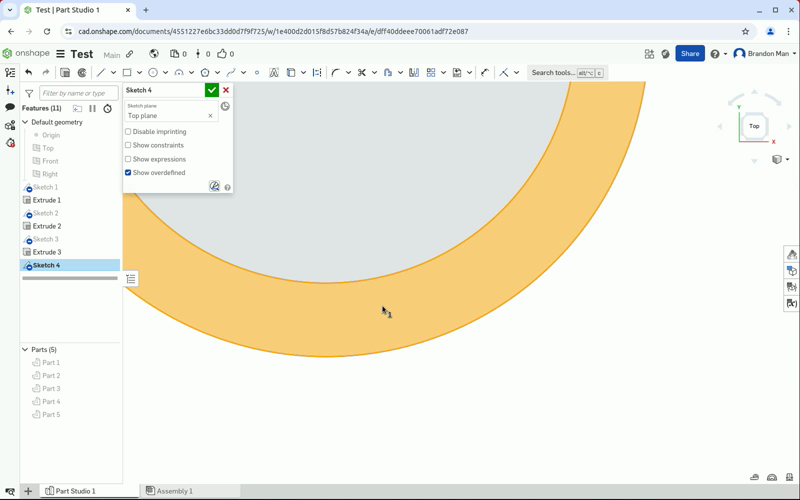
scroll(-6)
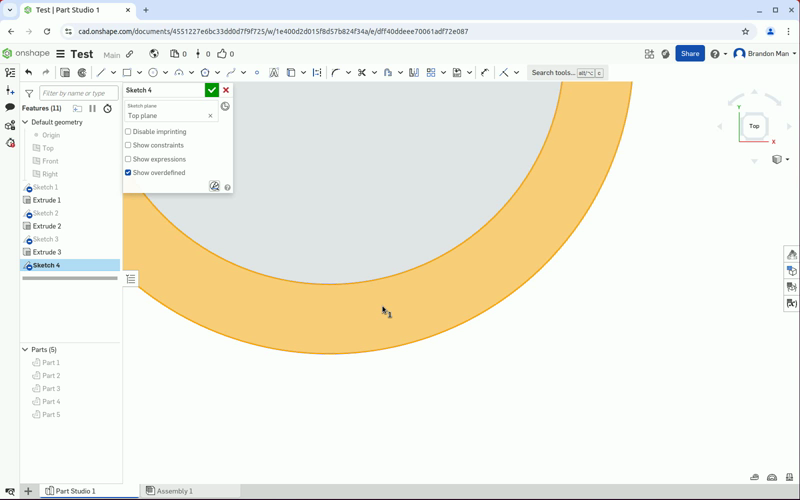
scroll(-6)
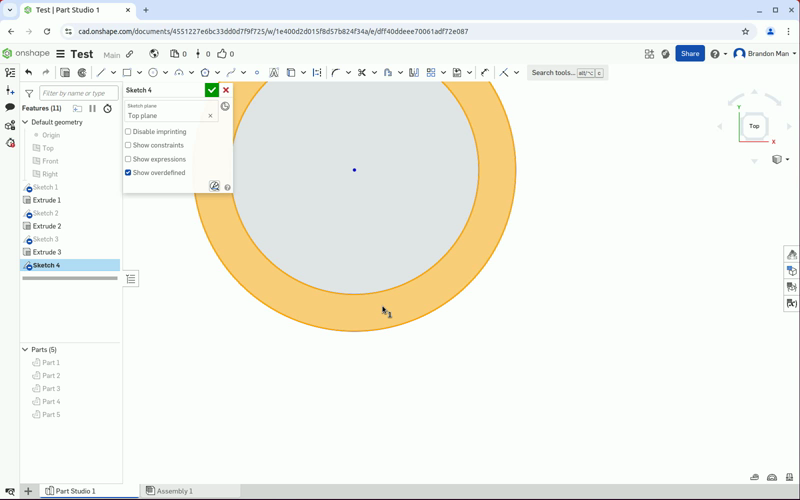
scroll(-6)
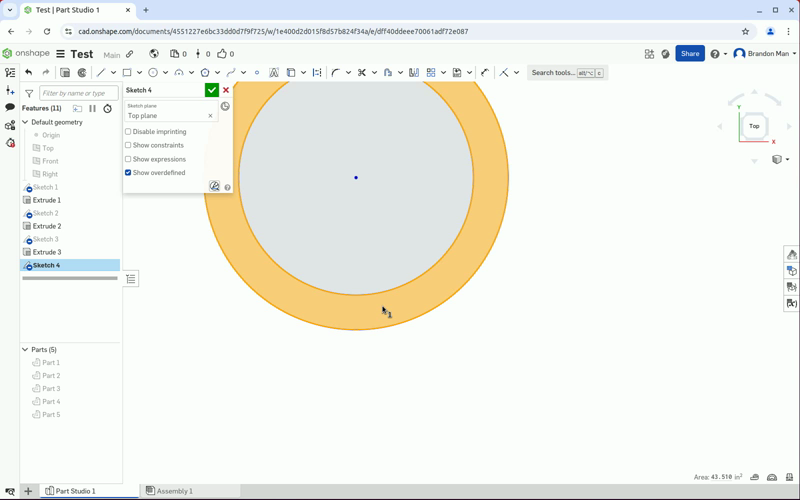
scroll(-6)
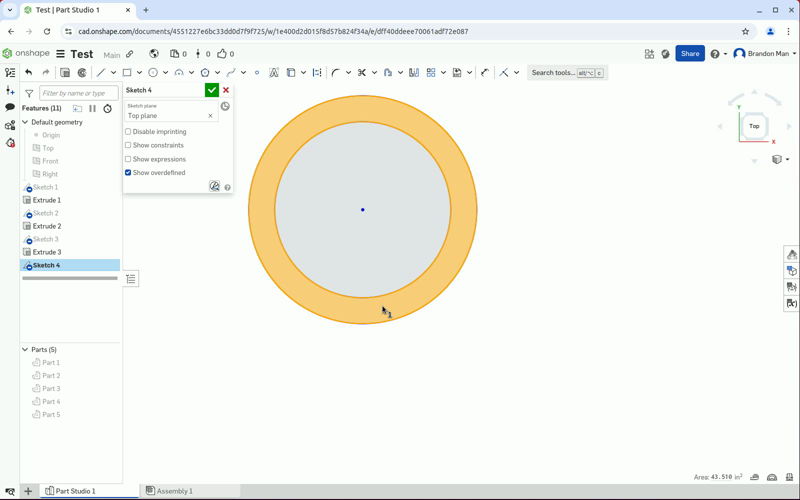
scroll(-6)
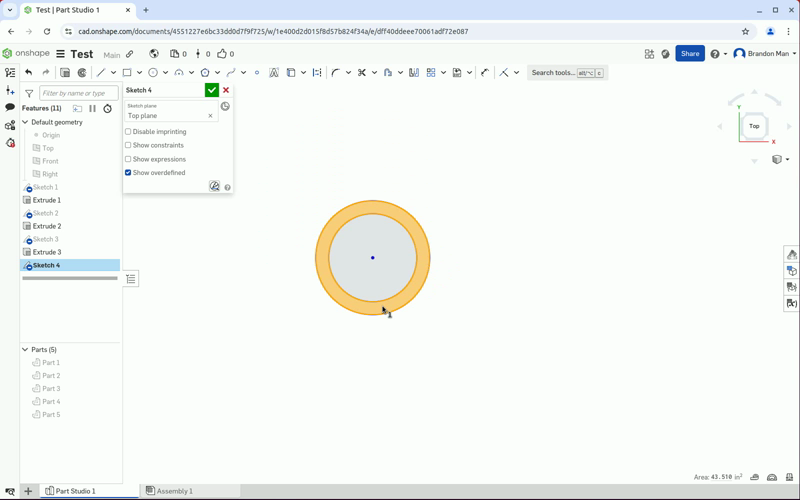
scroll(-6)
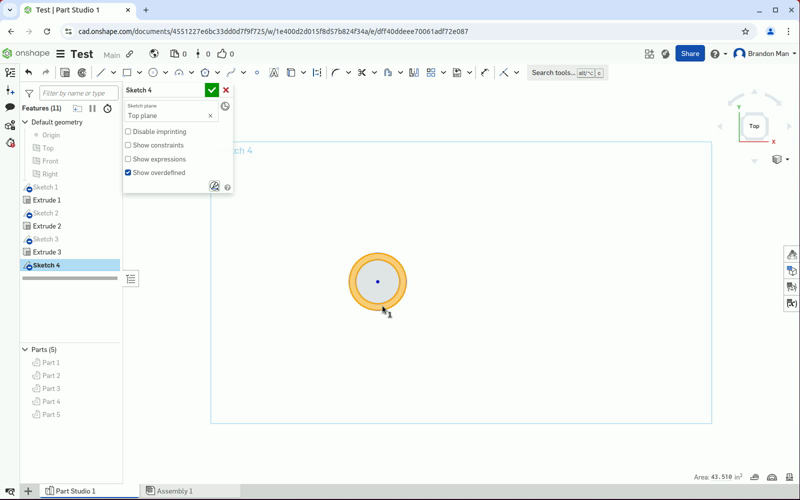
mouse_move(73, 352)
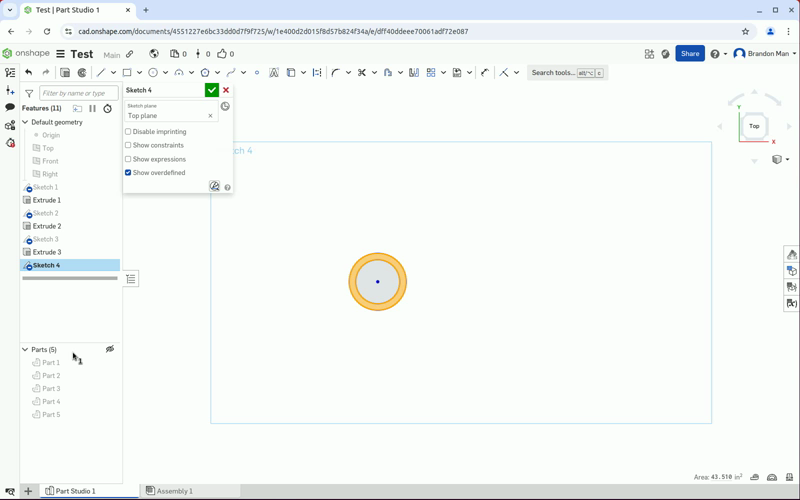
key(shift+y)
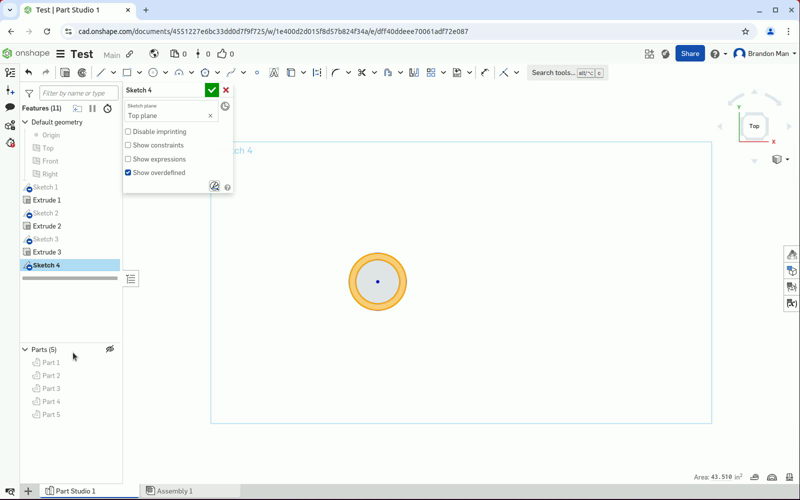
key(shift+e)
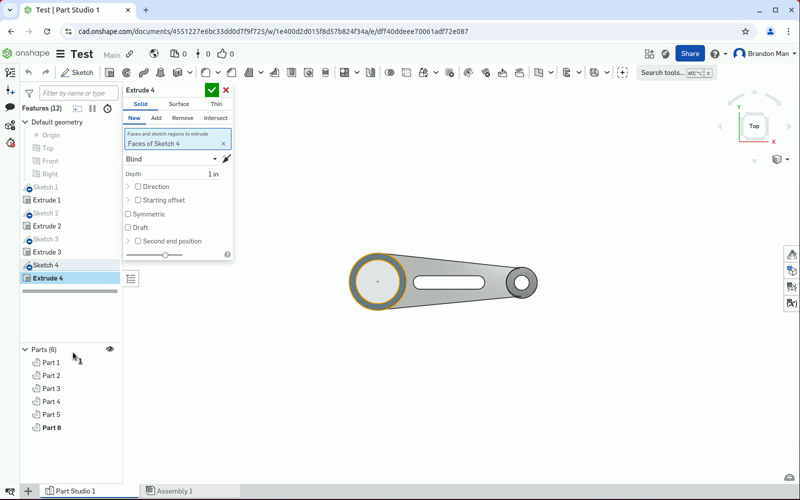
mouse_move(143, 106)
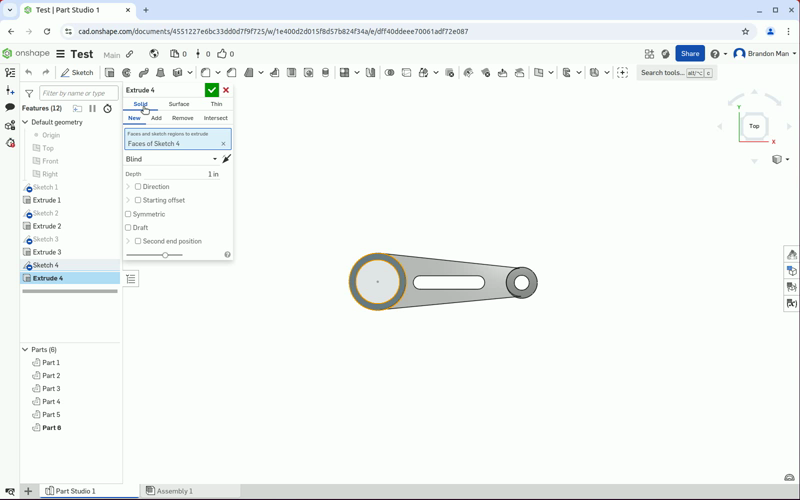
click(143, 106)
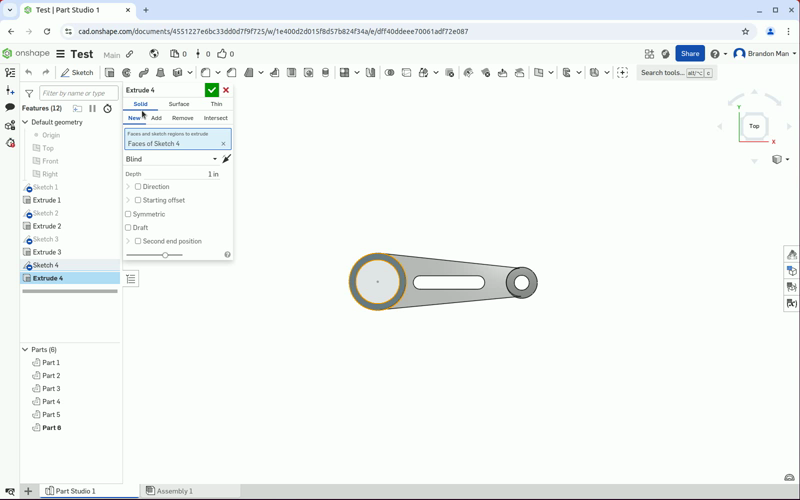
mouse_move(137, 120)
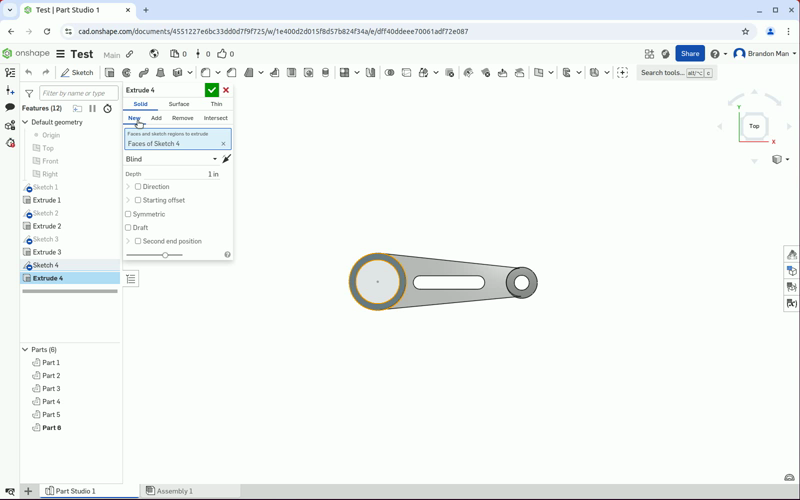
click(137, 120)
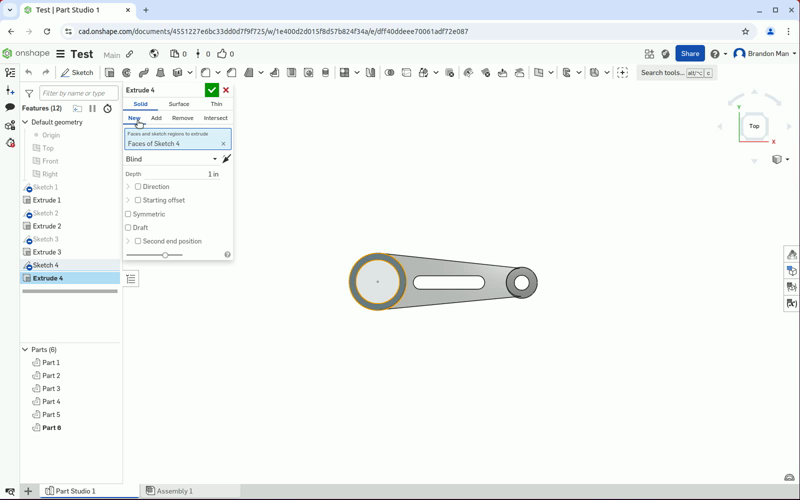
key(tab, 4)
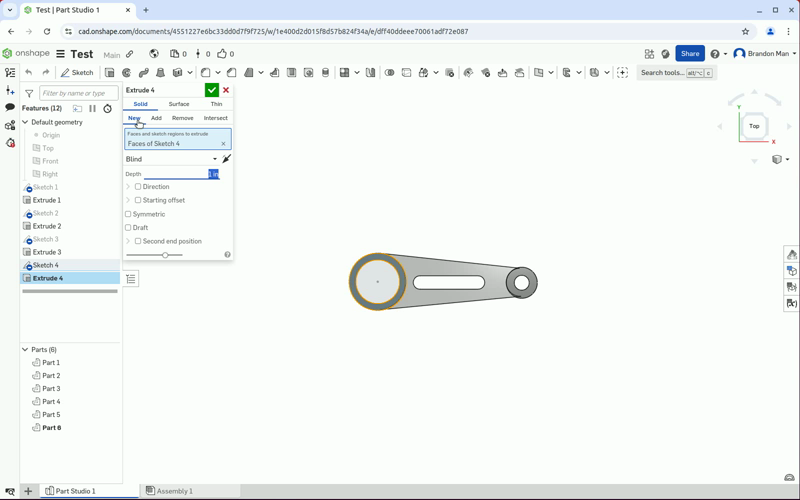
text(8.906)
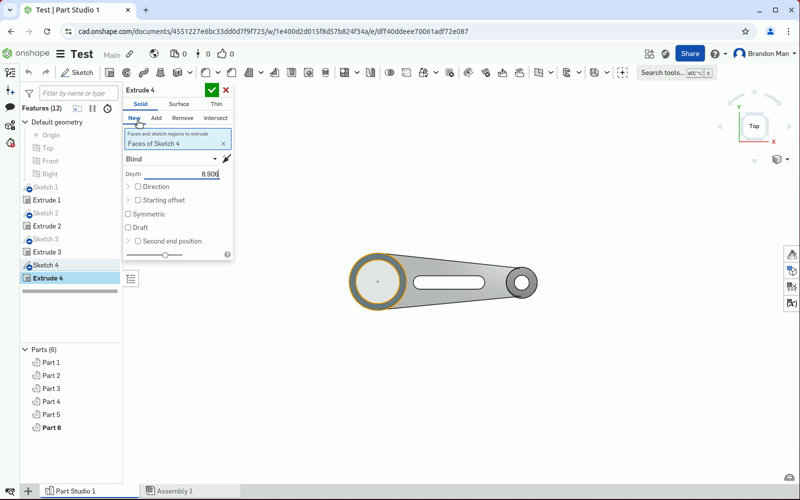
key(enter)
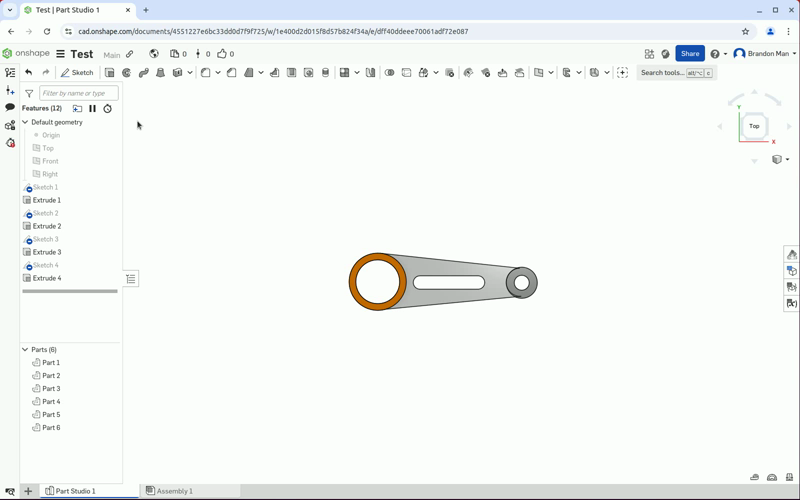
key(shift+h)
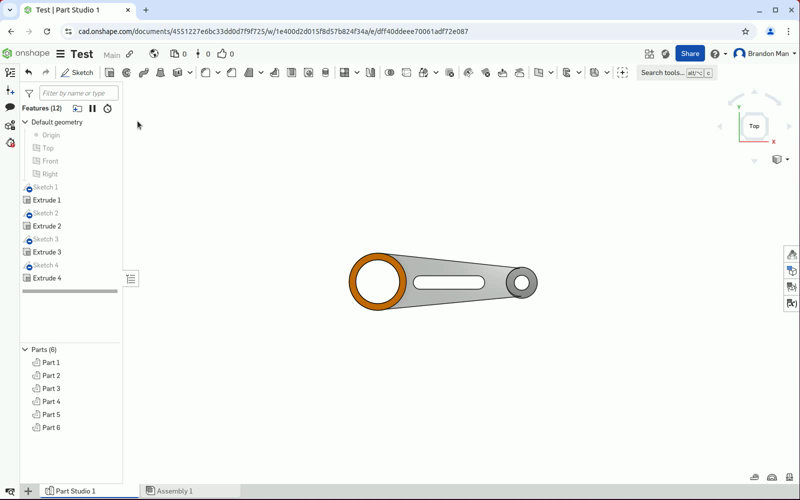
key(shift+h)
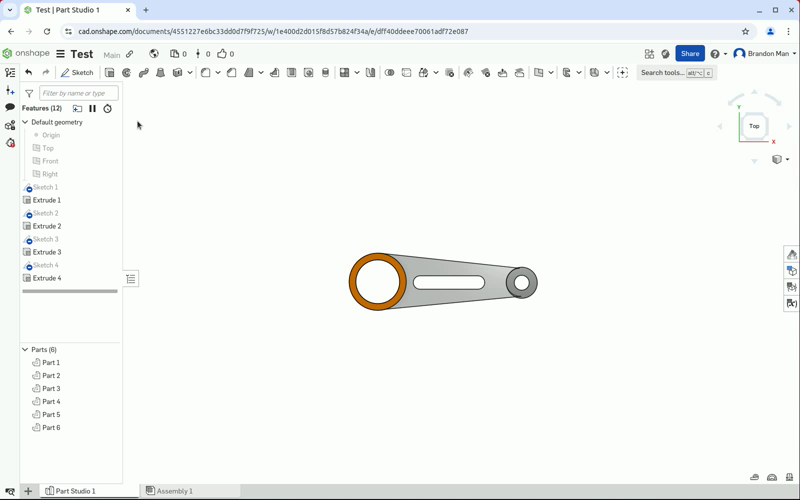
mouse_move(73, 189)
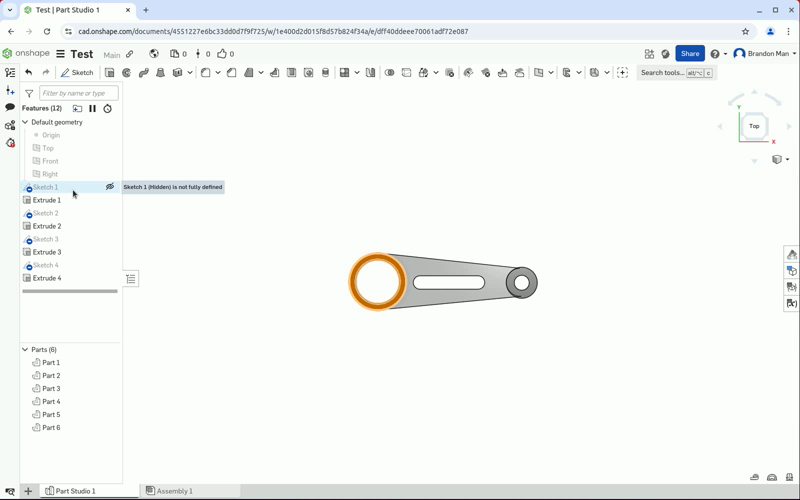
click(73, 189)
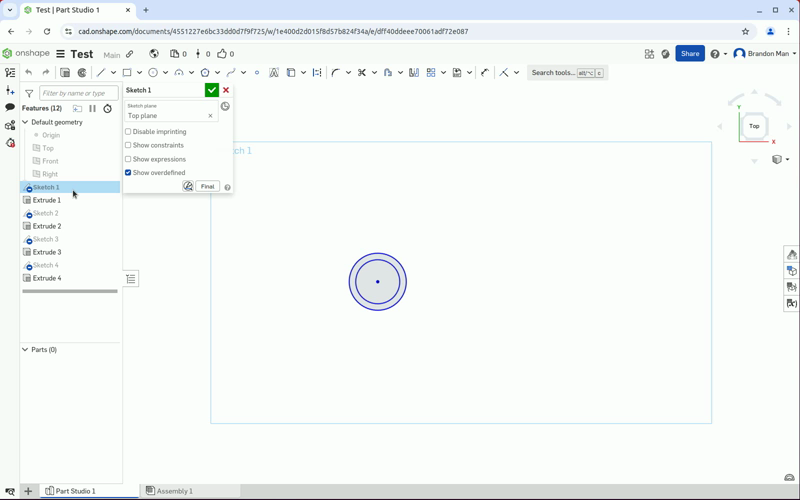
mouse_move(229, 92)
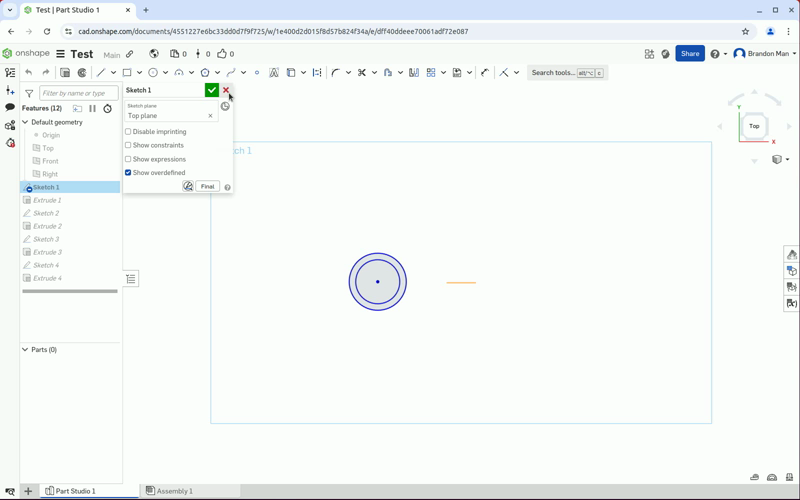
click(229, 92)
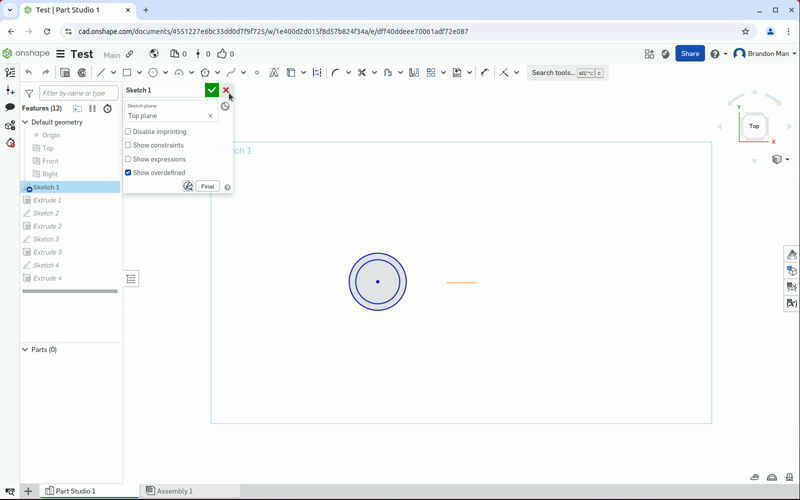
key(shift+s)
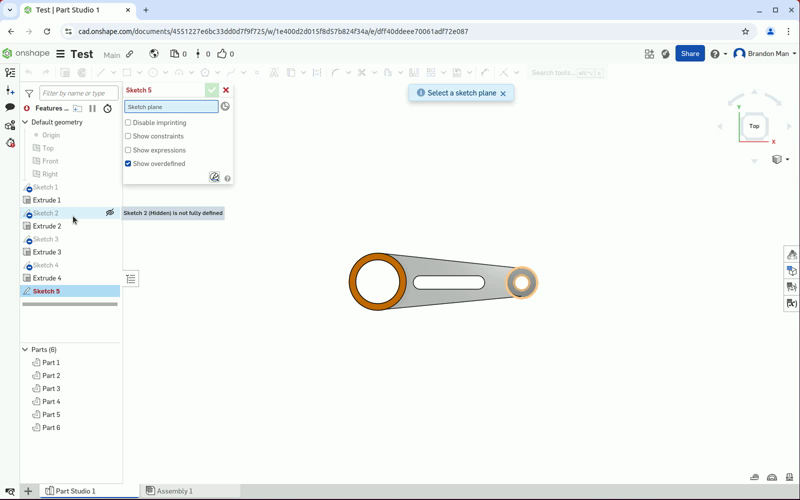
scroll(3)
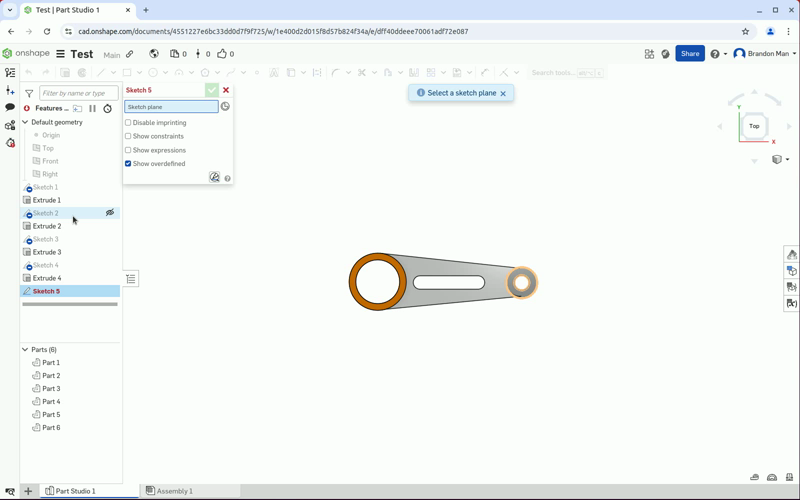
mouse_move(73, 150)
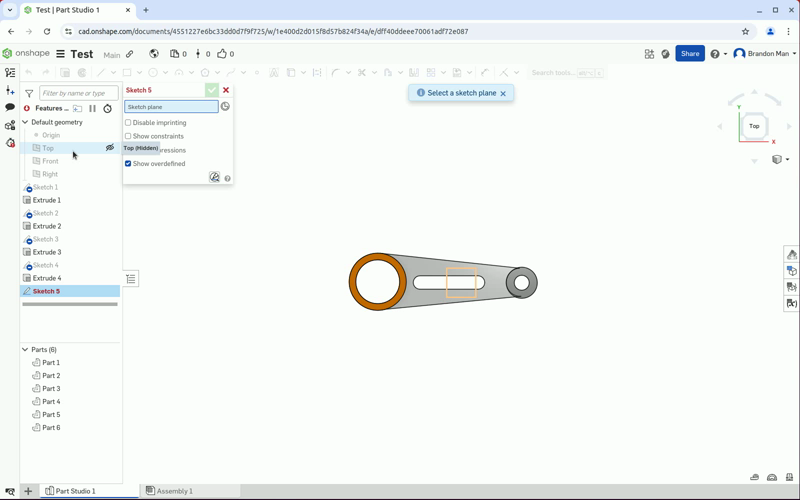
click(73, 150)
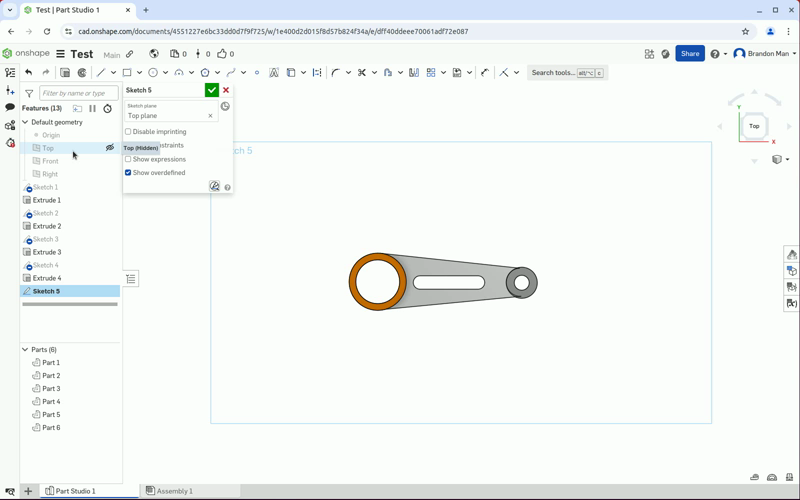
mouse_move(73, 352)
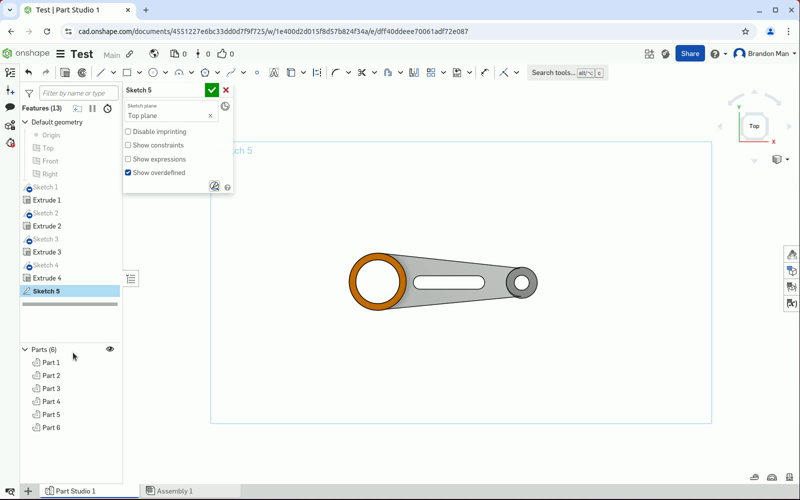
key(y)
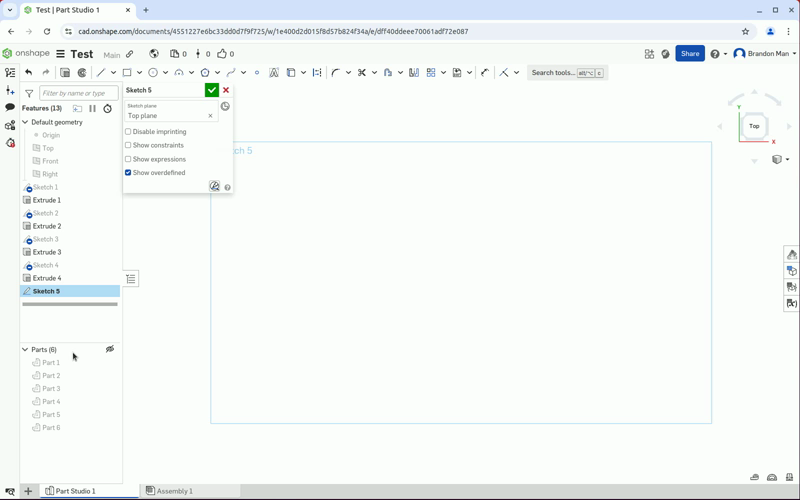
key(c)
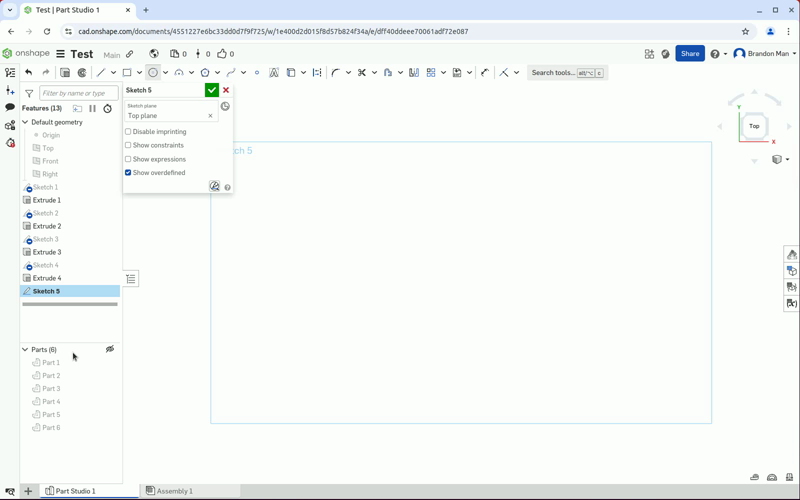
key_down(shift)
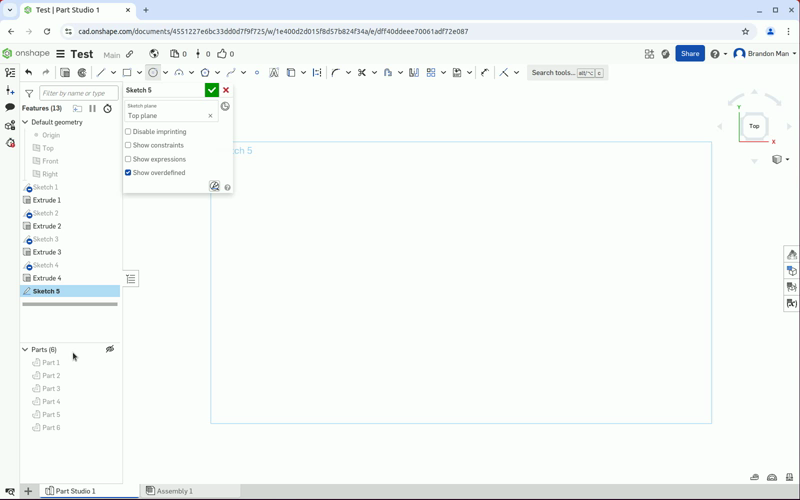
mouse_move(521, 282)
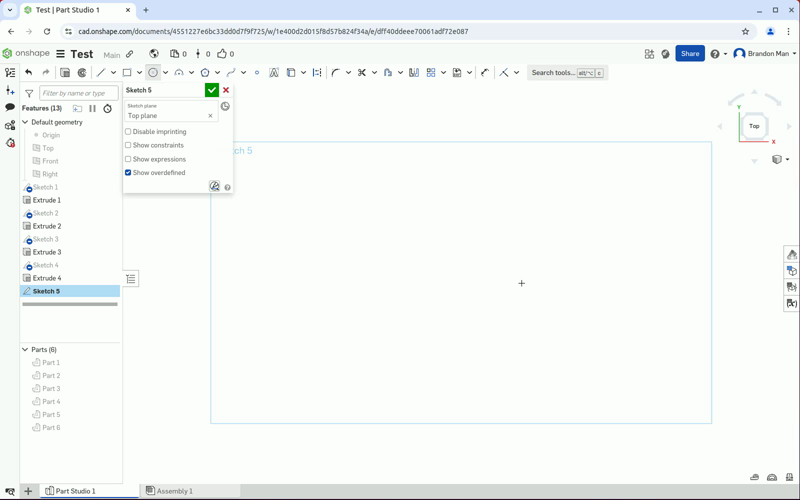
click(521, 282)
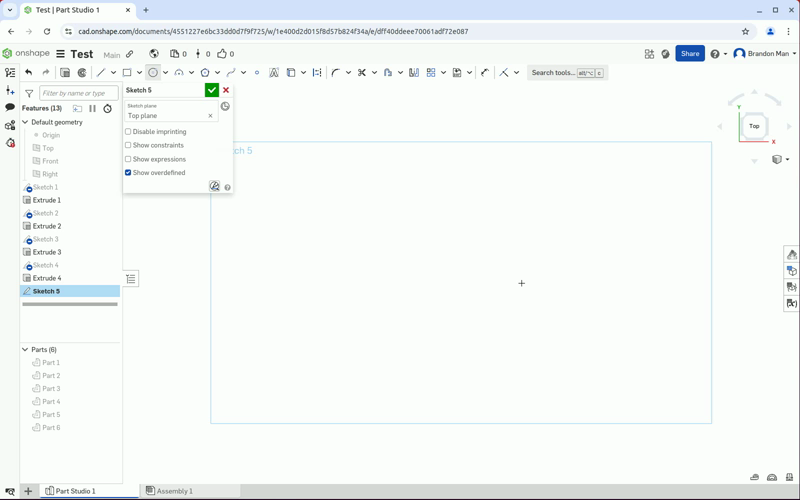
key_up(shift)
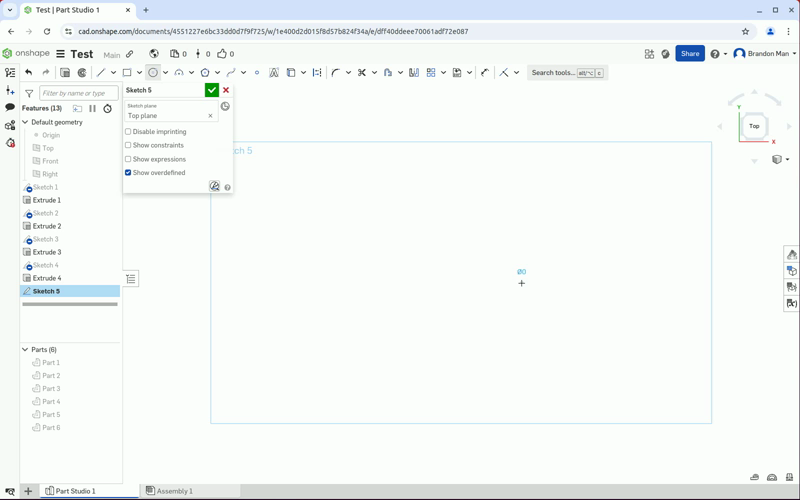
mouse_move(537, 282)
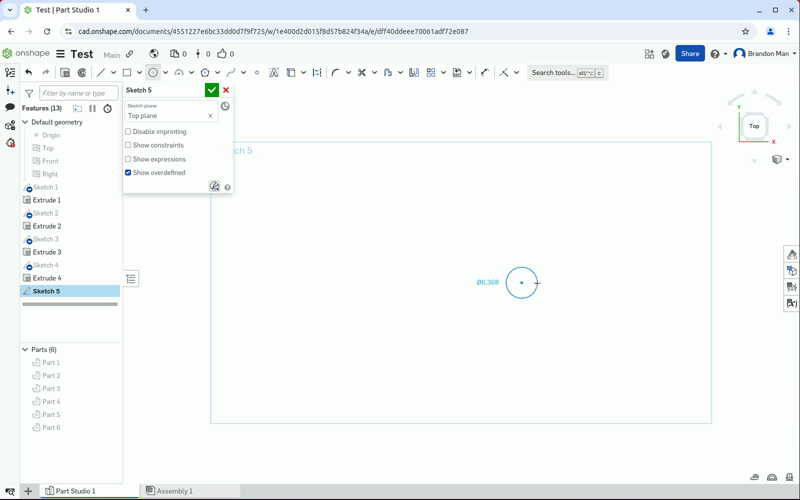
click(537, 282)
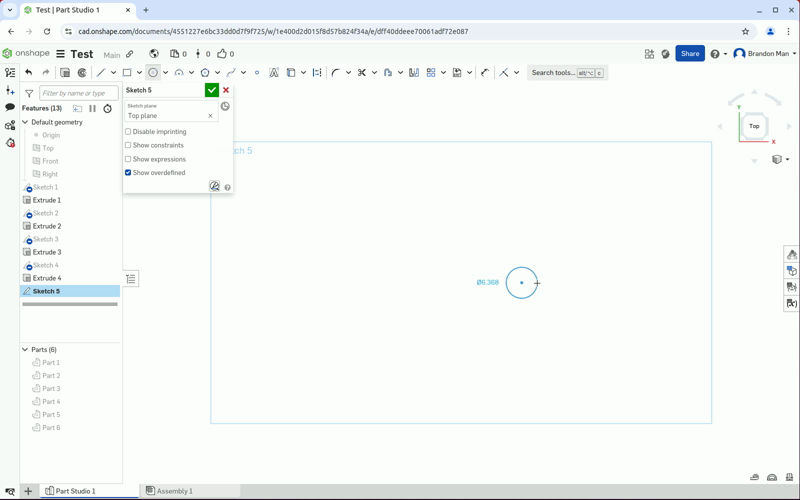
key(esc)
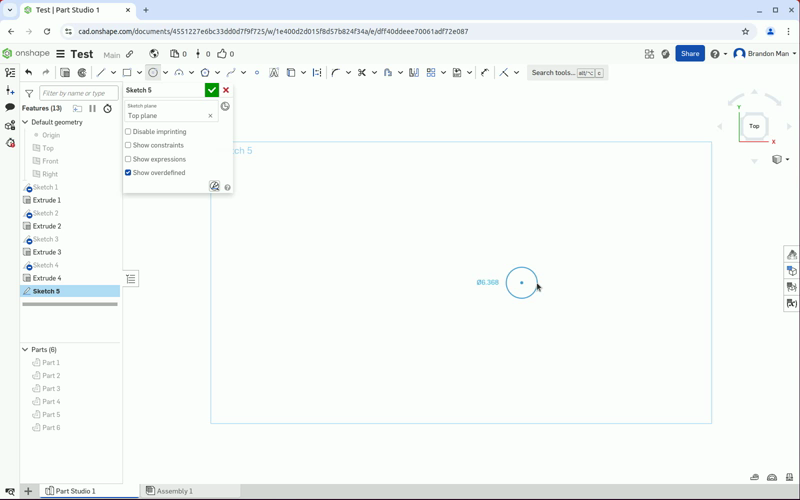
key(c)
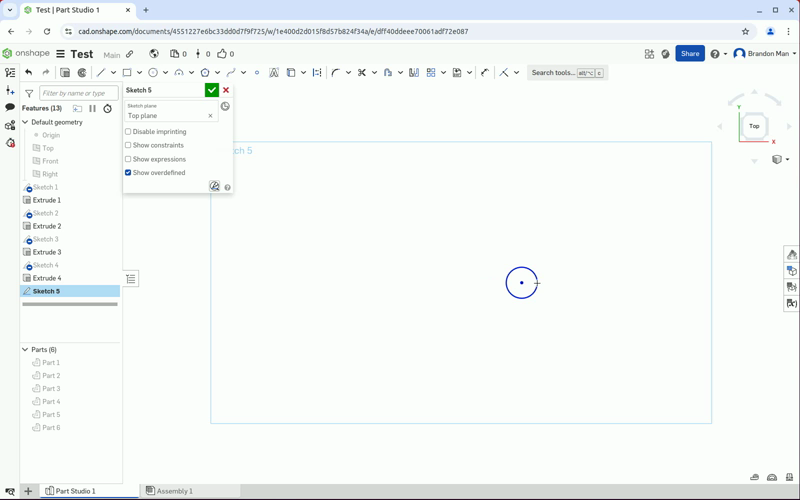
key_down(shift)
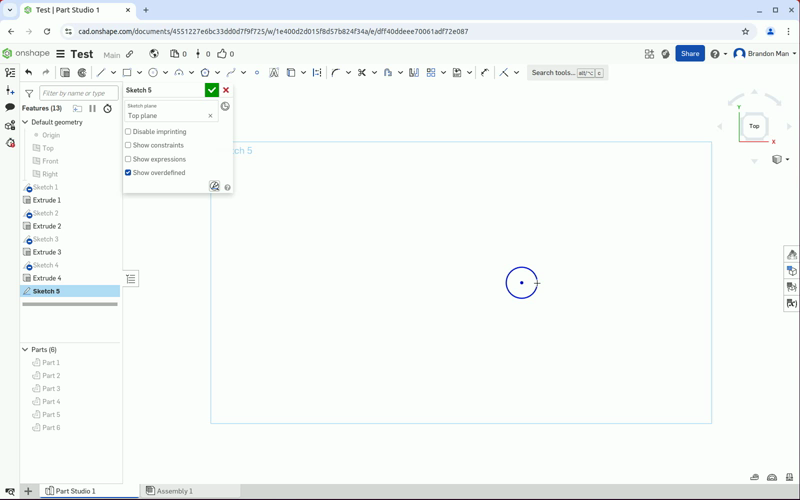
mouse_move(521, 282)
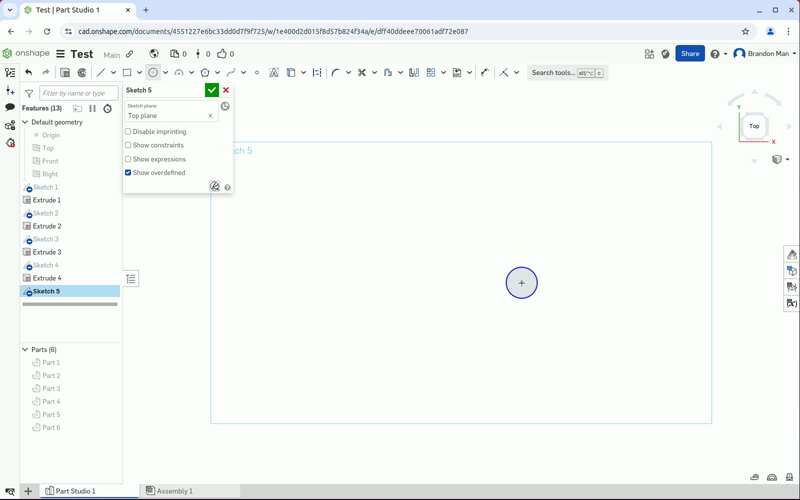
click(521, 282)
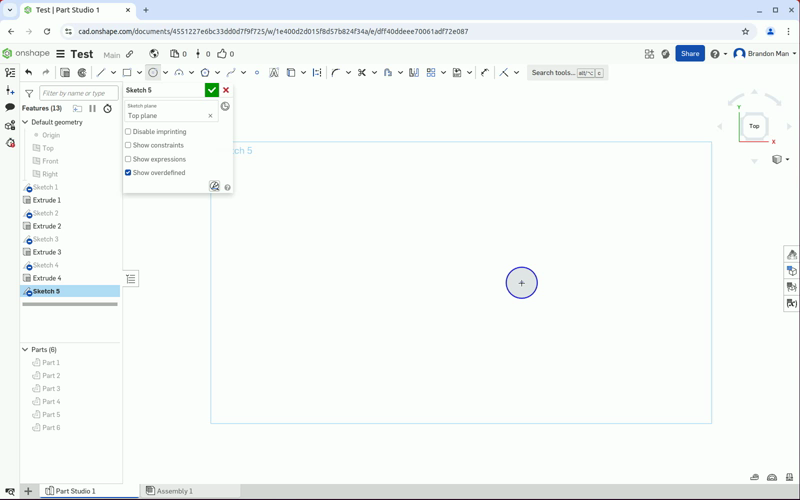
key_up(shift)
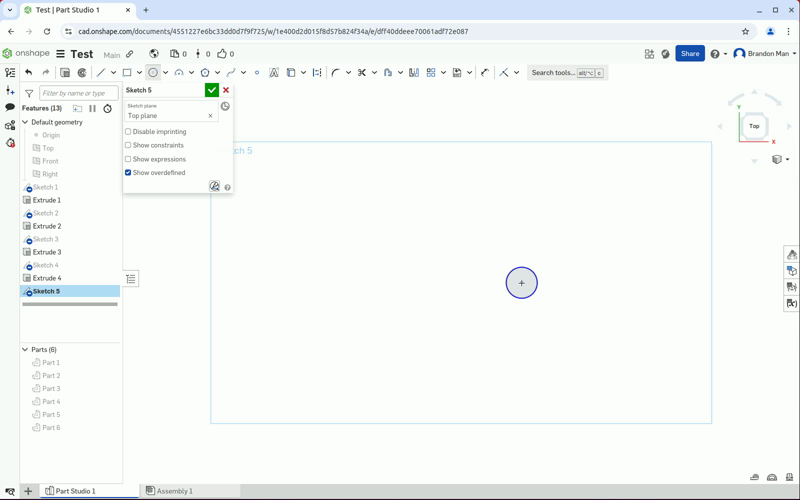
mouse_move(529, 282)
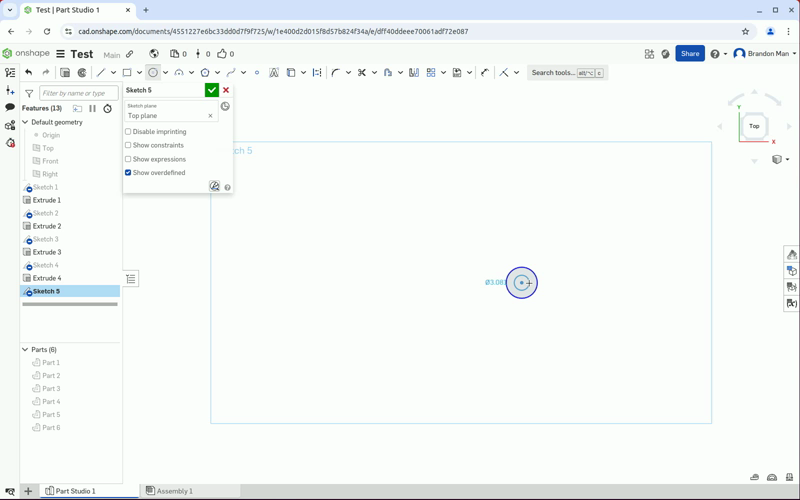
click(529, 282)
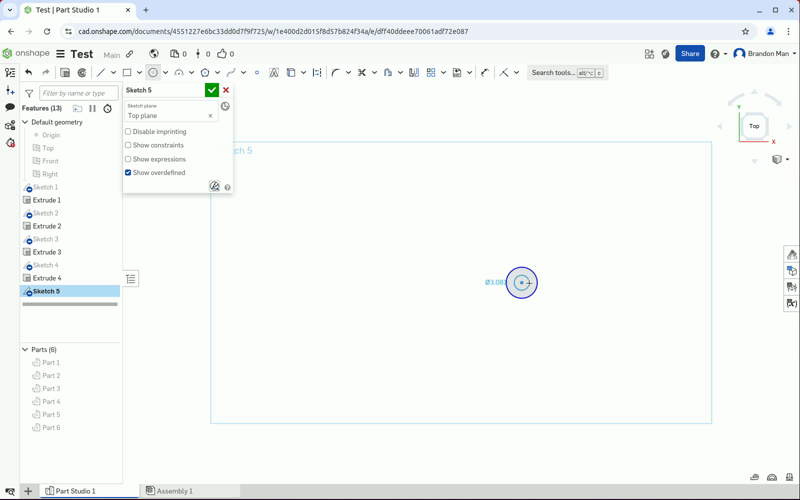
key(esc)
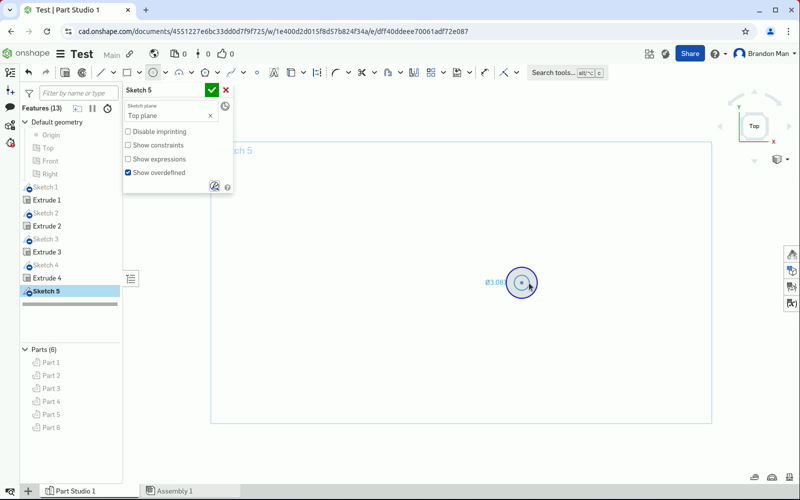
mouse_move(511, 274)
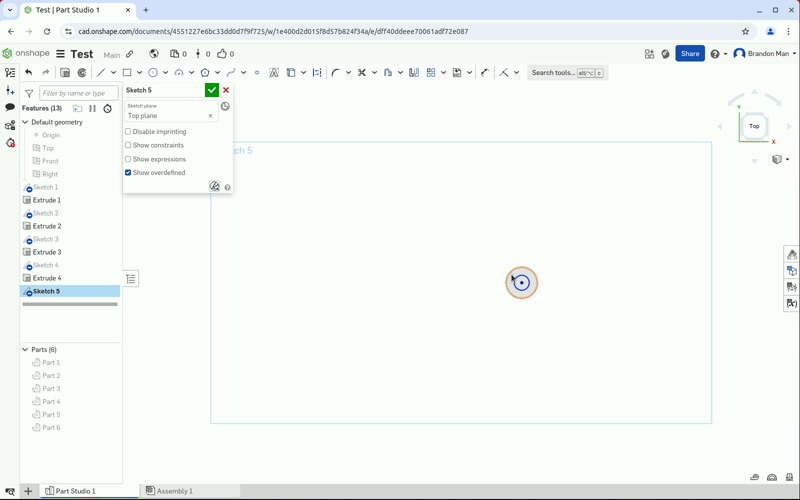
scroll(6)
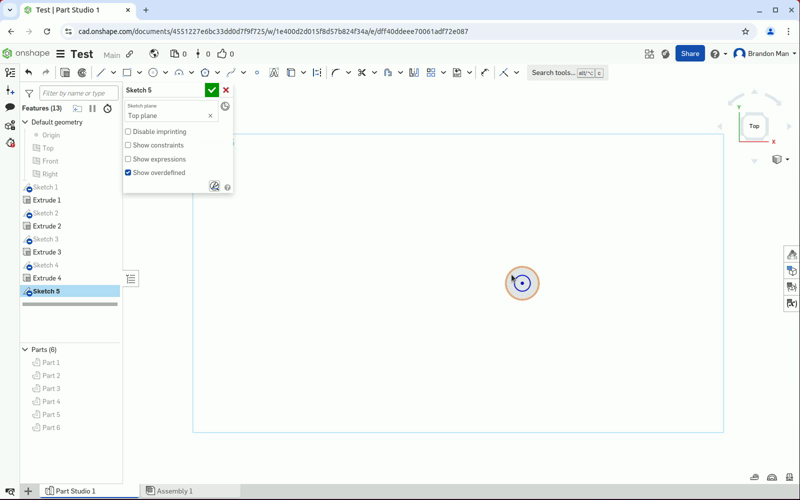
scroll(6)
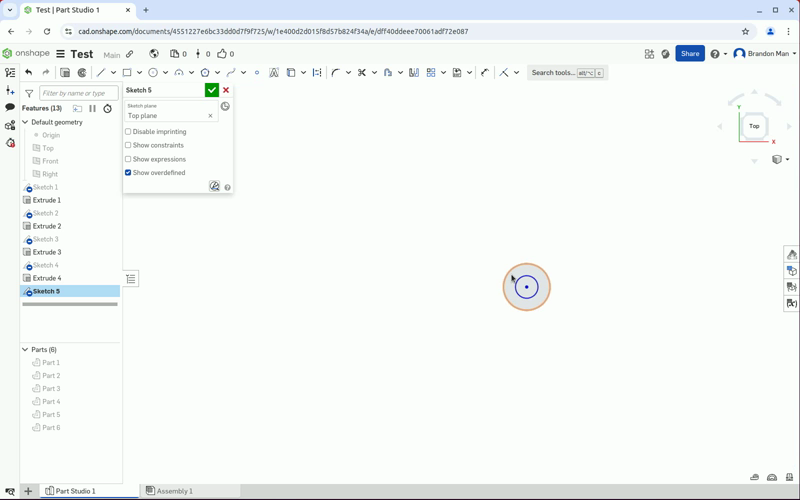
scroll(6)
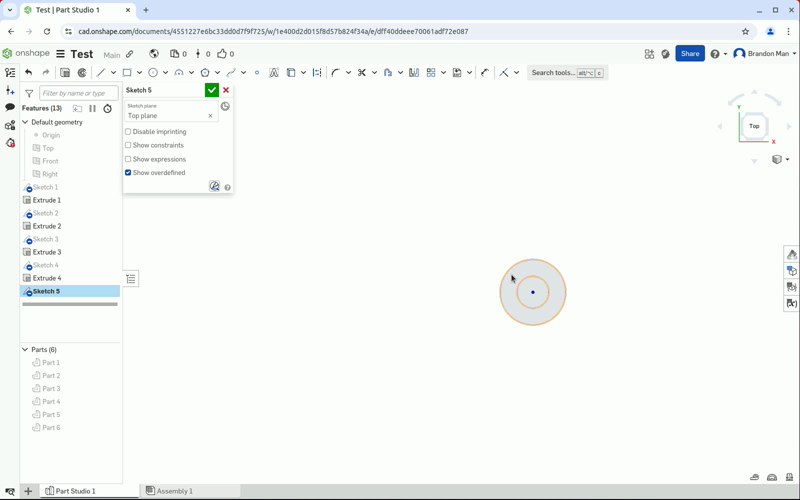
scroll(6)
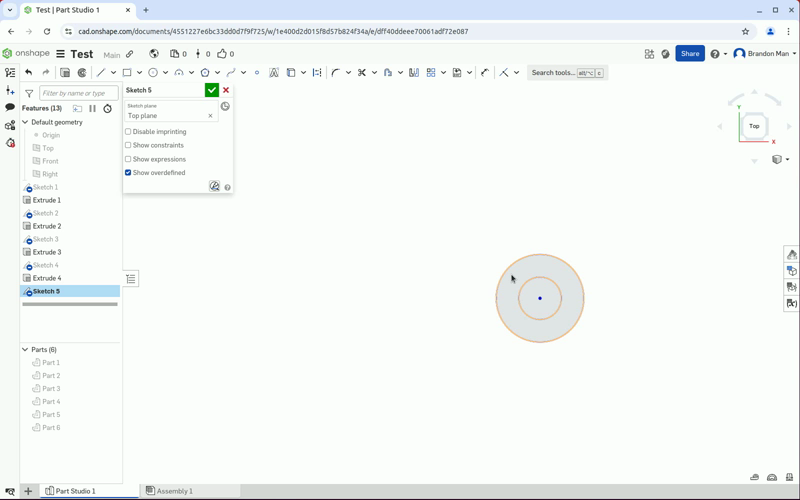
scroll(6)
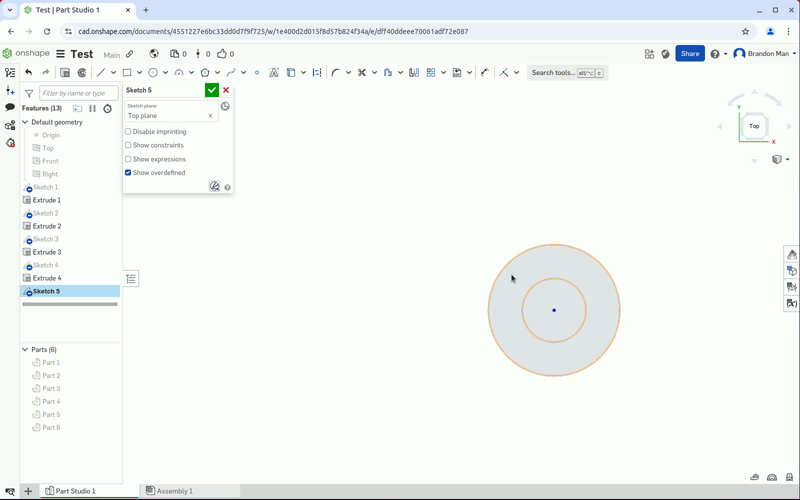
scroll(6)
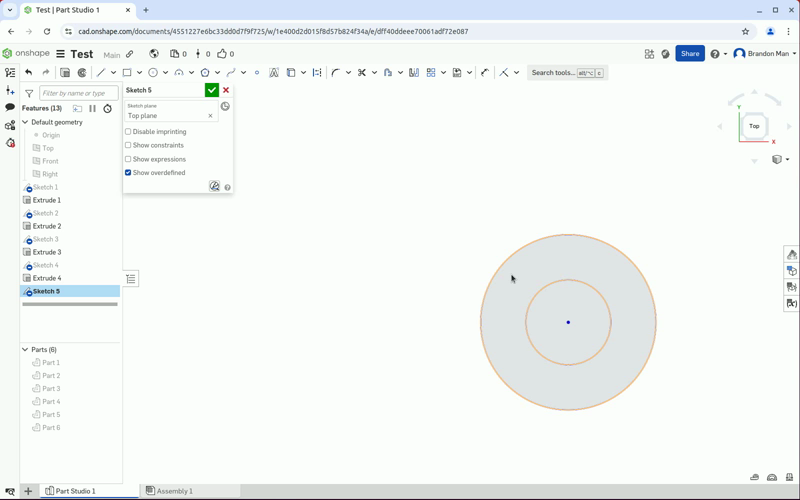
scroll(6)
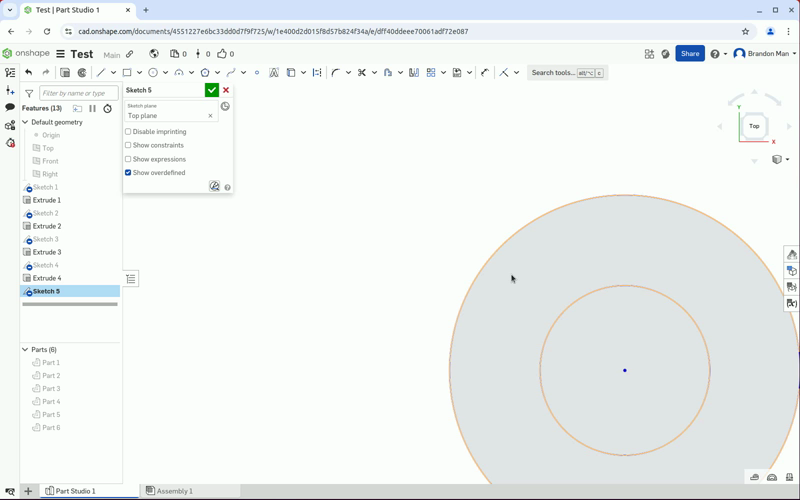
click(511, 274)
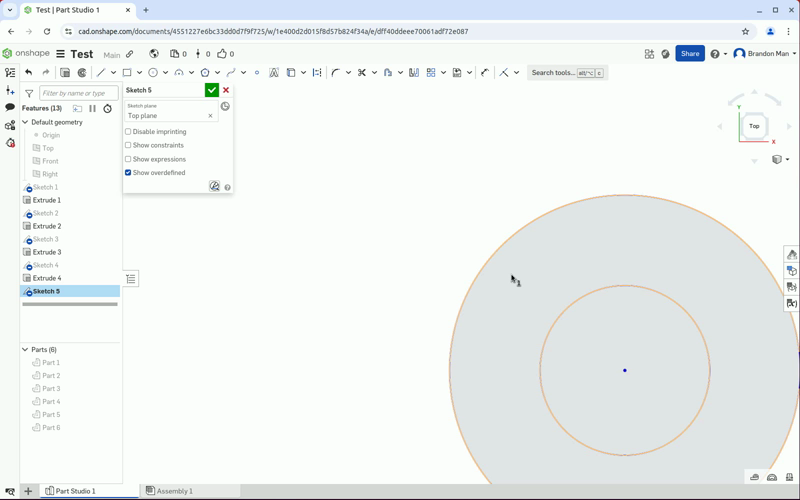
scroll(-6)
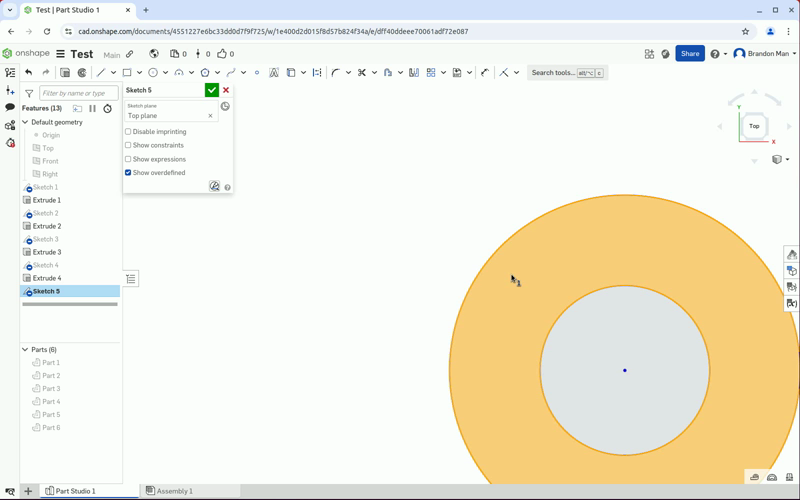
scroll(-6)
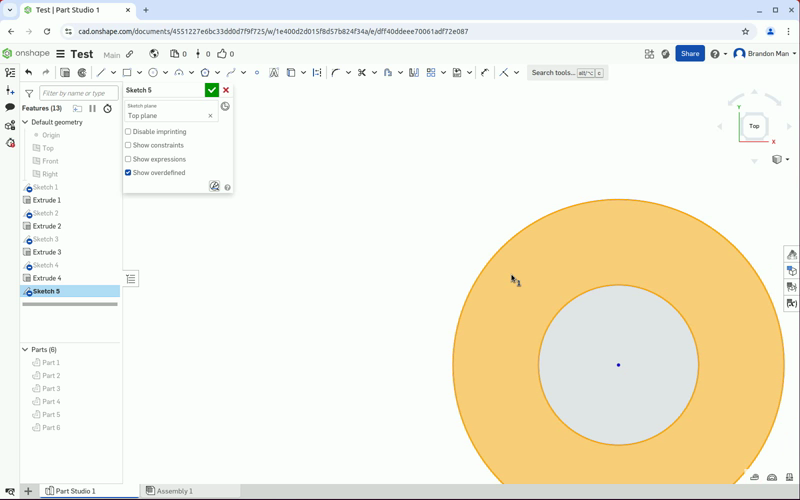
scroll(-6)
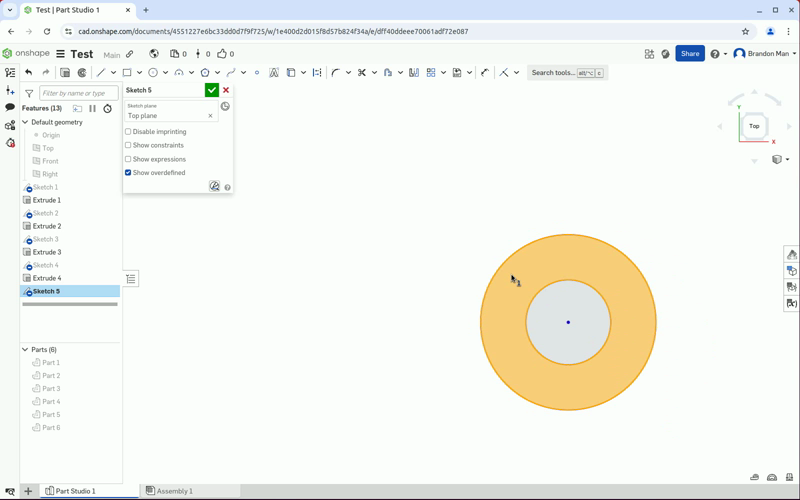
scroll(-6)
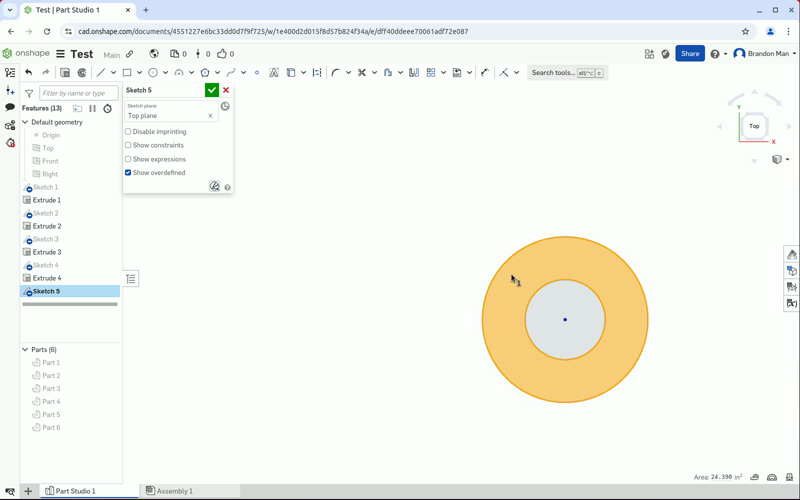
scroll(-6)
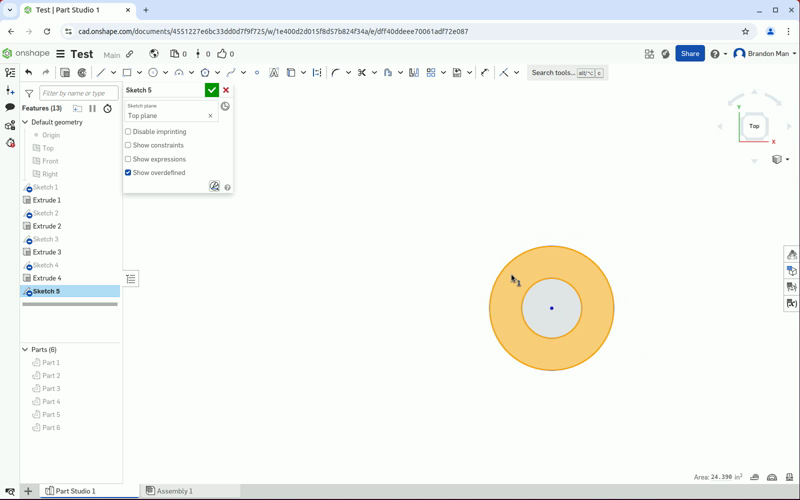
scroll(-6)
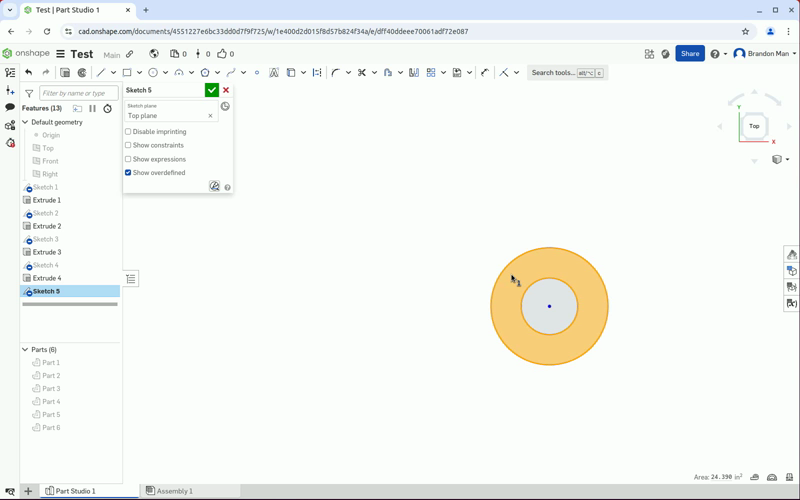
scroll(-6)
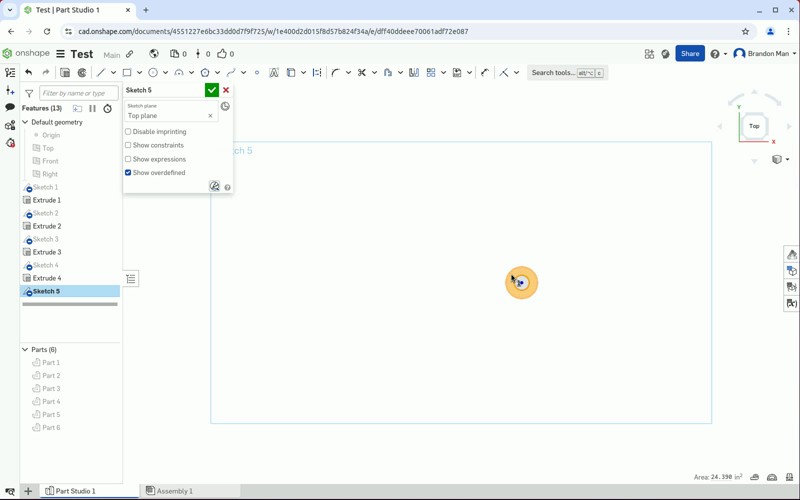
mouse_move(73, 352)
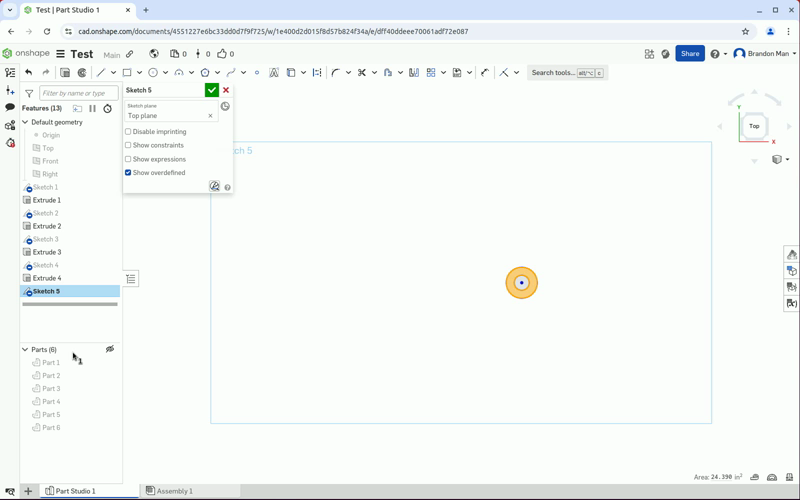
key(shift+y)
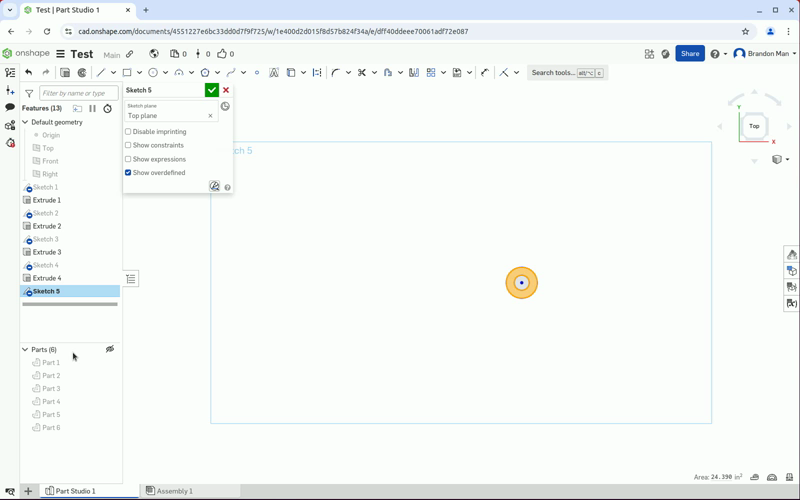
key(shift+e)
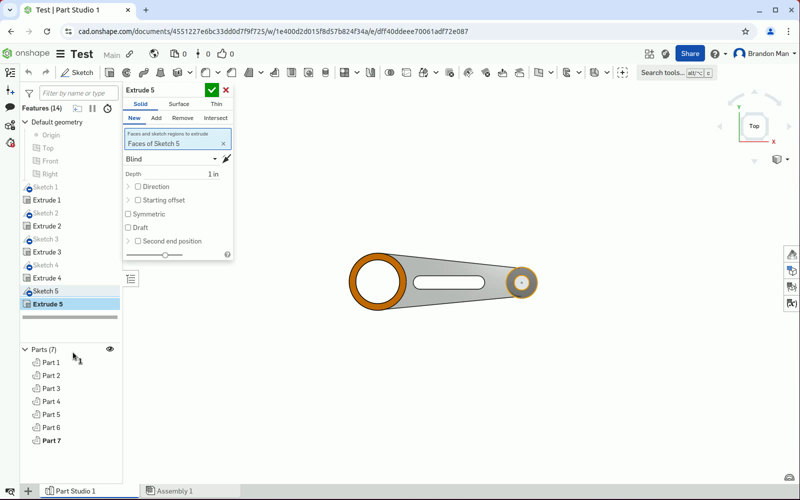
mouse_move(143, 106)
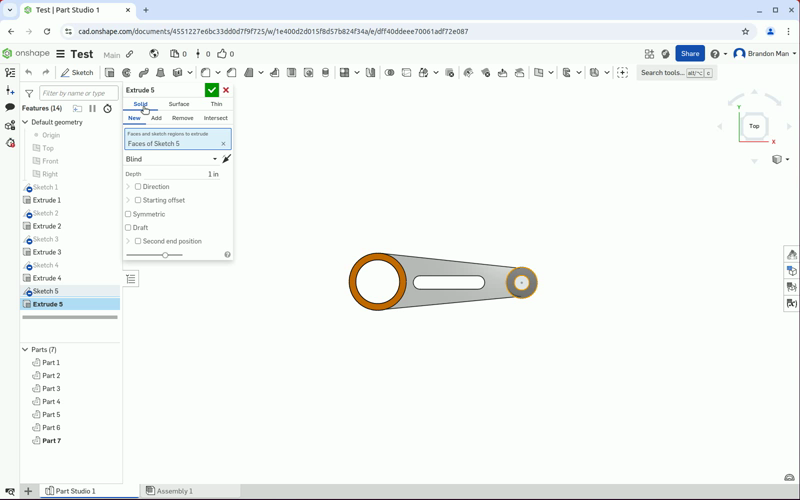
click(143, 106)
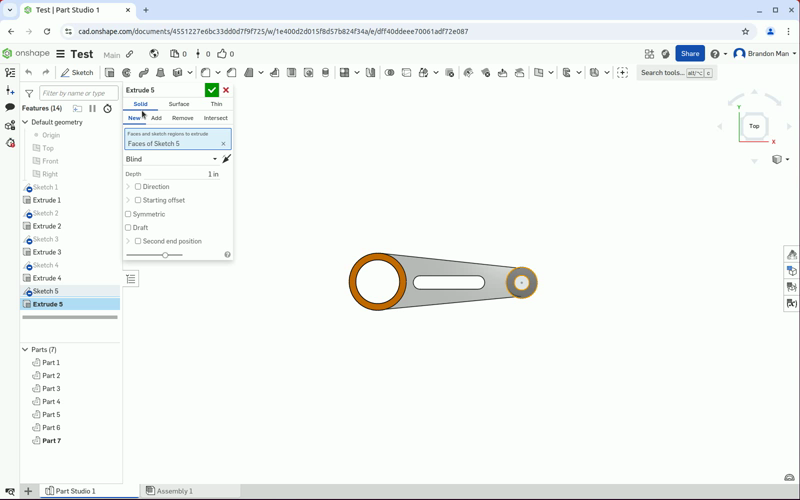
mouse_move(137, 120)
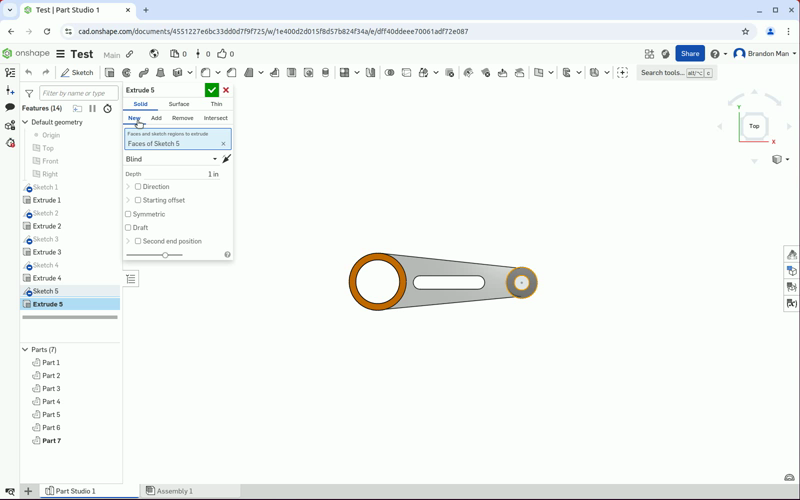
click(137, 120)
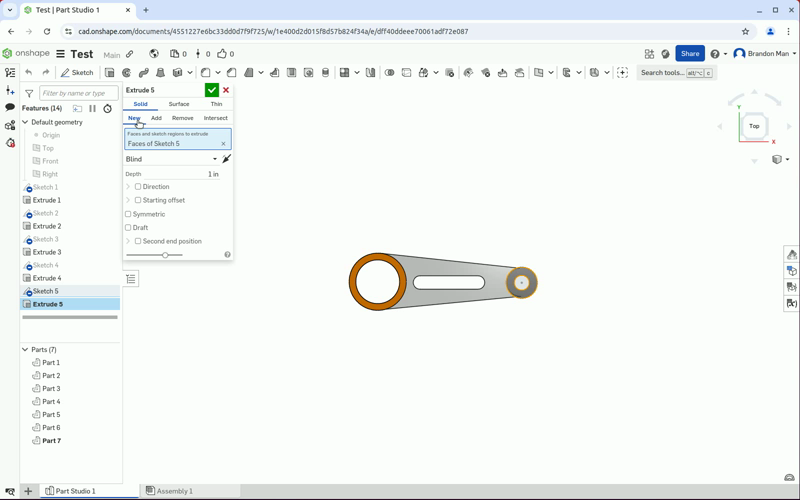
key(tab, 4)
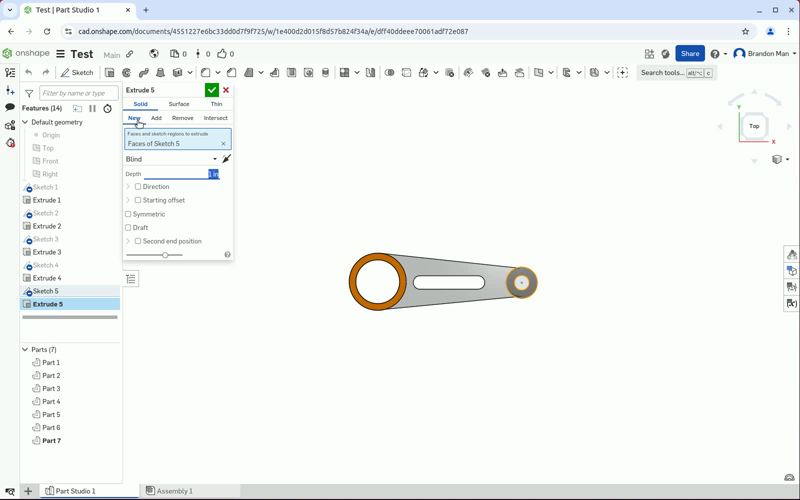
text(7.462)
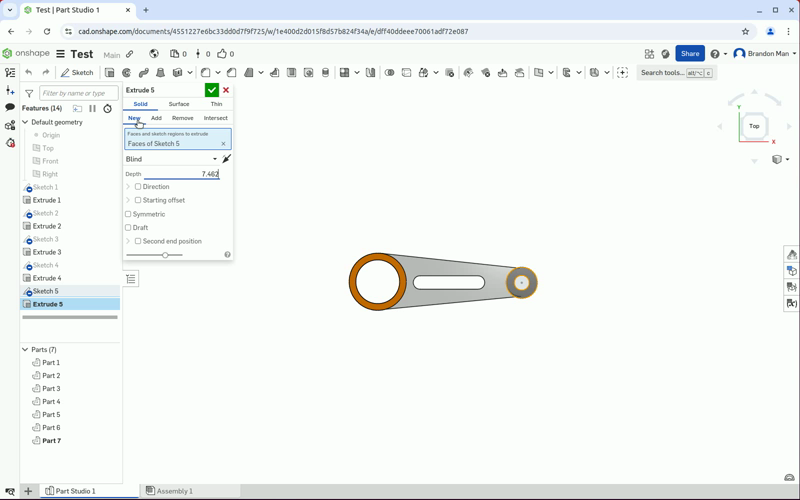
key(enter)
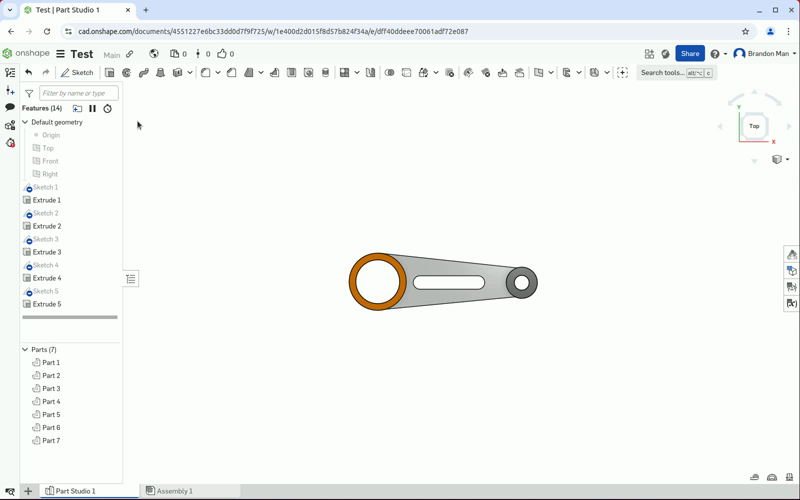
key(shift+h)
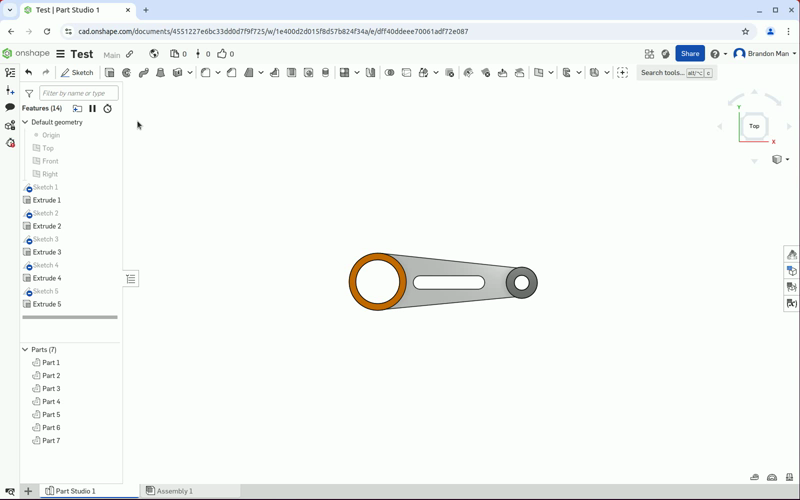
key(shift+h)
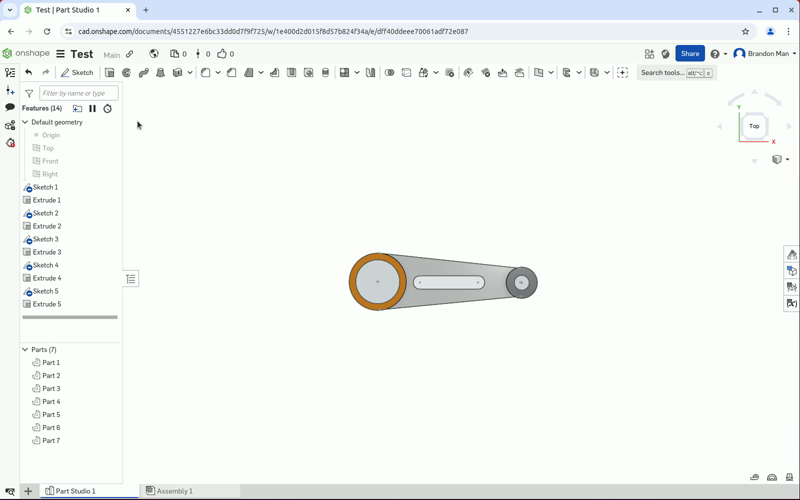
key(shift+7)
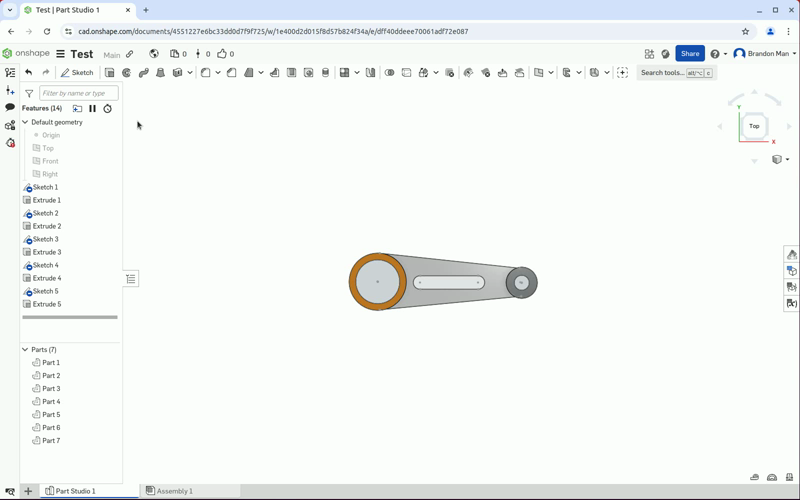
key(up, 3)
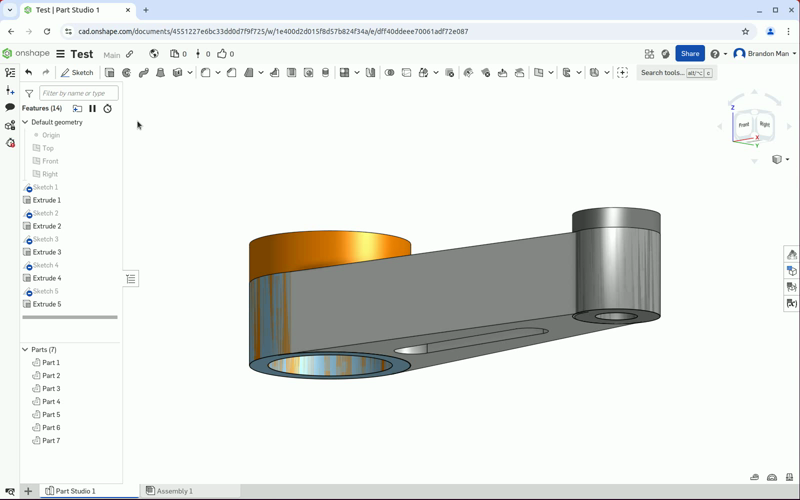
key(left, 3)
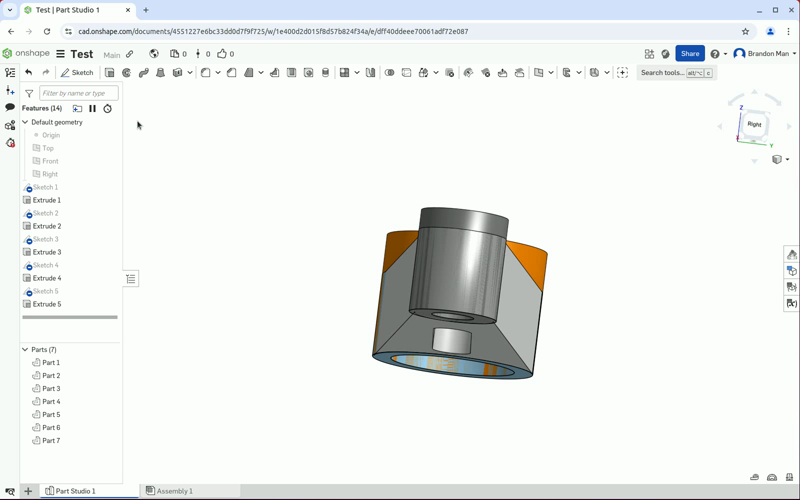
key(right, 3)
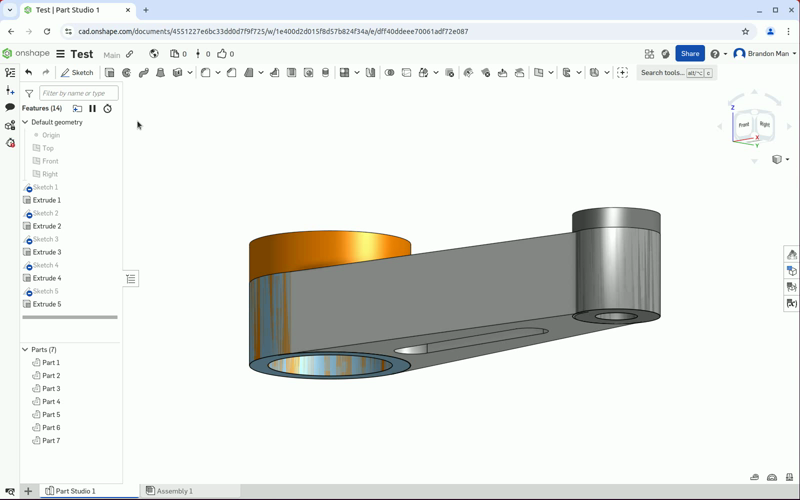
key(down, 3)
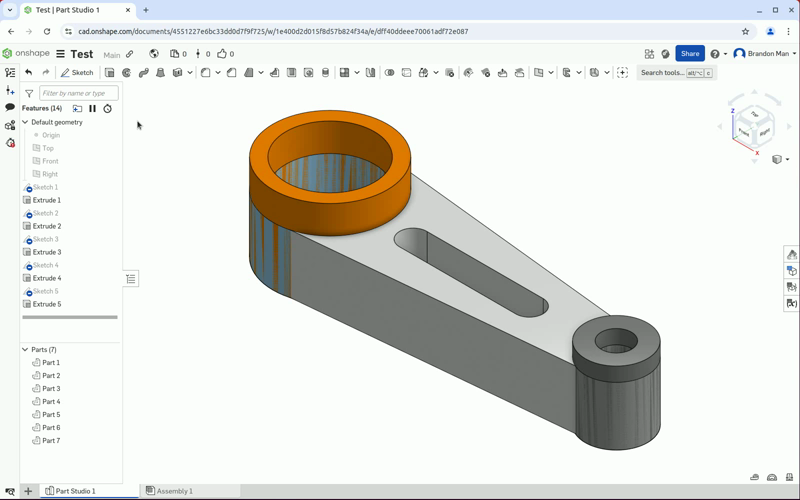
mouse_move(73, 189)
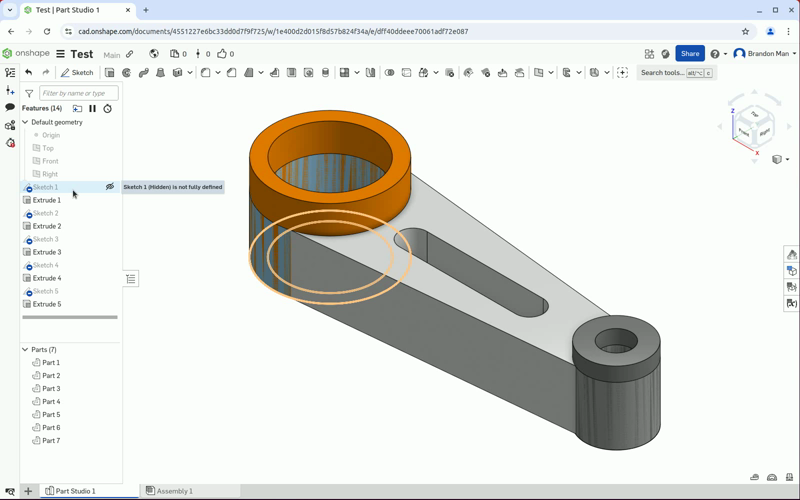
click(73, 189)